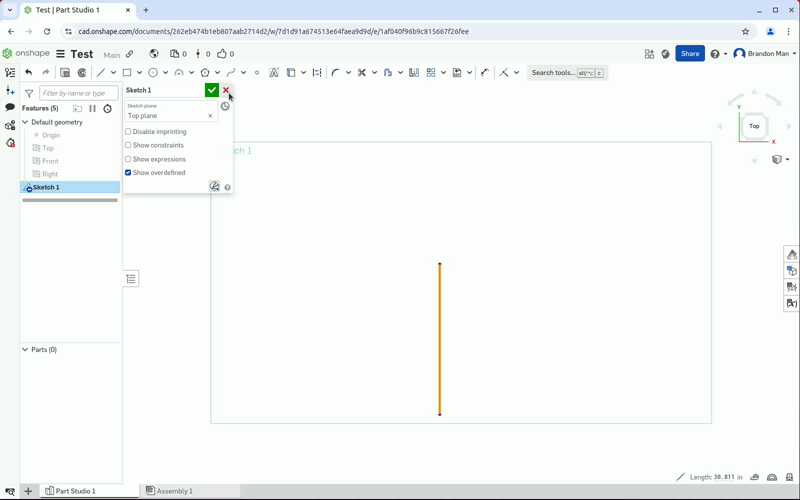
key(shift+h)
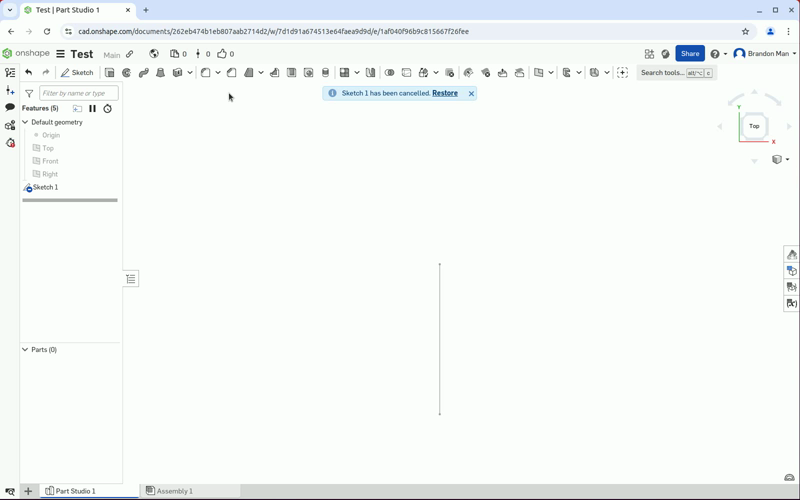
mouse_move(73, 352)
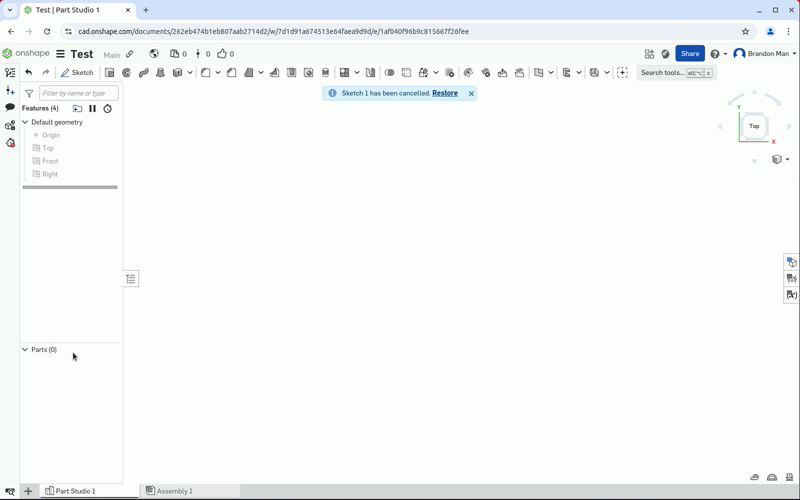
key(y)
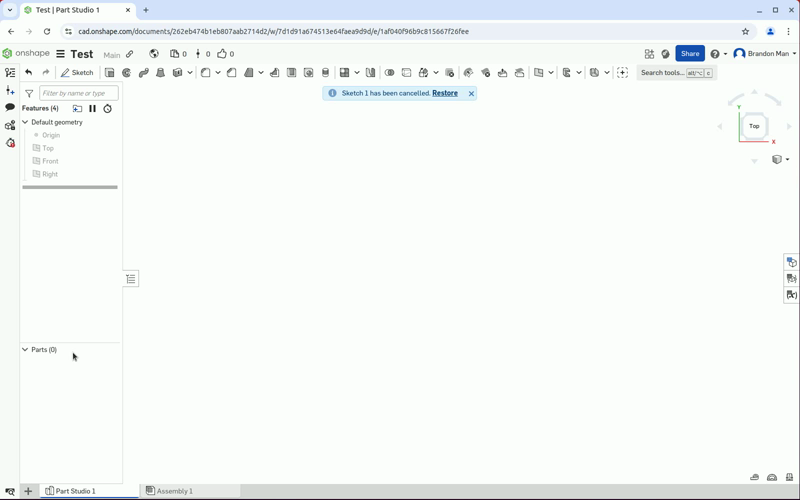
key(shift+p)
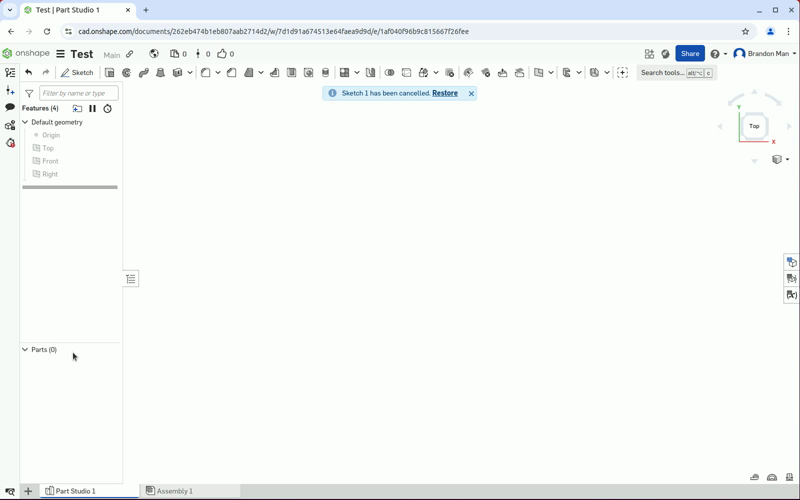
key(space)
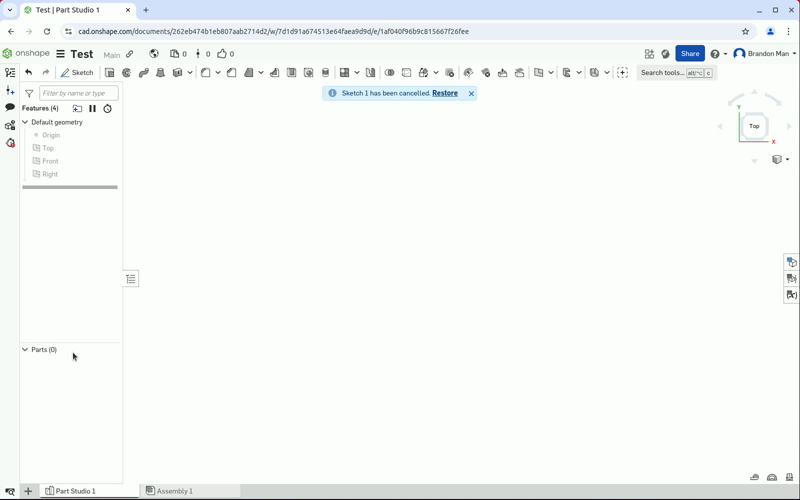
key_down(shift)
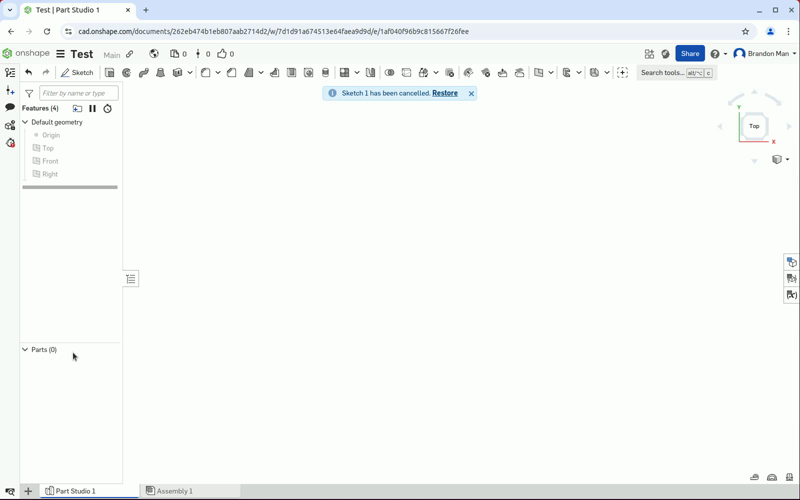
key(up)
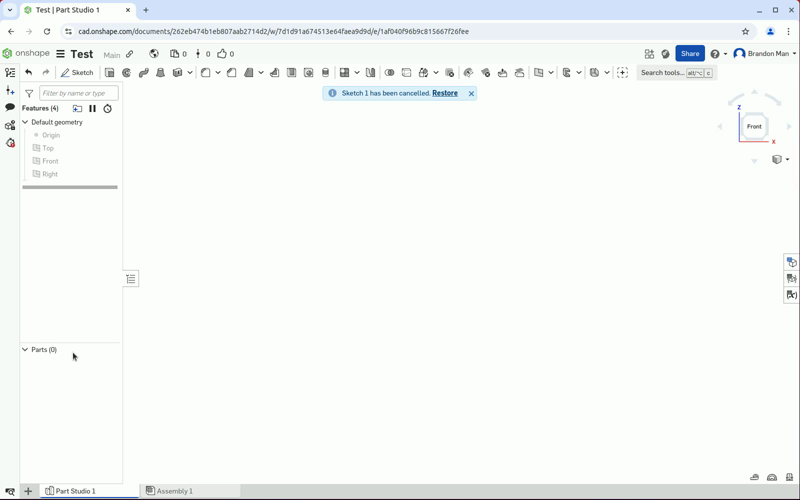
key_up(shift)
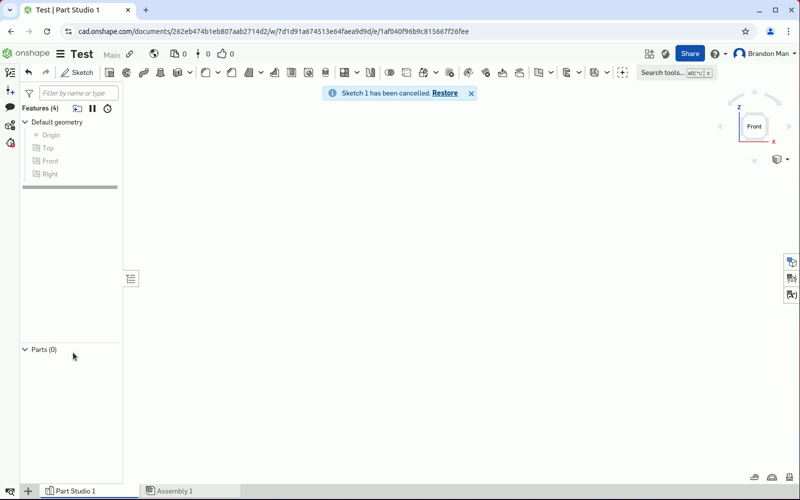
mouse_move(73, 352)
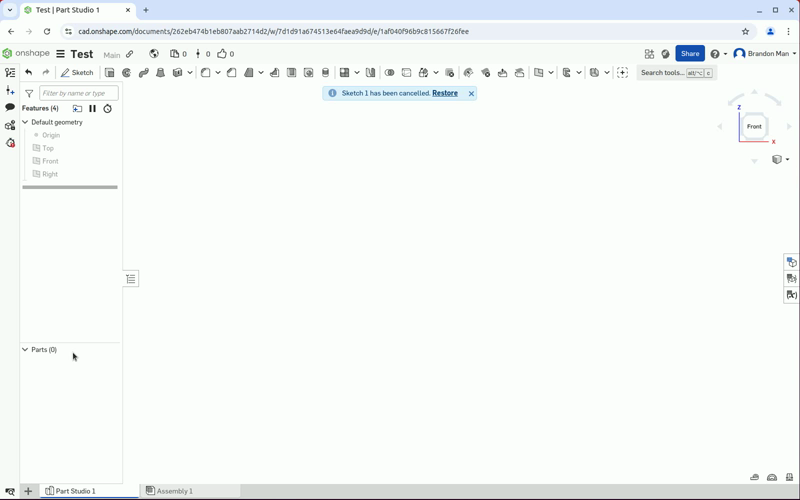
key(shift+y)
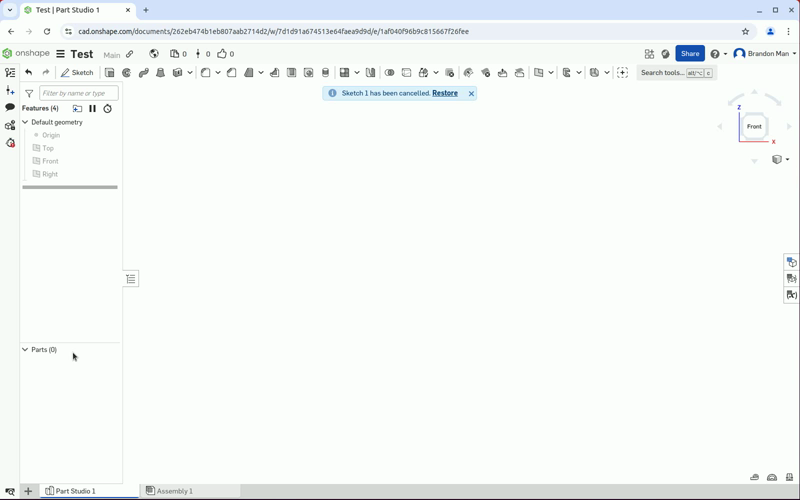
key(shift+s)
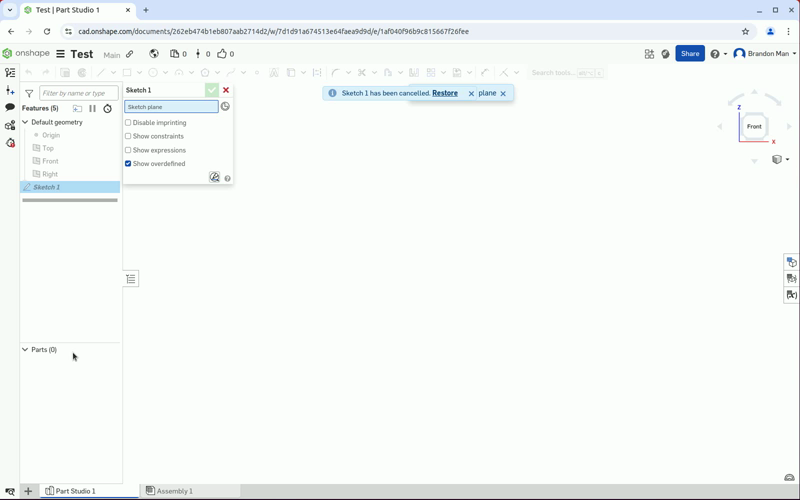
mouse_move(73, 163)
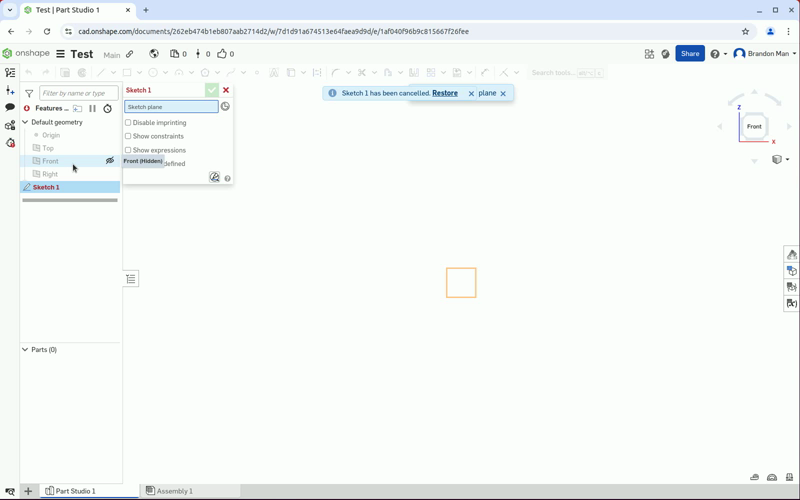
click(73, 163)
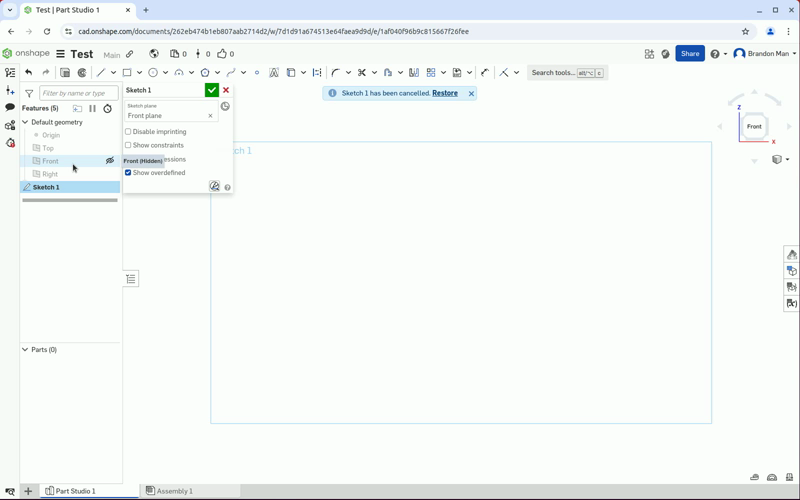
mouse_move(73, 352)
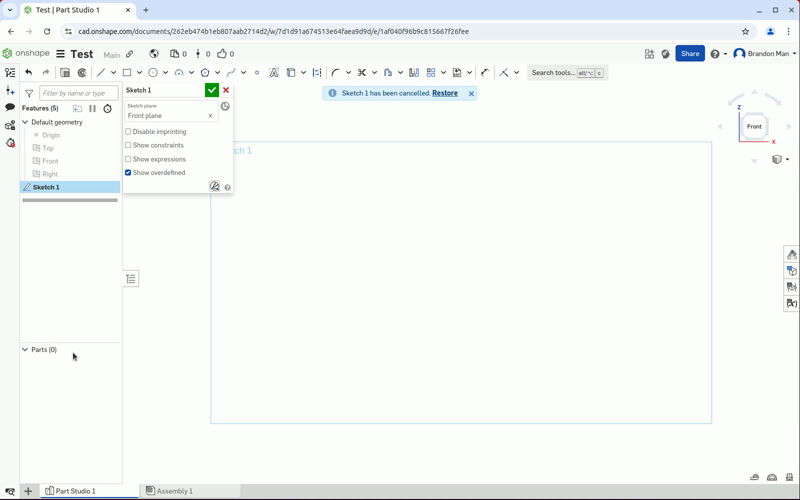
key(y)
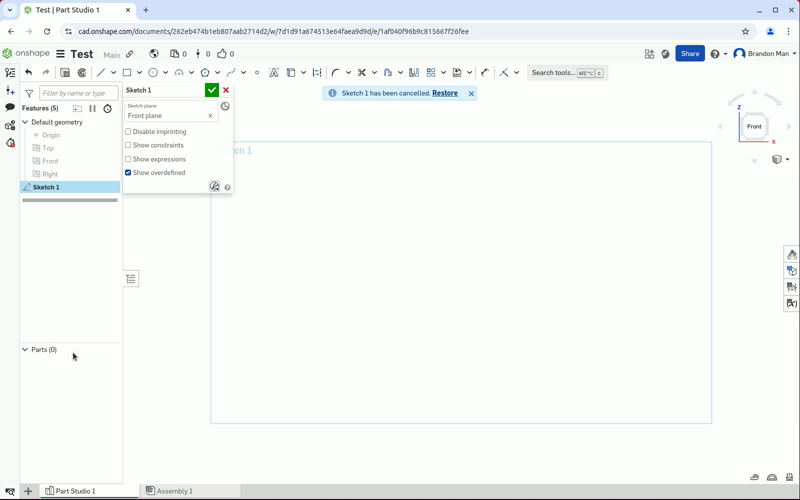
key(l)
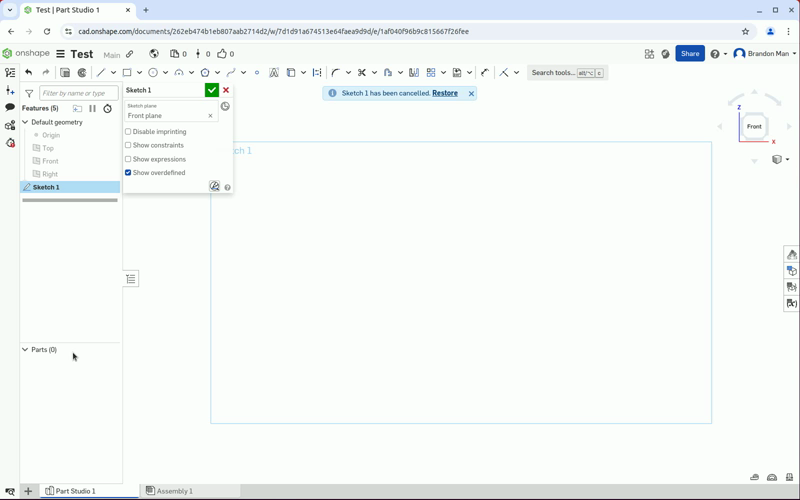
key_down(shift)
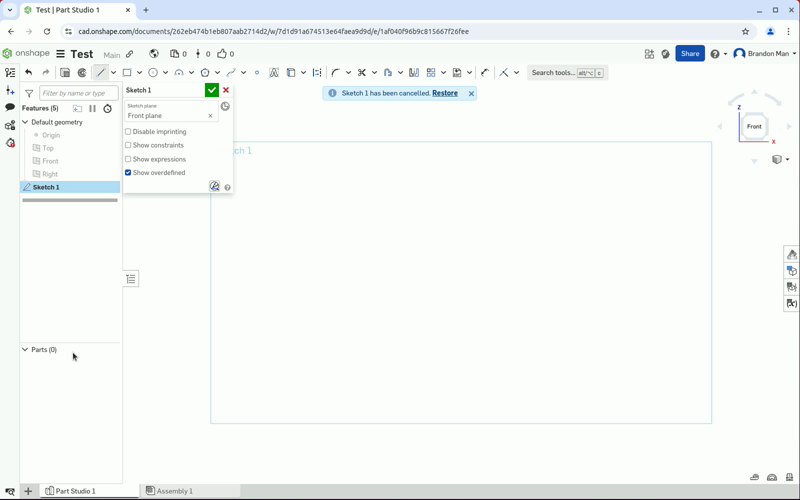
mouse_move(460, 282)
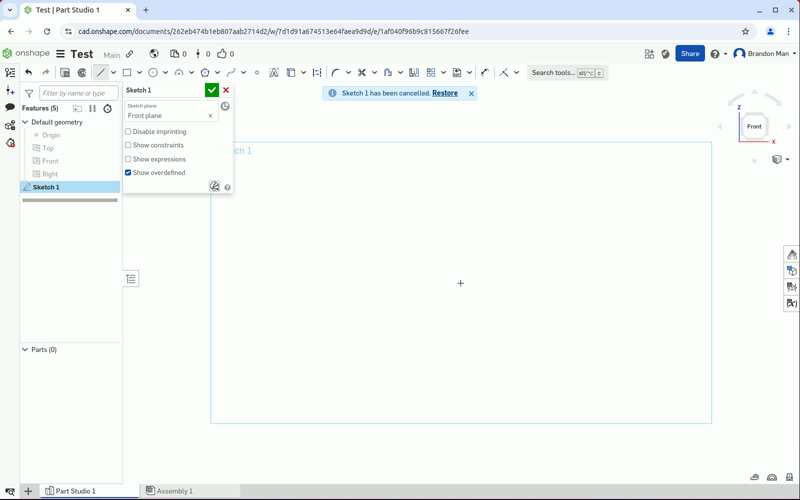
click(460, 282)
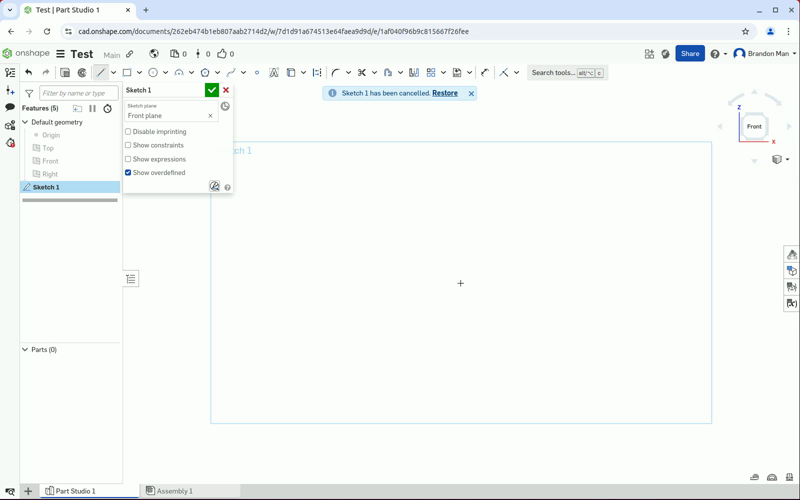
key_up(shift)
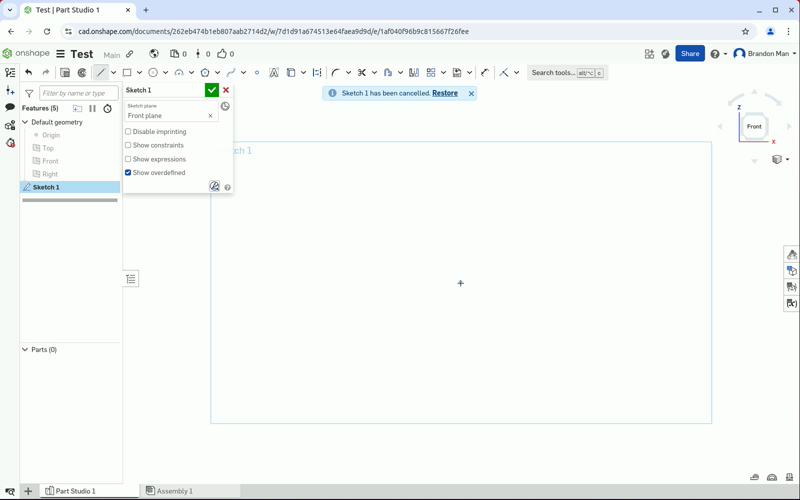
key_down(shift)
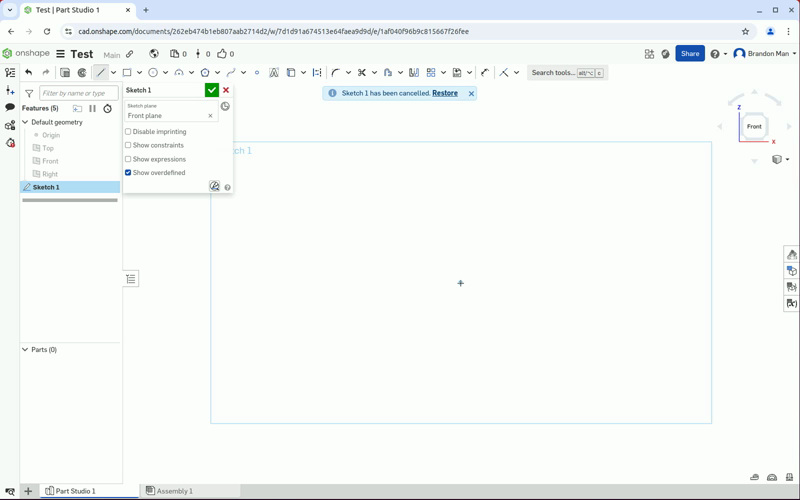
mouse_move(490, 282)
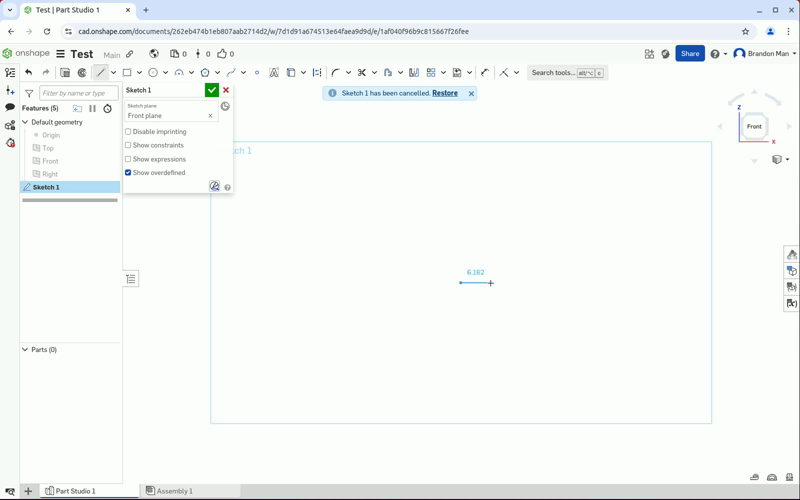
mouse_move(460, 255)
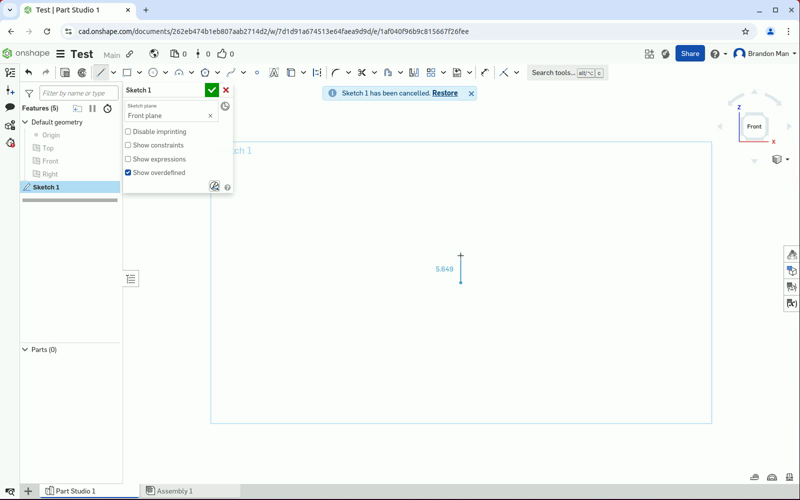
click(460, 255)
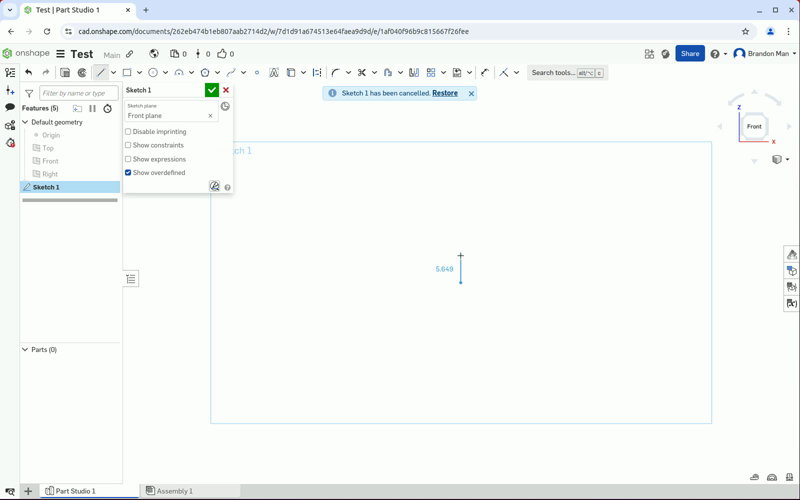
key_up(shift)
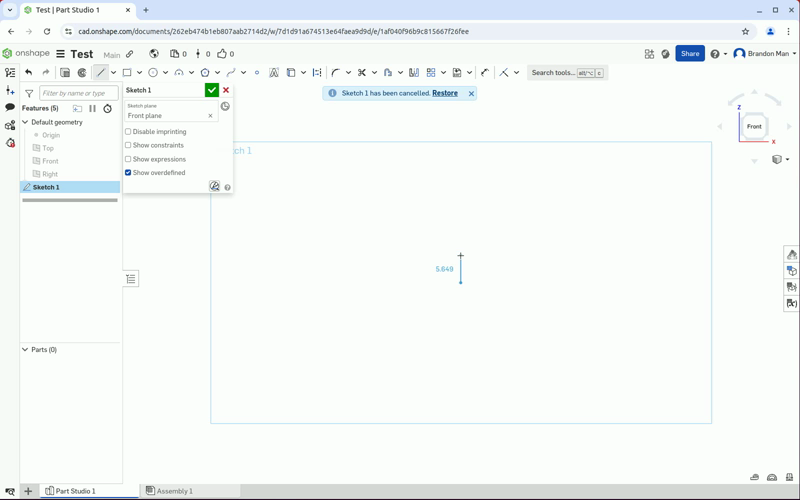
key(esc)
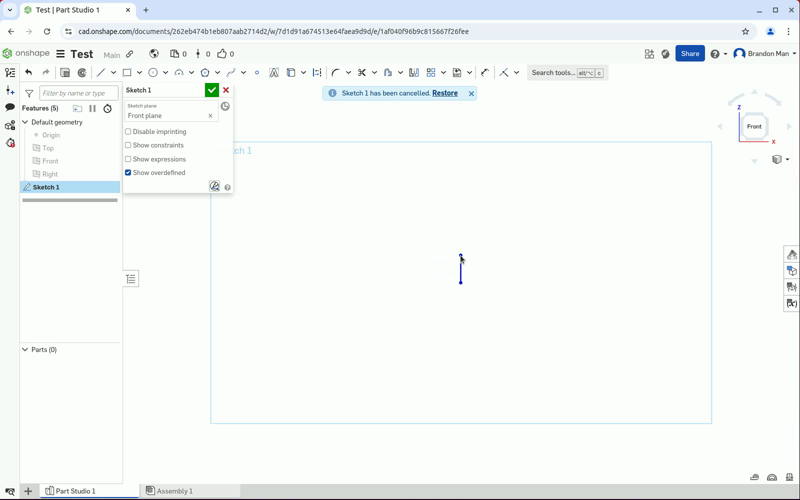
key(a)
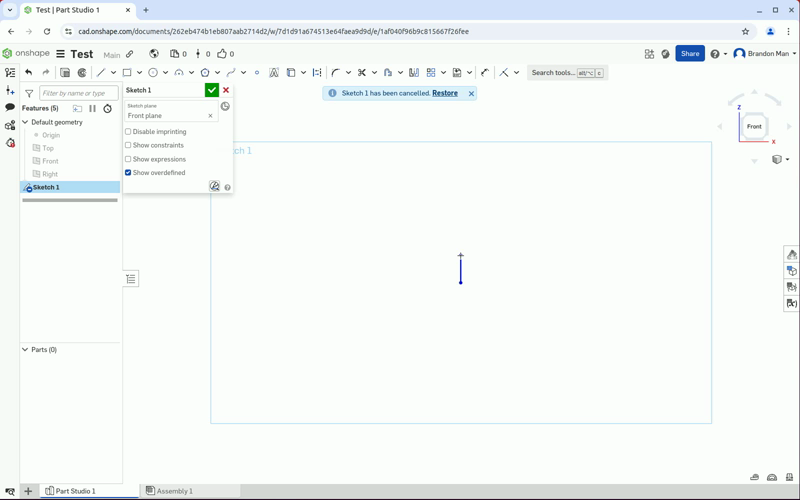
mouse_move(460, 255)
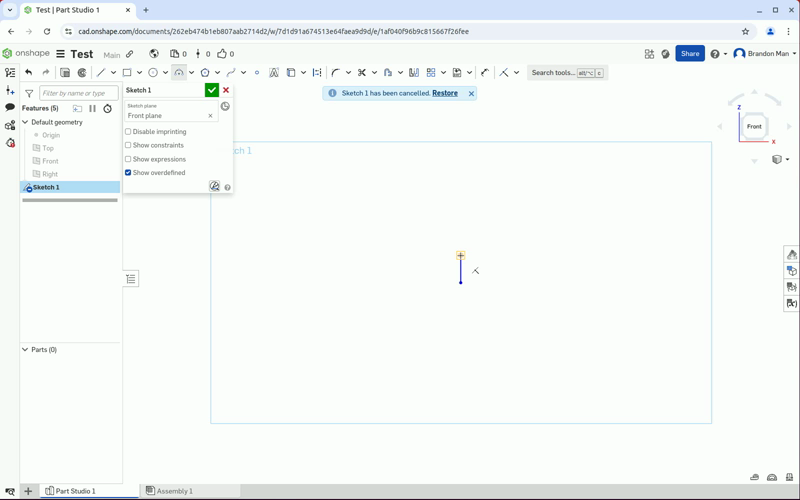
click(460, 255)
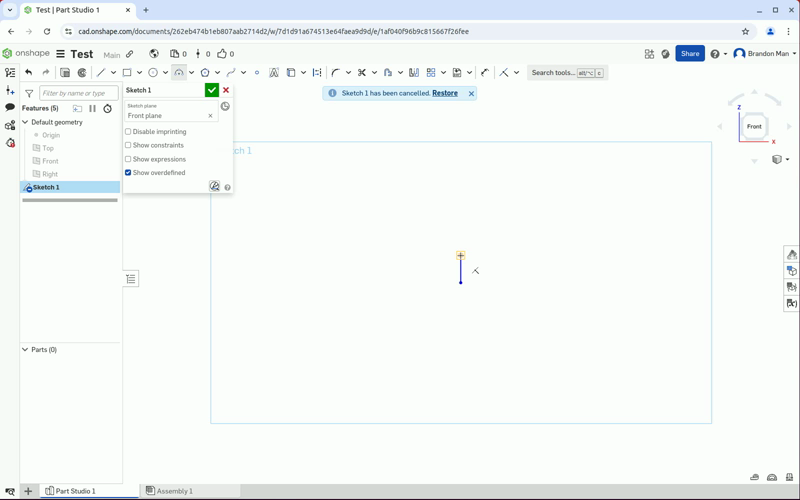
mouse_move(460, 282)
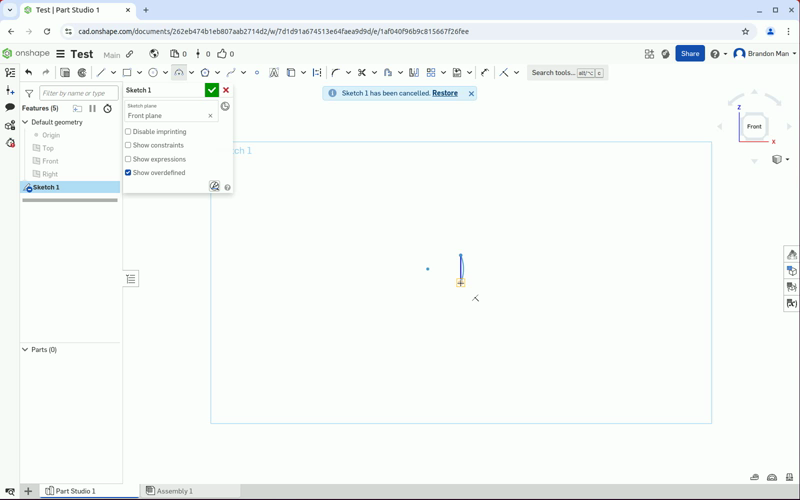
click(460, 282)
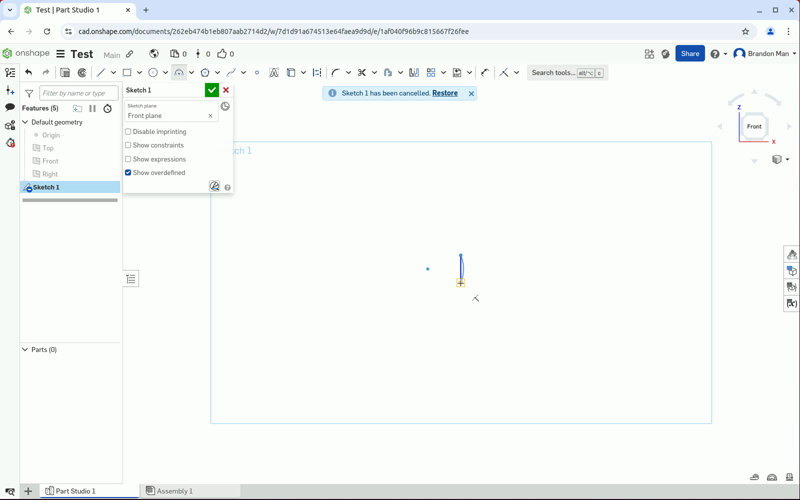
key_down(shift)
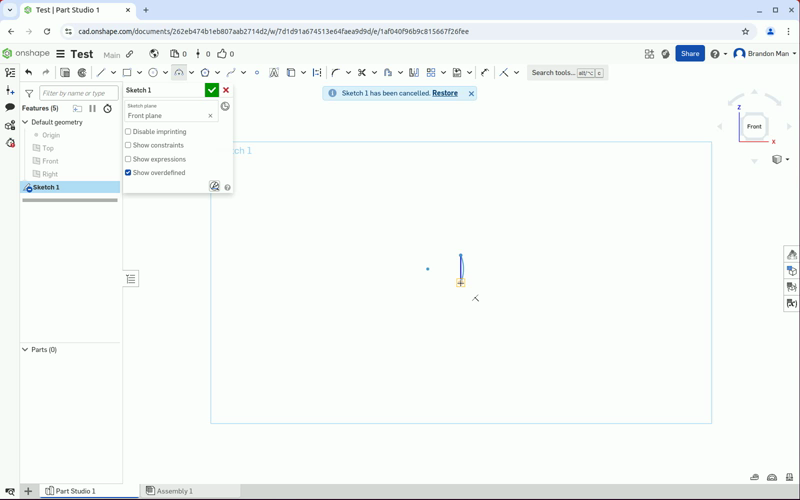
mouse_move(447, 269)
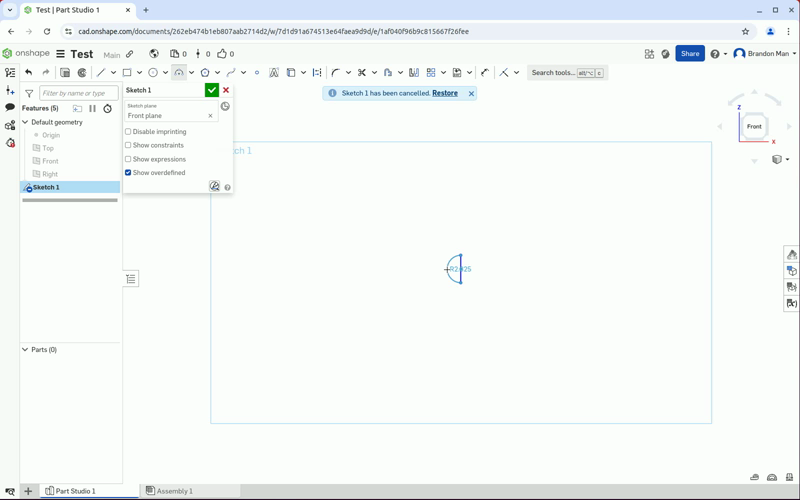
click(447, 269)
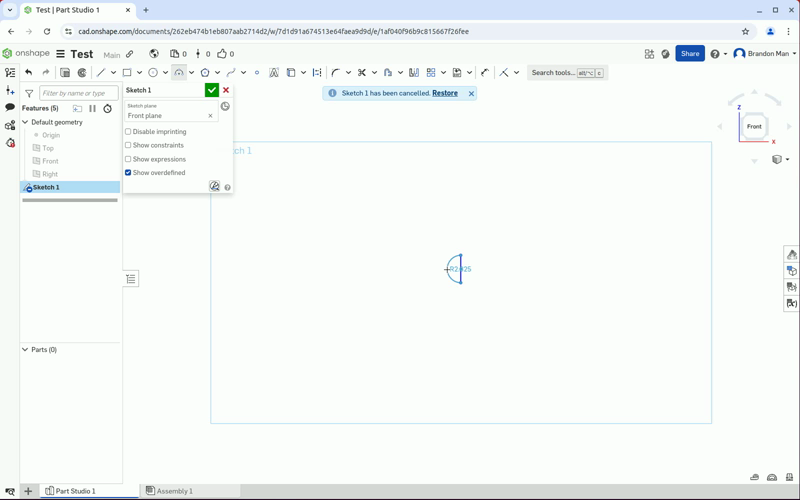
key_up(shift)
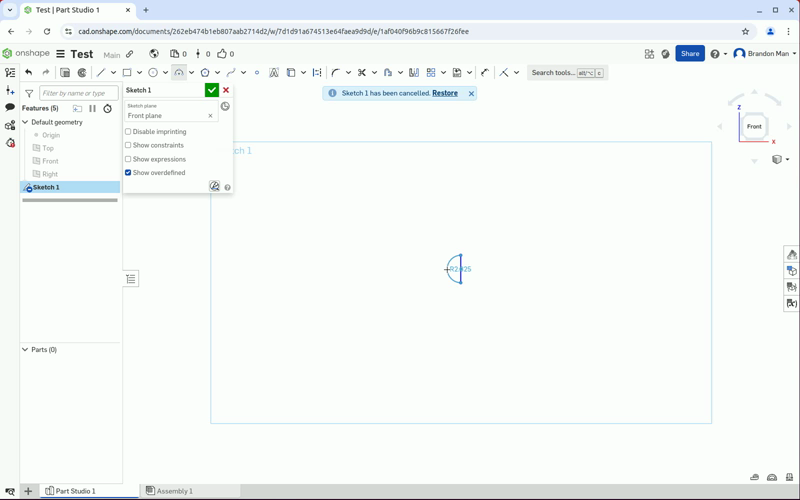
key(esc)
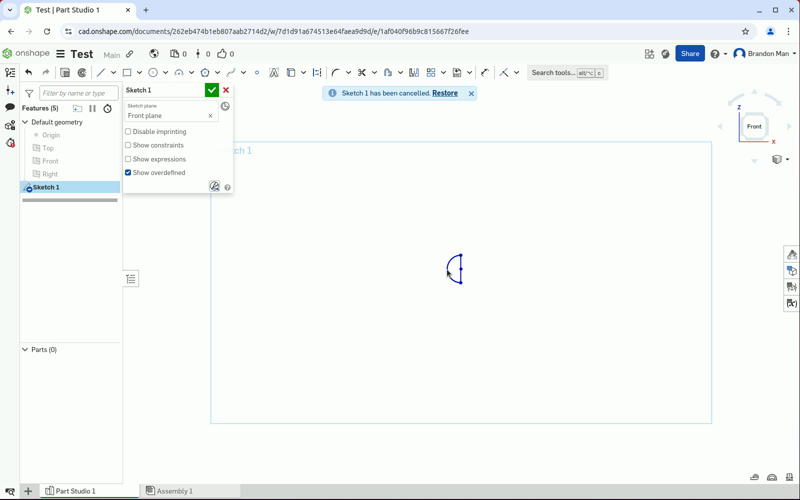
mouse_move(452, 259)
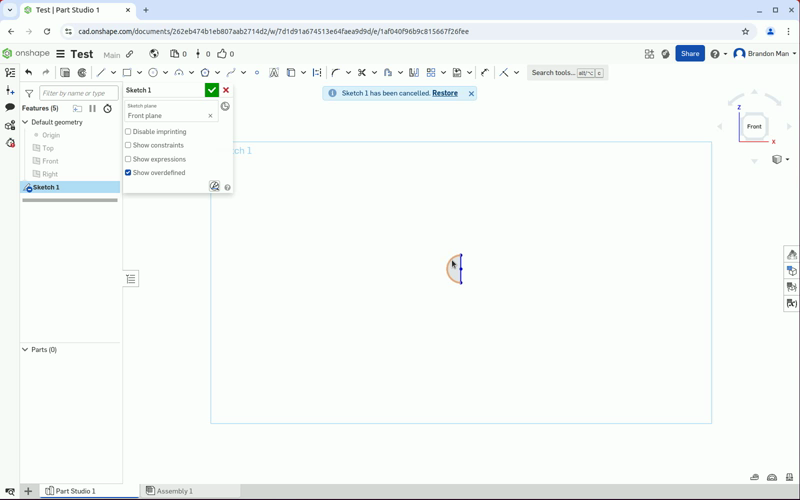
scroll(6)
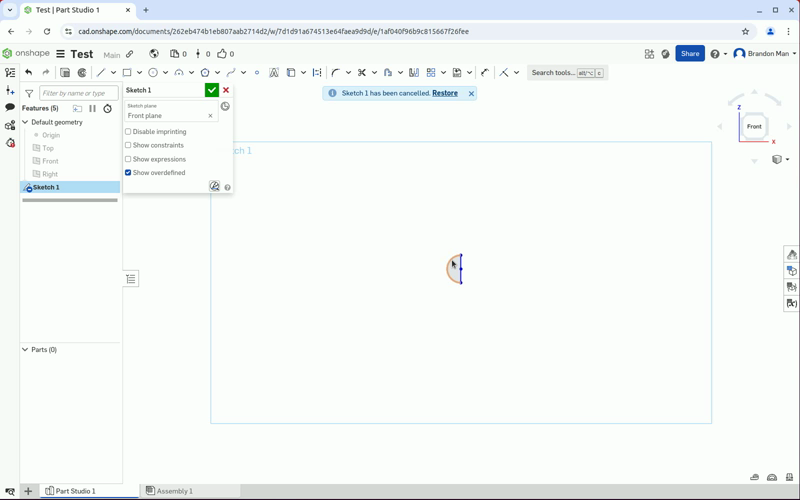
scroll(6)
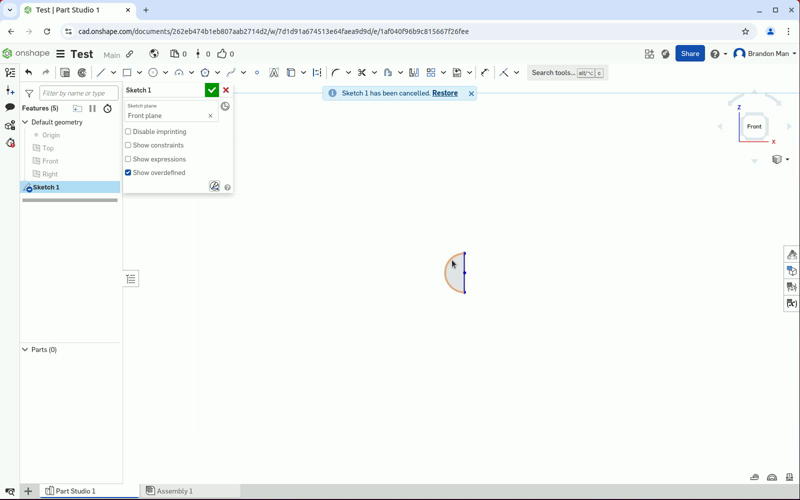
scroll(6)
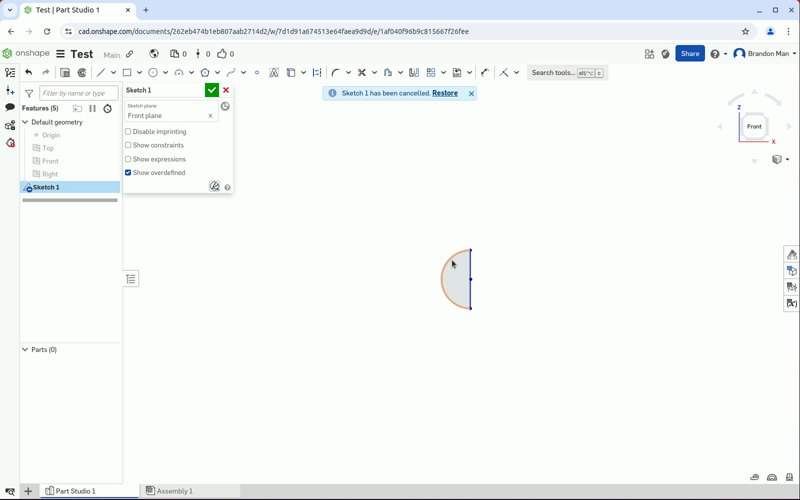
scroll(6)
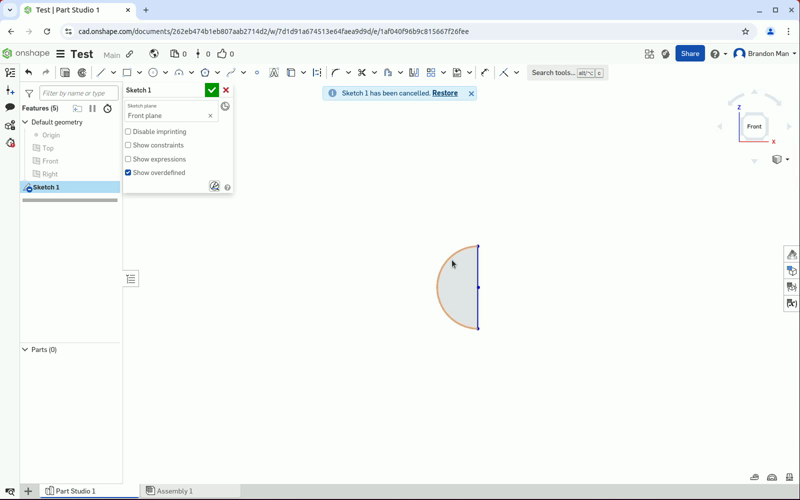
scroll(6)
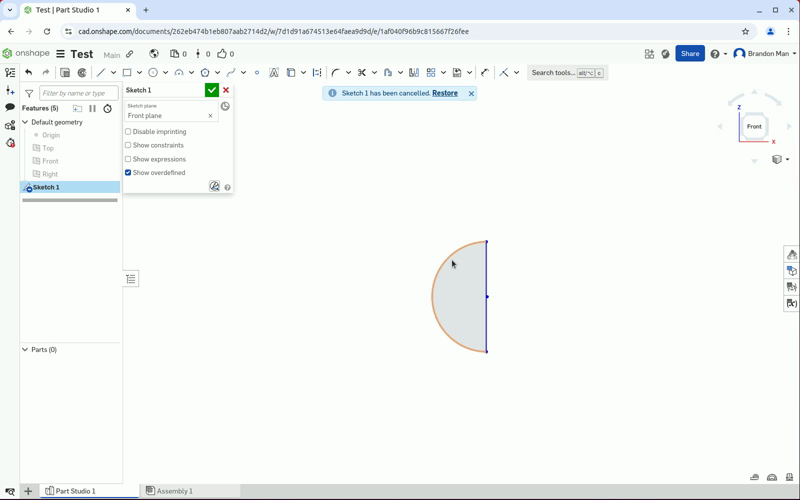
scroll(6)
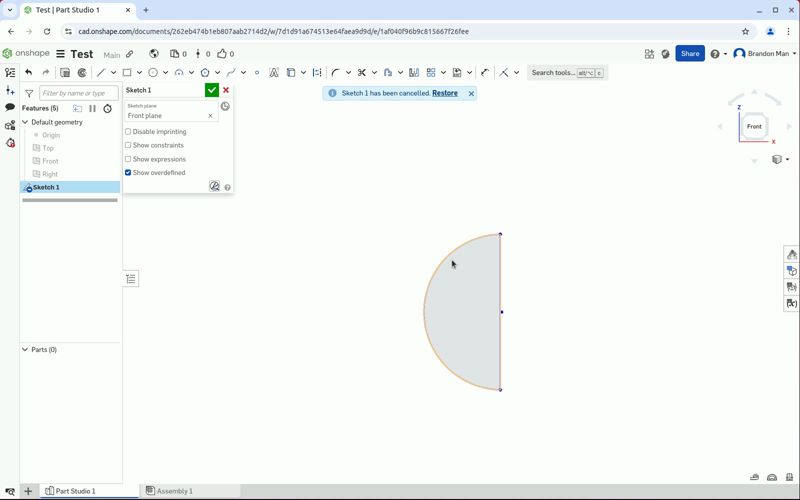
scroll(6)
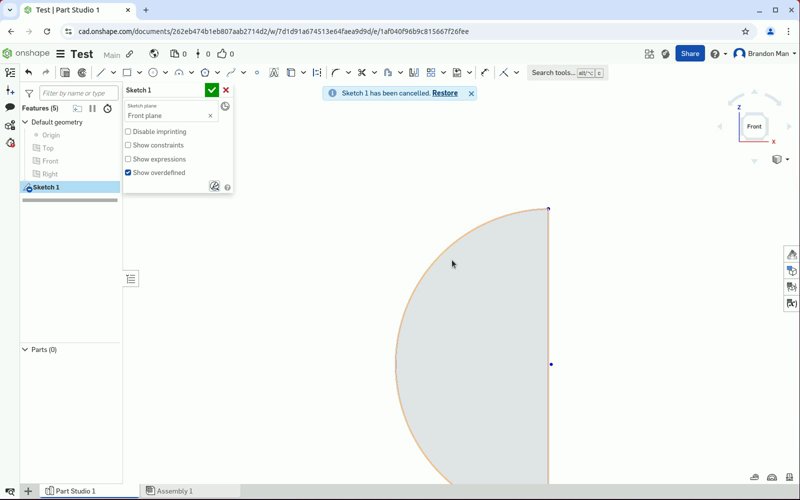
click(452, 259)
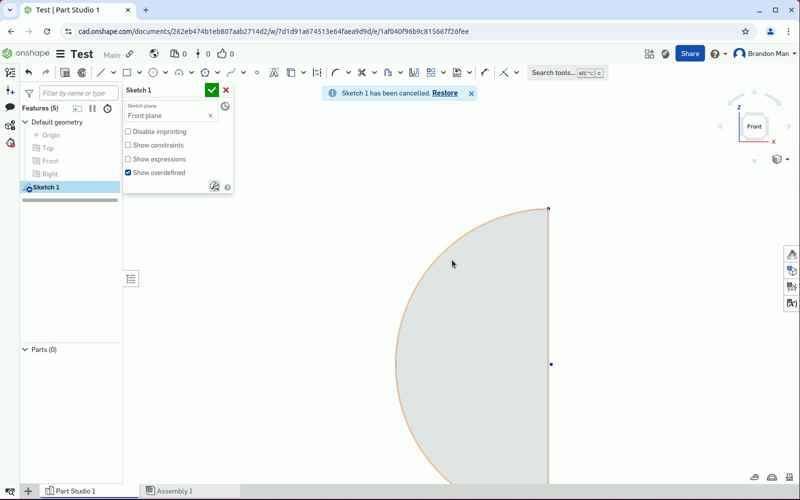
scroll(-6)
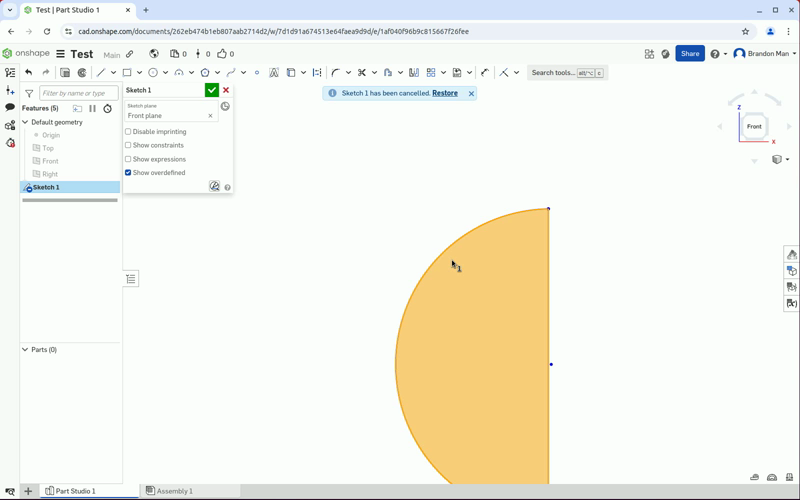
scroll(-6)
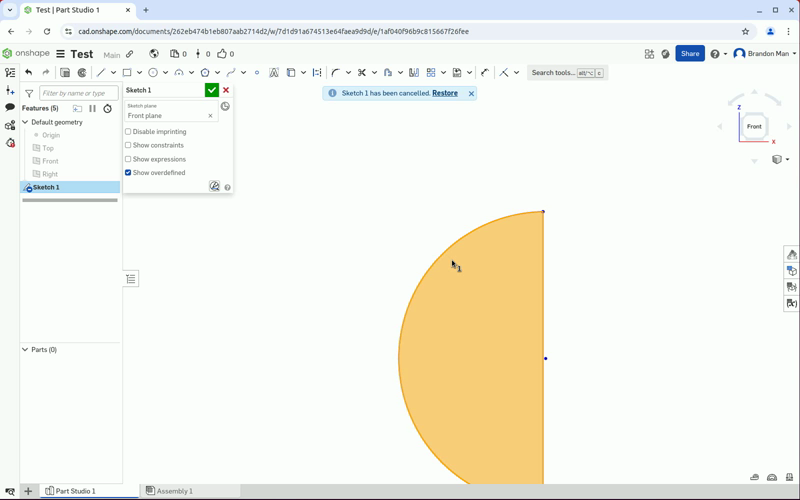
scroll(-6)
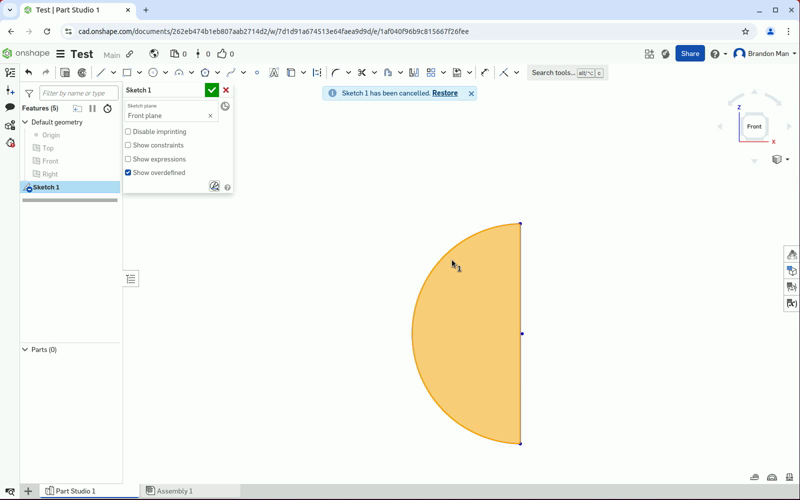
scroll(-6)
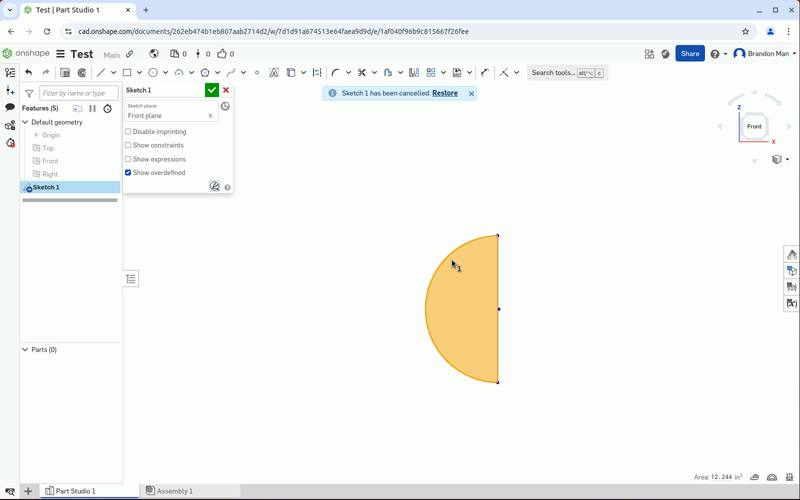
scroll(-6)
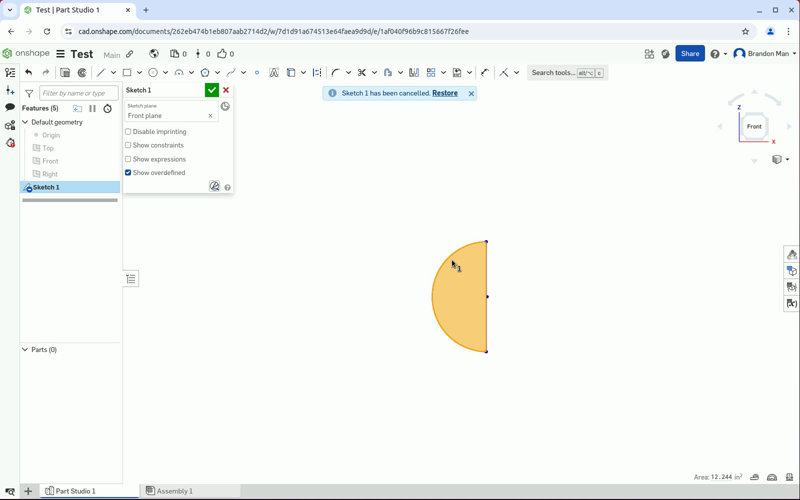
scroll(-6)
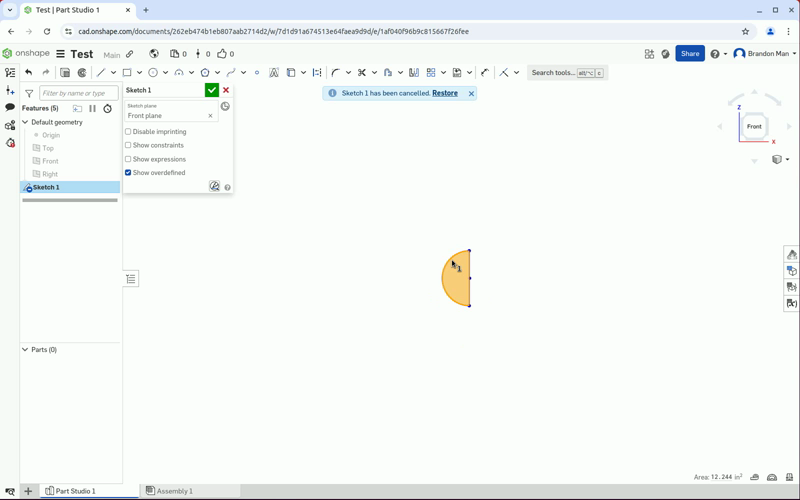
scroll(-6)
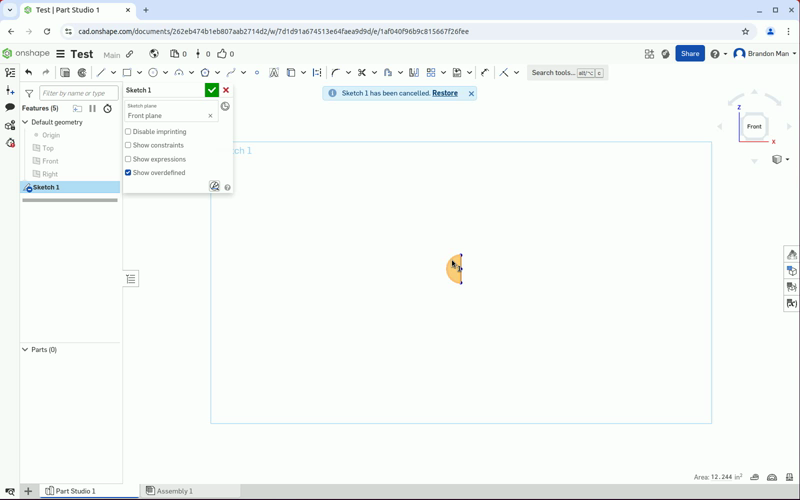
mouse_move(73, 352)
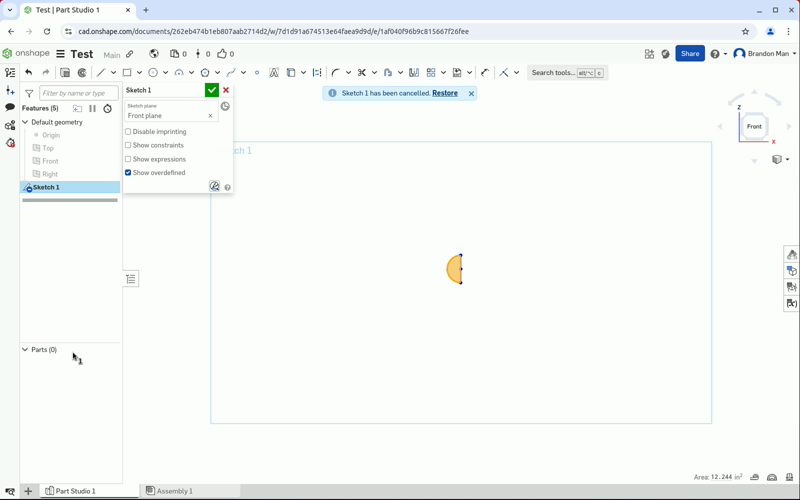
key(shift+y)
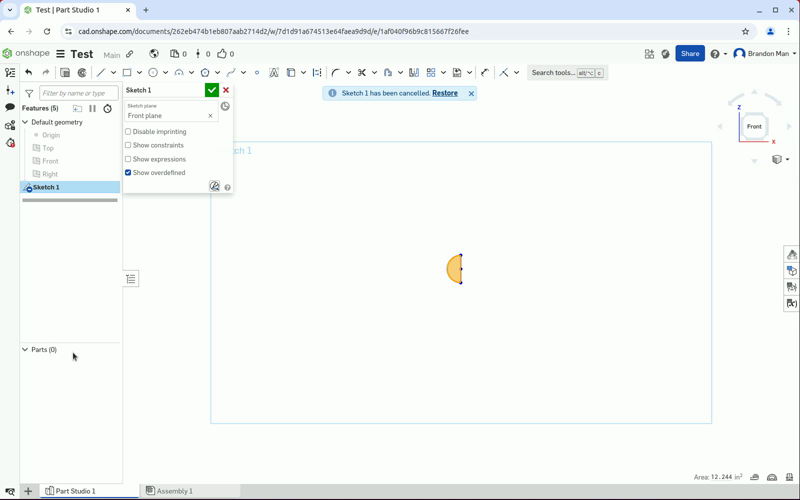
key(shift+e)
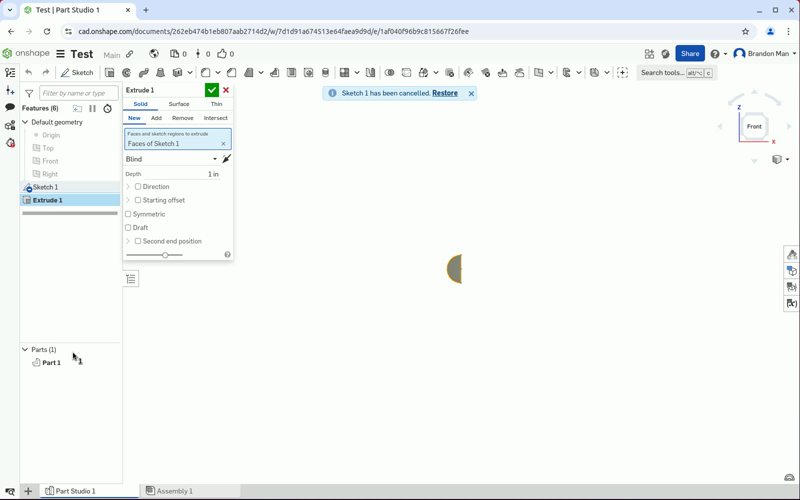
mouse_move(143, 106)
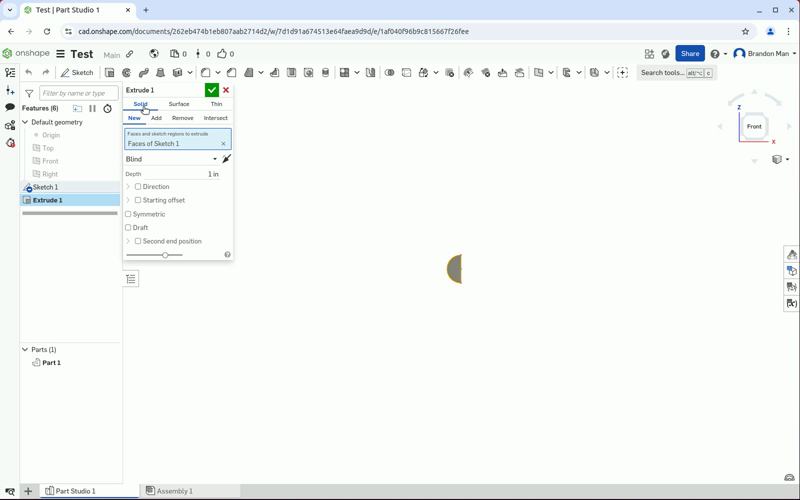
click(143, 106)
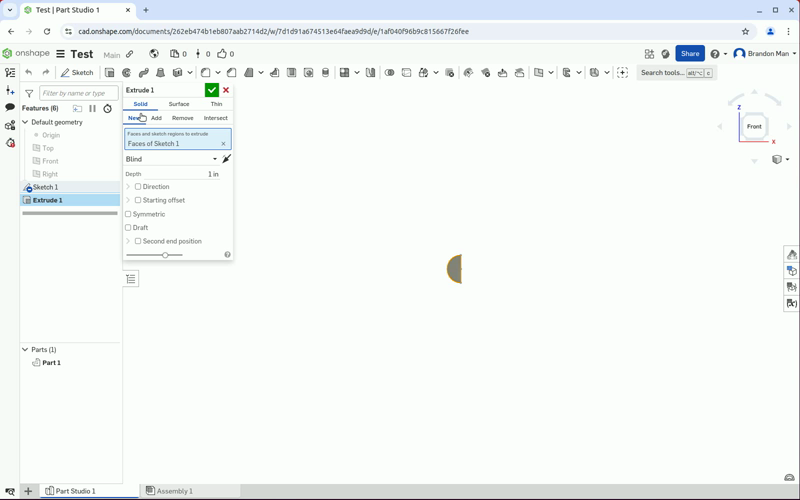
mouse_move(137, 120)
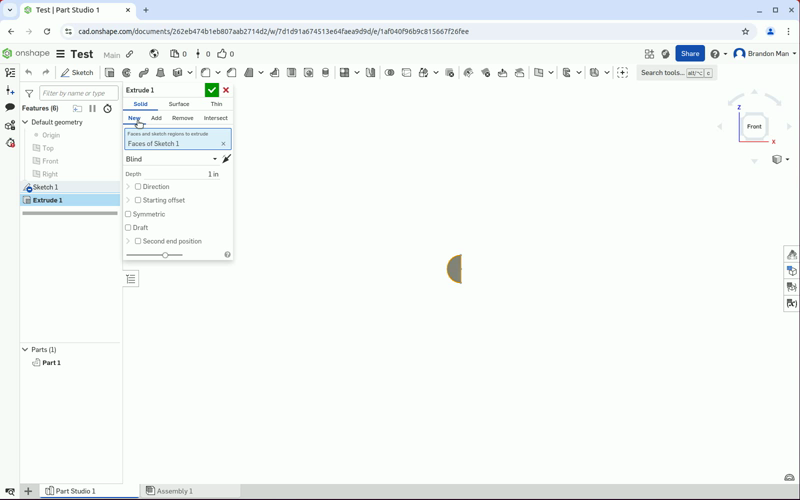
click(137, 120)
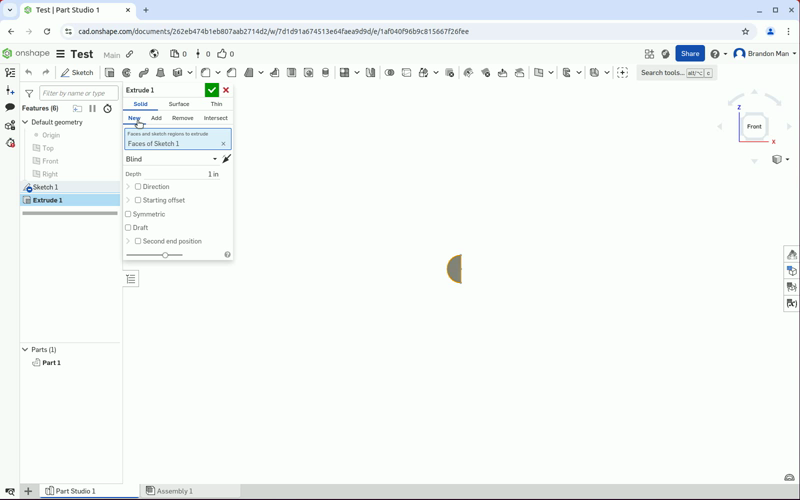
key(tab, 4)
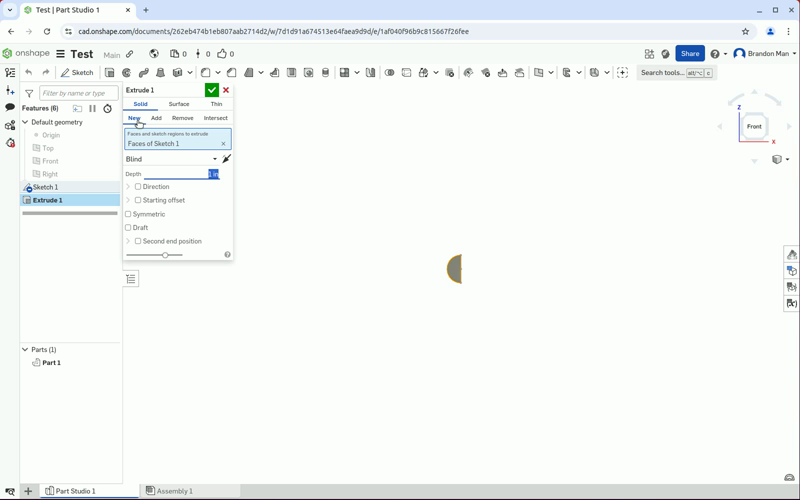
text(6.74)
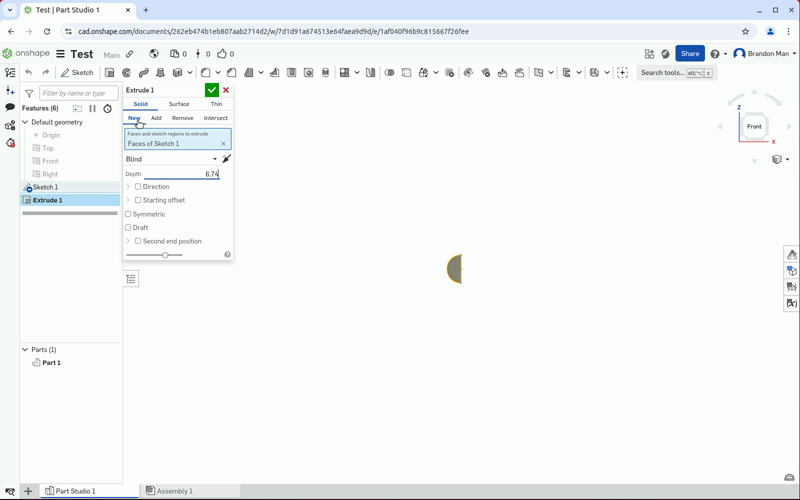
key(enter)
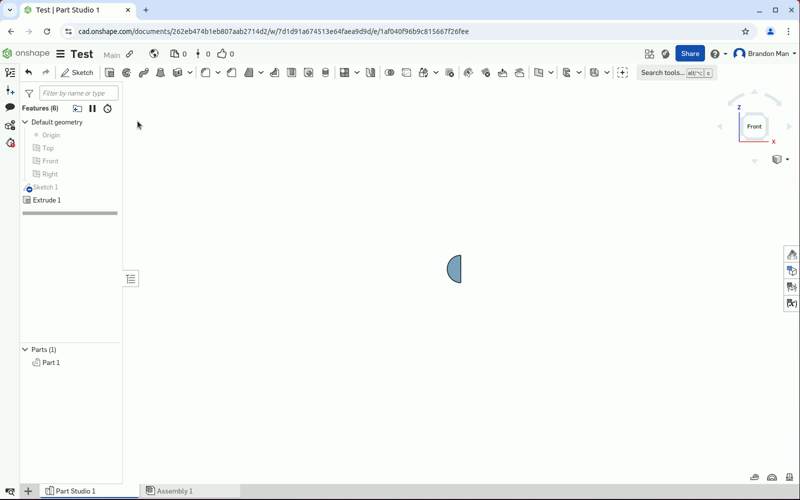
key(shift+h)
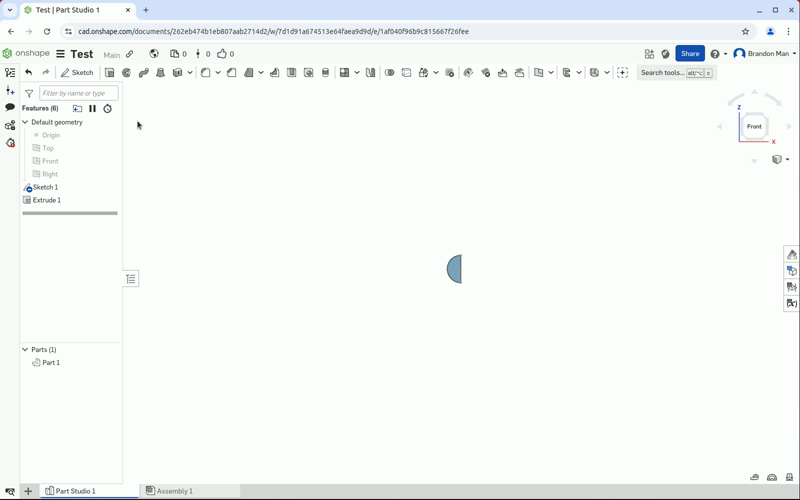
key(shift+h)
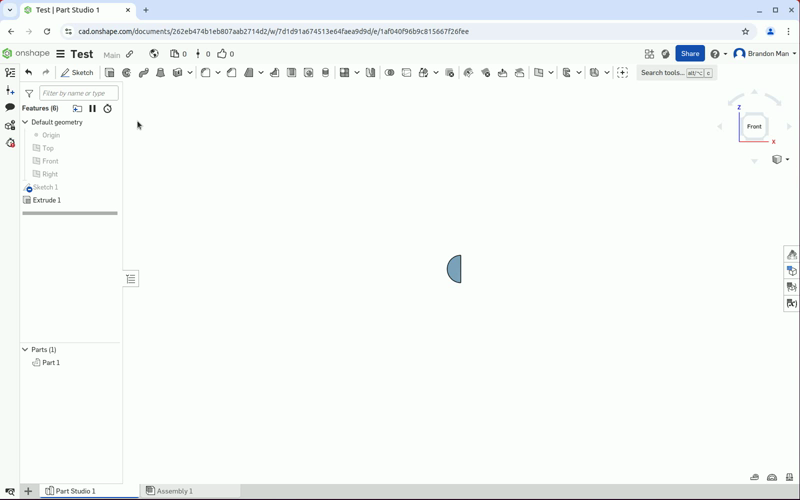
mouse_move(73, 189)
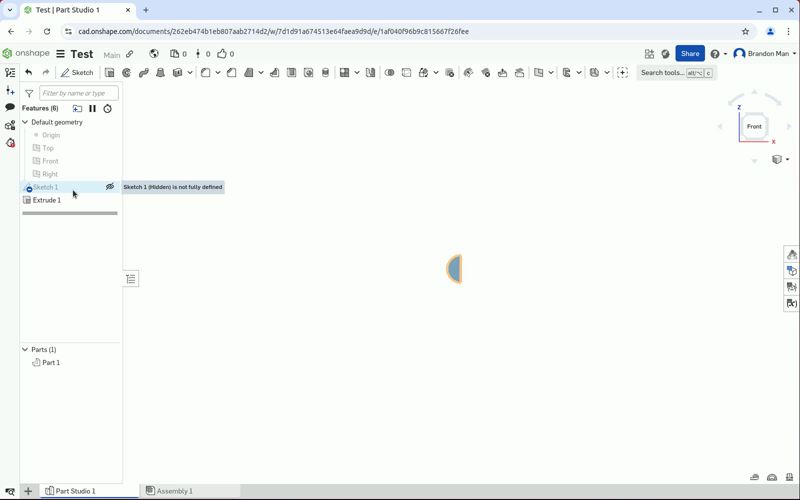
click(73, 189)
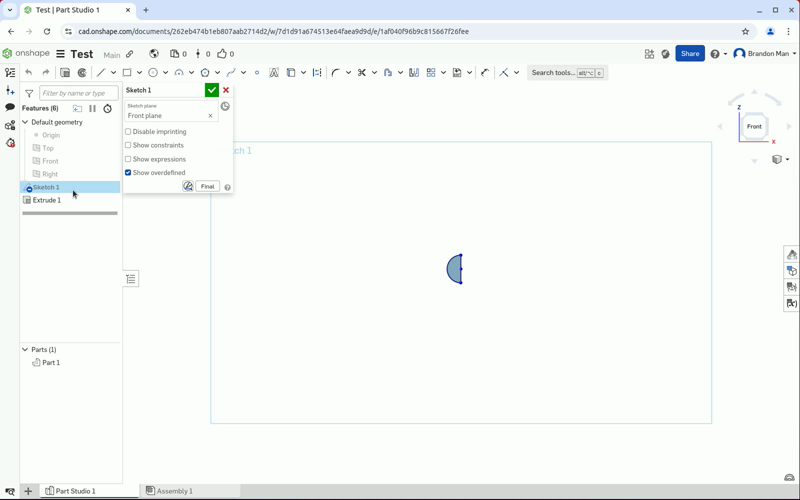
mouse_move(229, 92)
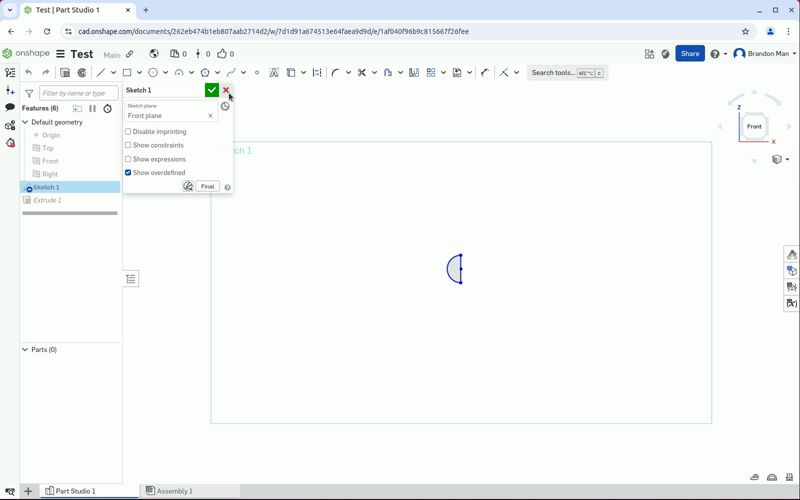
click(229, 92)
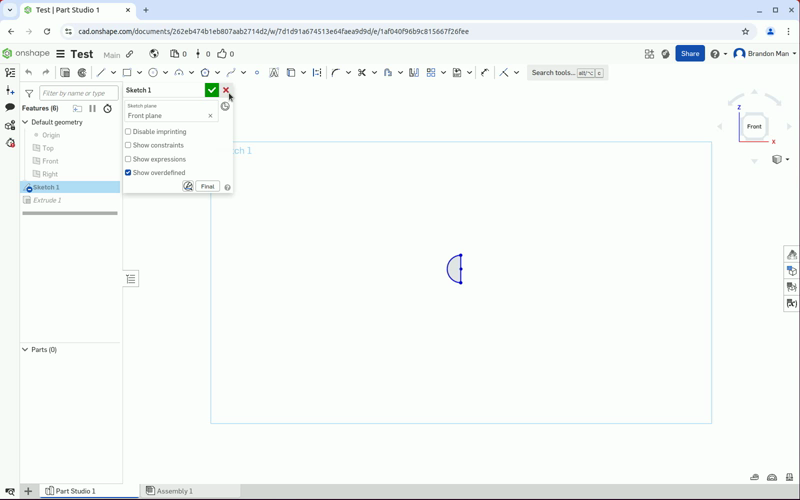
key(shift+s)
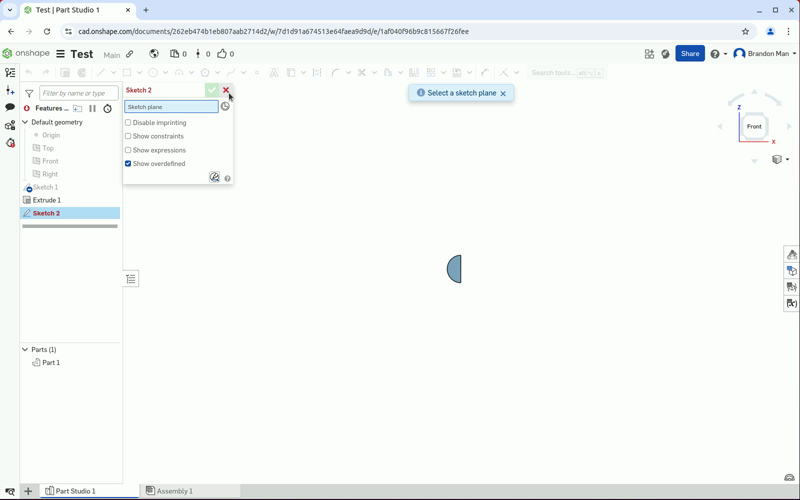
mouse_move(73, 163)
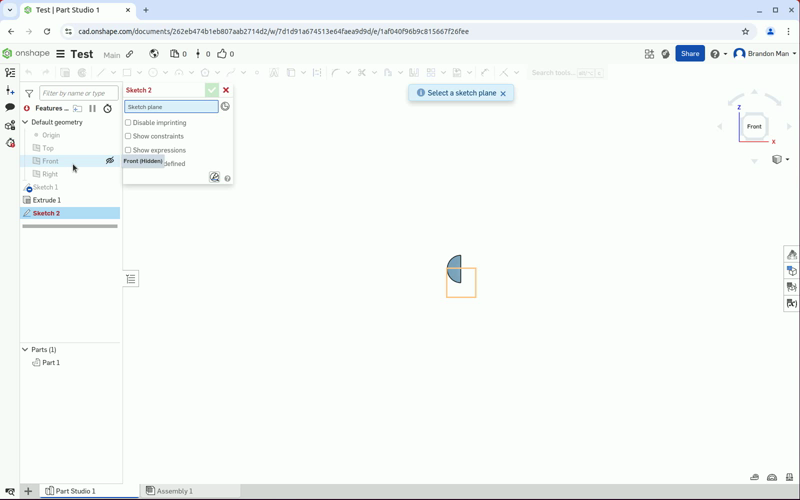
click(73, 163)
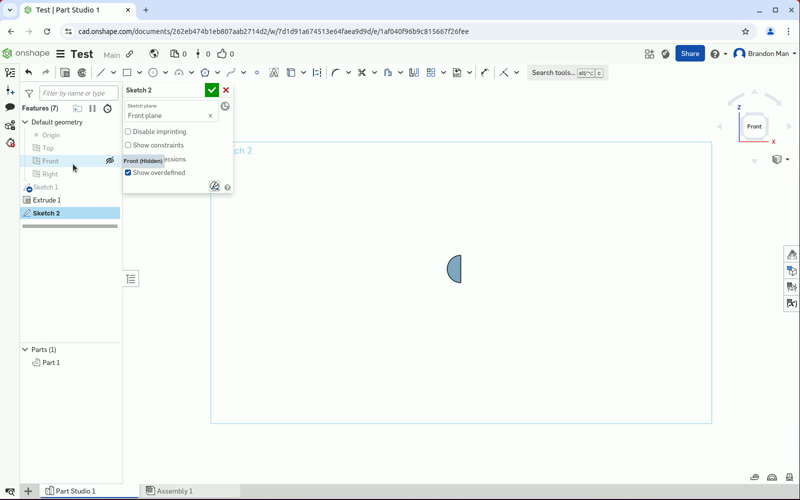
mouse_move(73, 352)
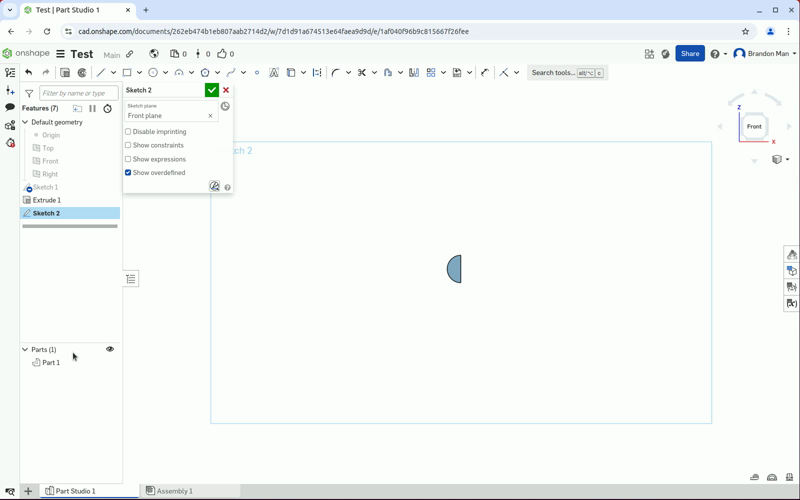
key(y)
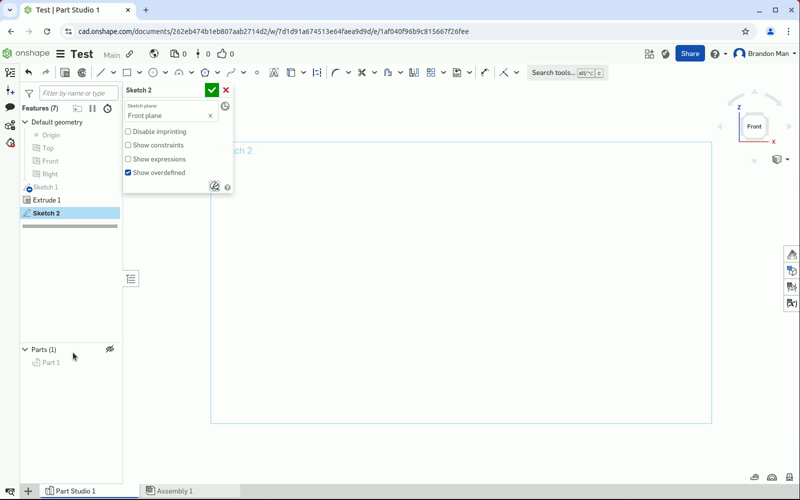
key(l)
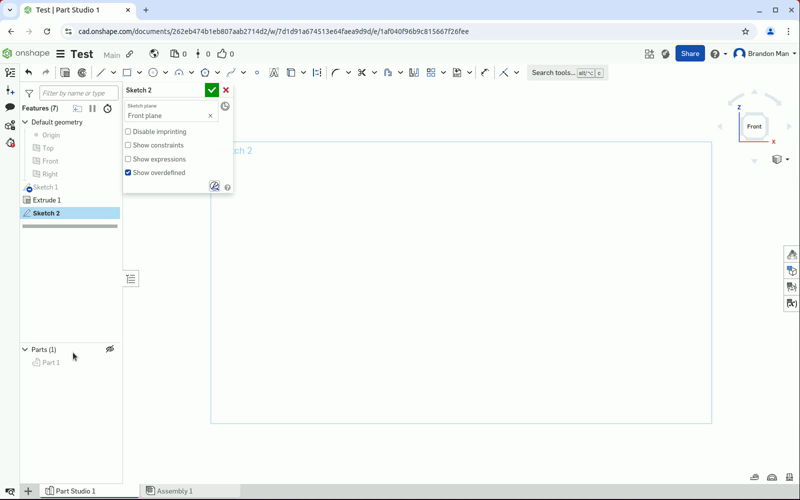
key_down(shift)
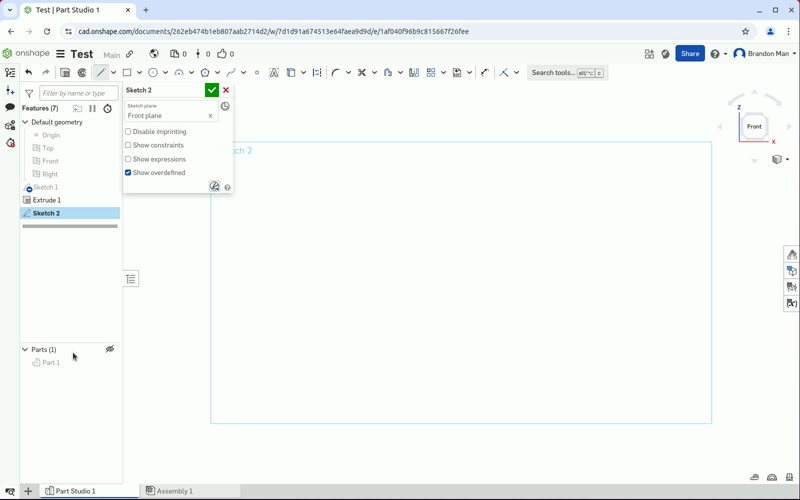
mouse_move(460, 282)
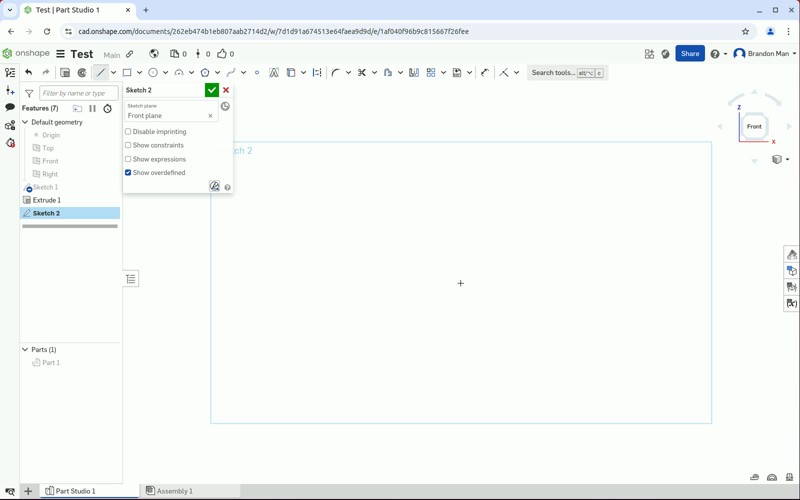
click(460, 282)
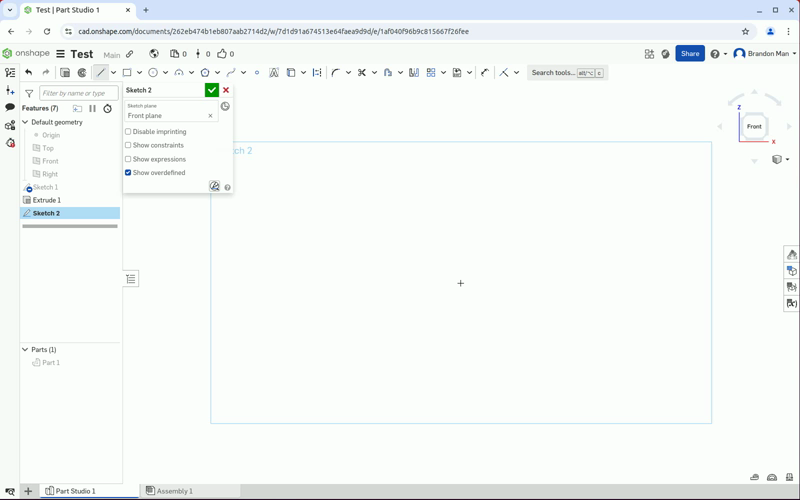
key_up(shift)
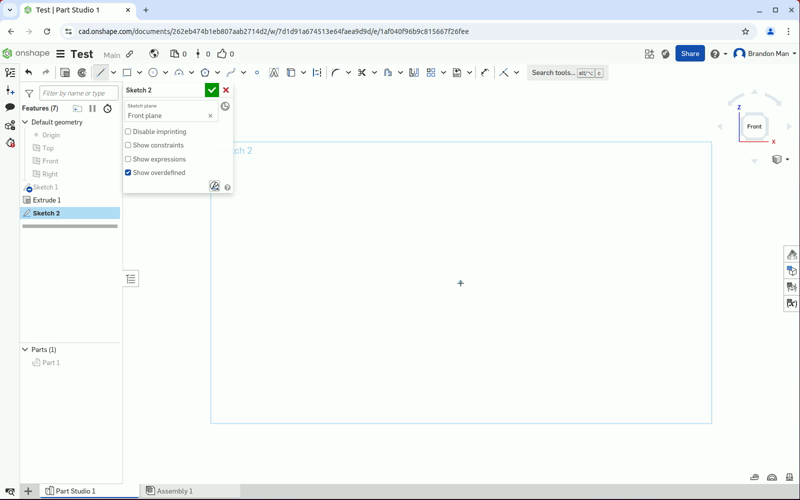
key_down(shift)
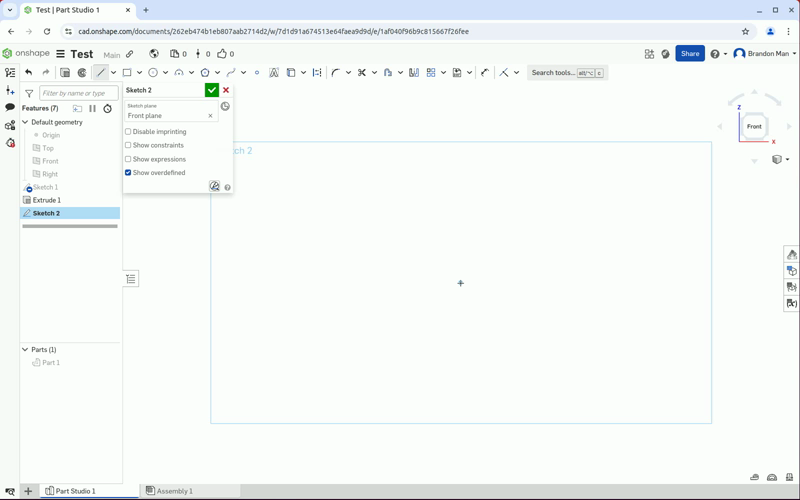
mouse_move(555, 282)
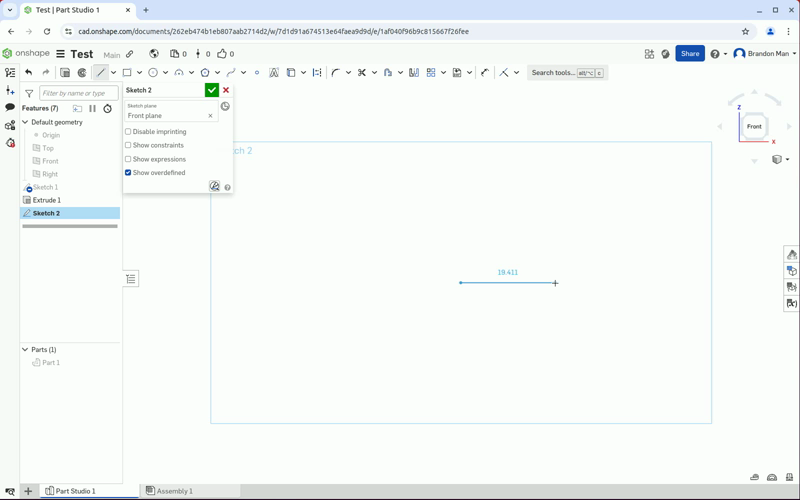
click(555, 282)
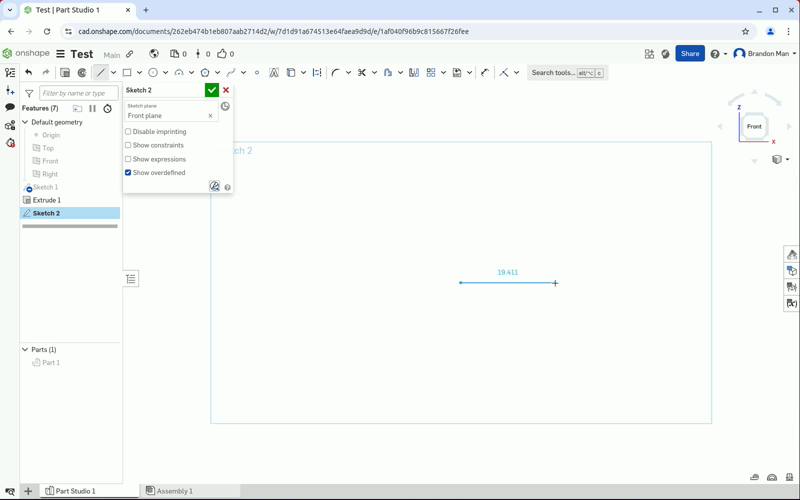
key_up(shift)
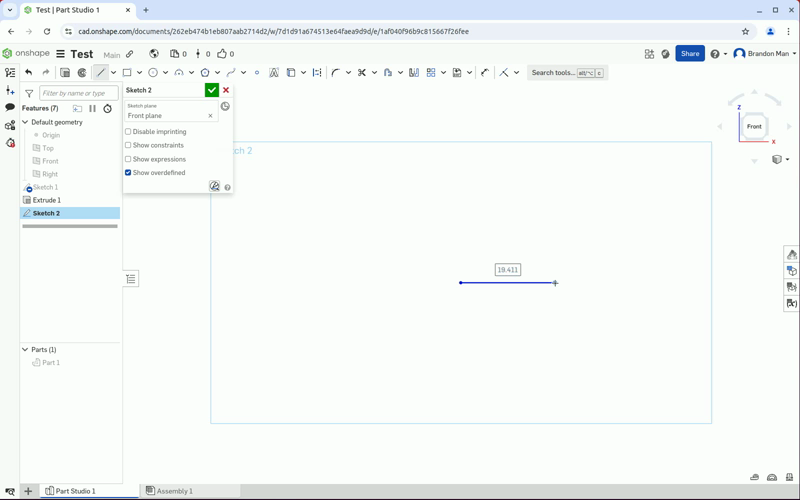
key_down(shift)
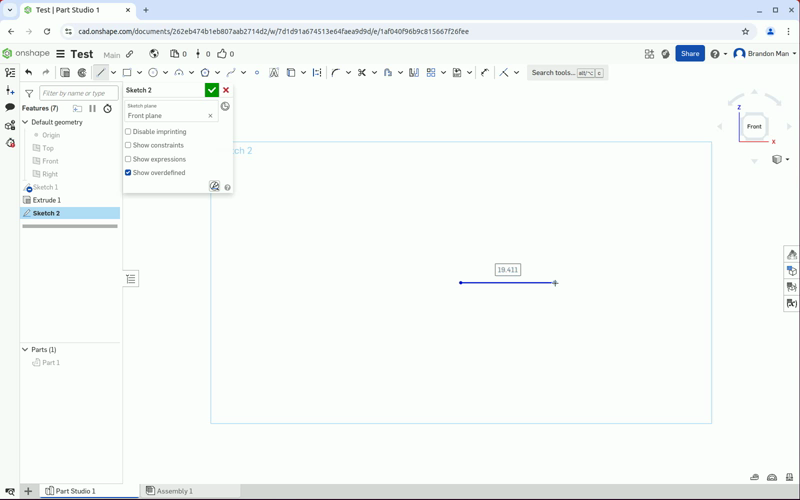
mouse_move(585, 282)
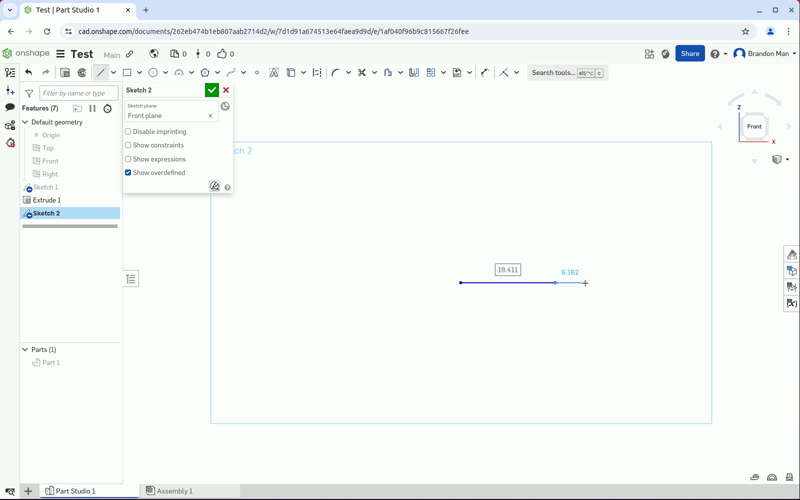
mouse_move(565, 273)
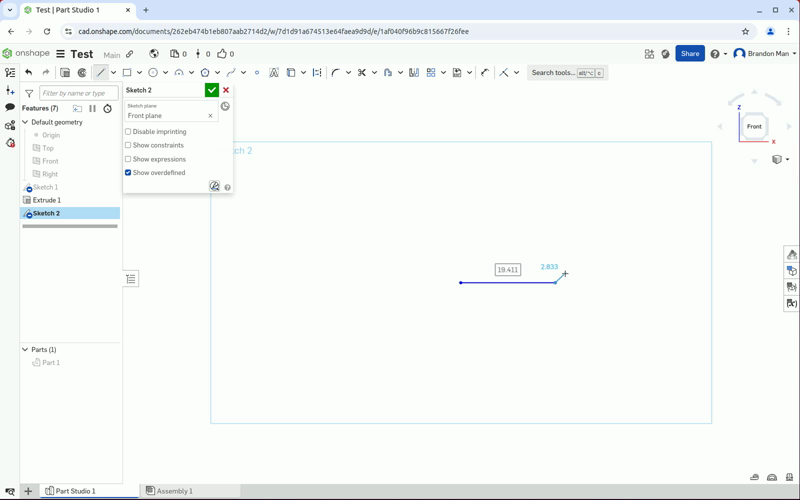
click(565, 273)
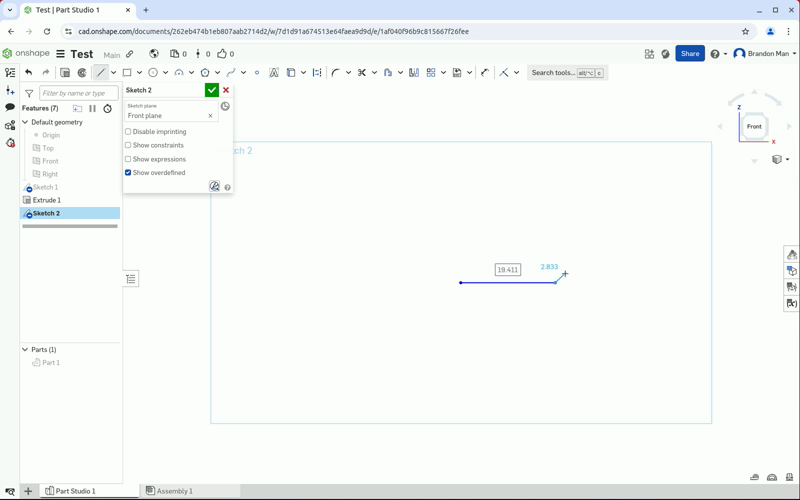
key_up(shift)
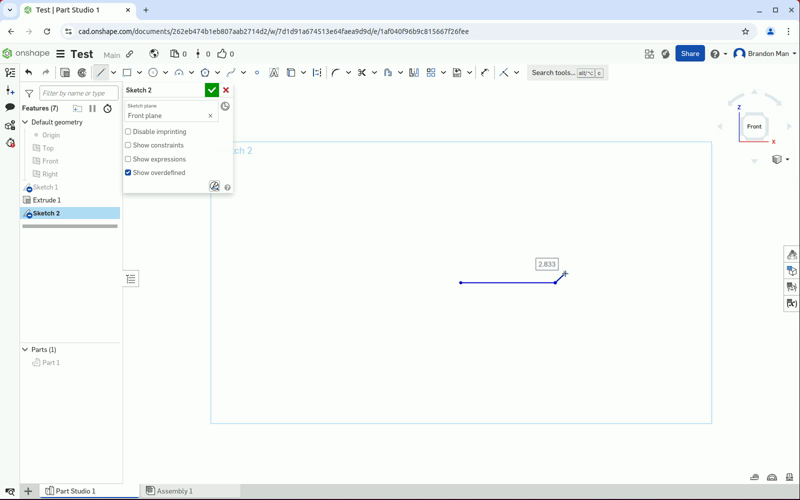
key_down(shift)
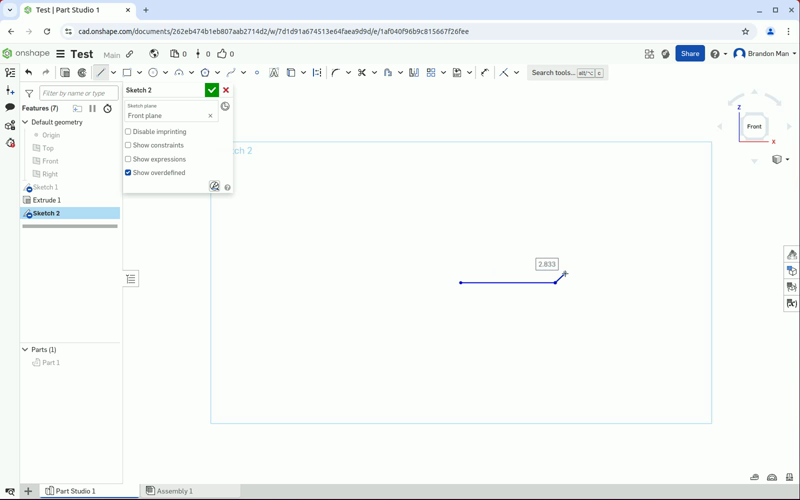
mouse_move(589, 273)
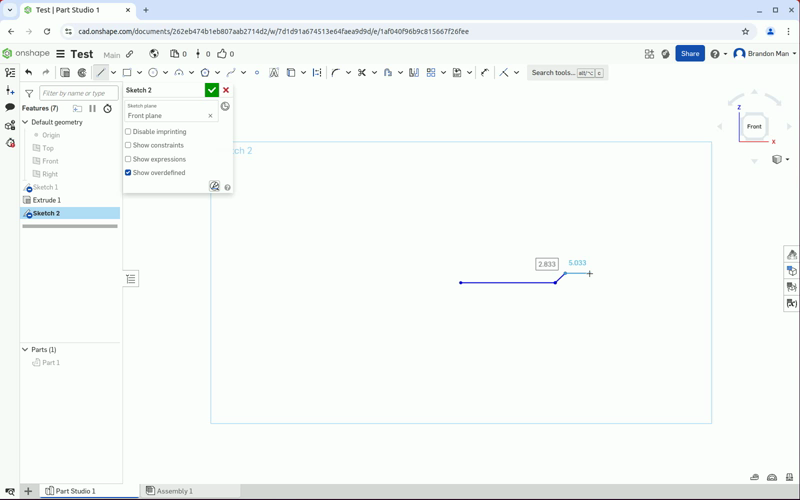
mouse_move(524, 232)
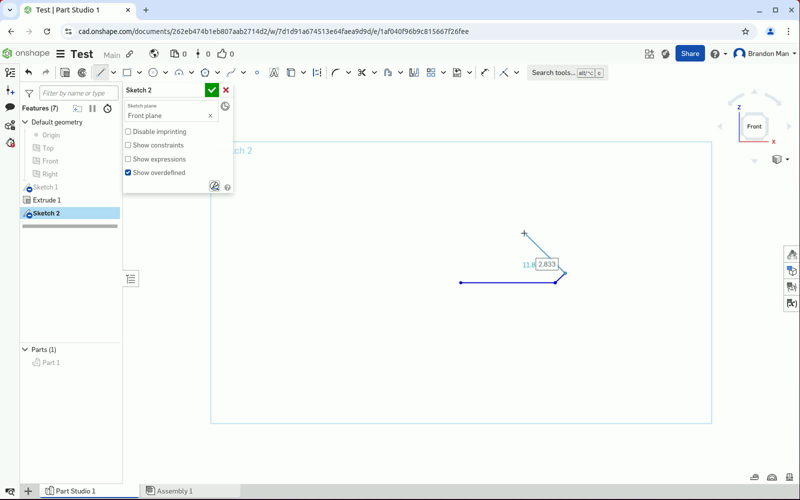
click(524, 232)
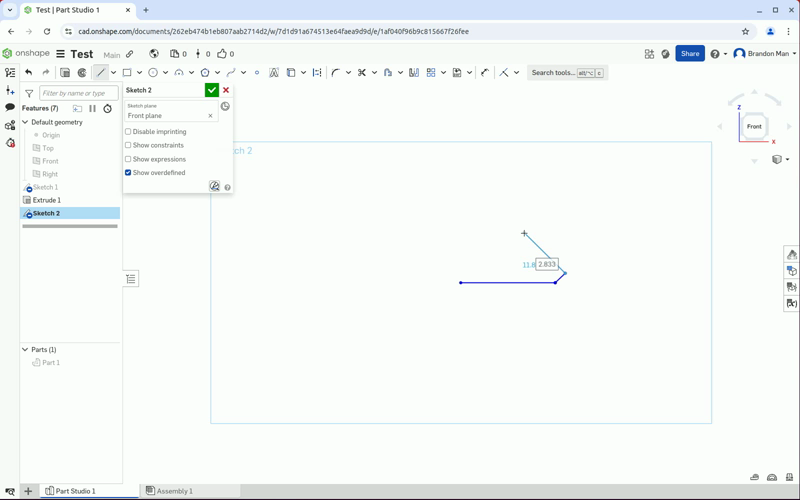
key_up(shift)
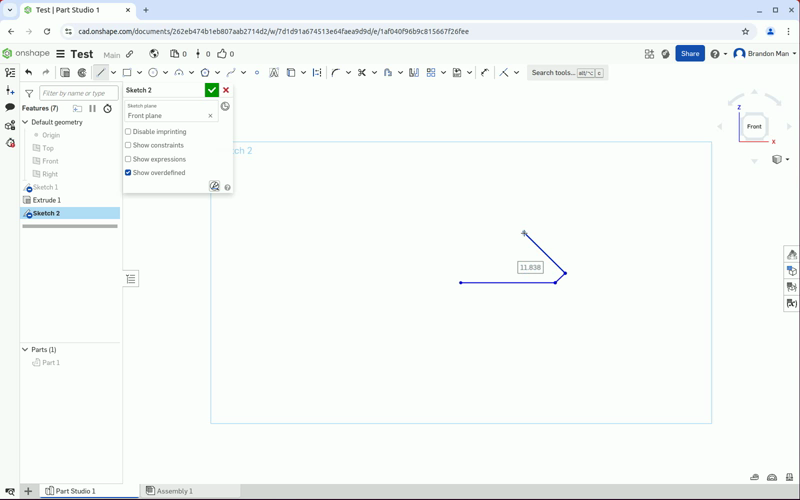
key_down(shift)
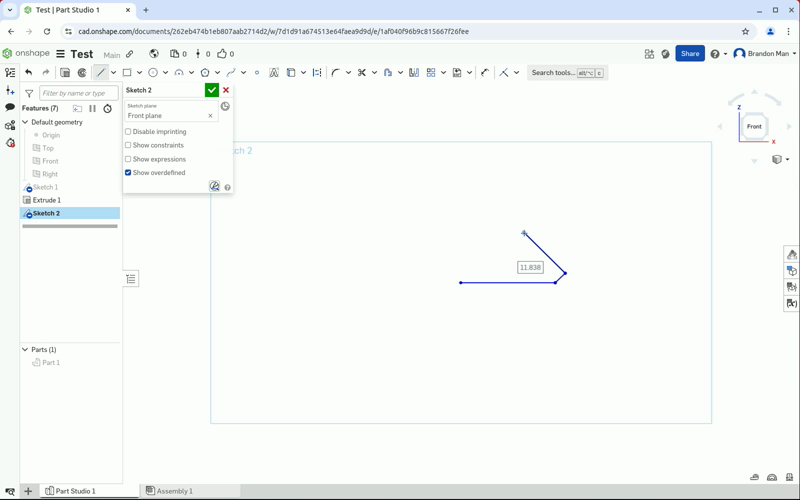
mouse_move(554, 232)
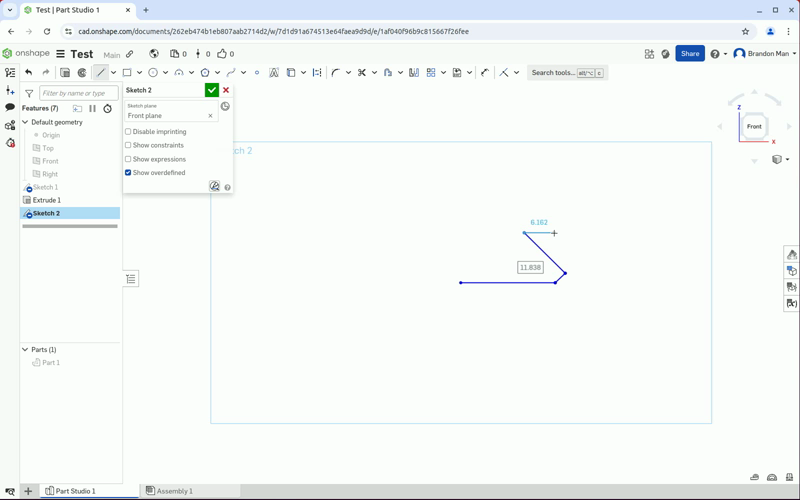
mouse_move(501, 256)
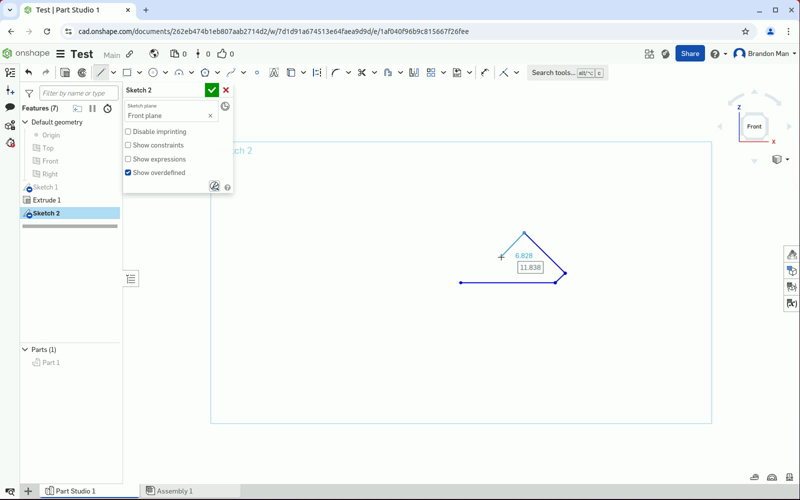
click(501, 256)
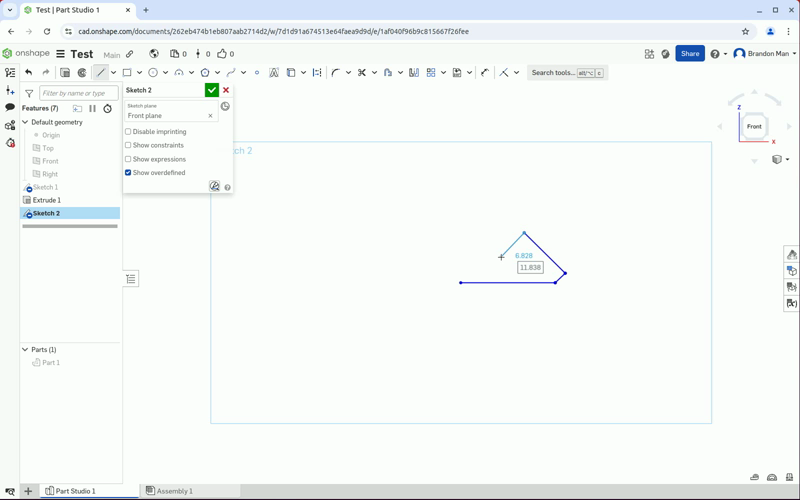
key_up(shift)
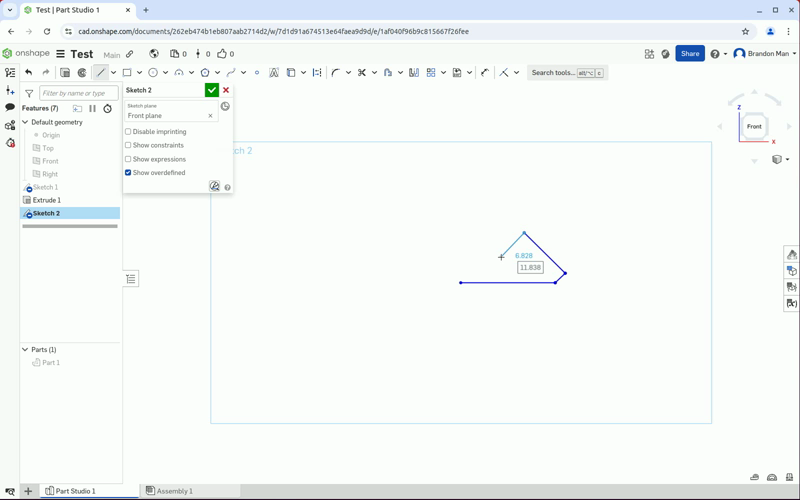
key_down(shift)
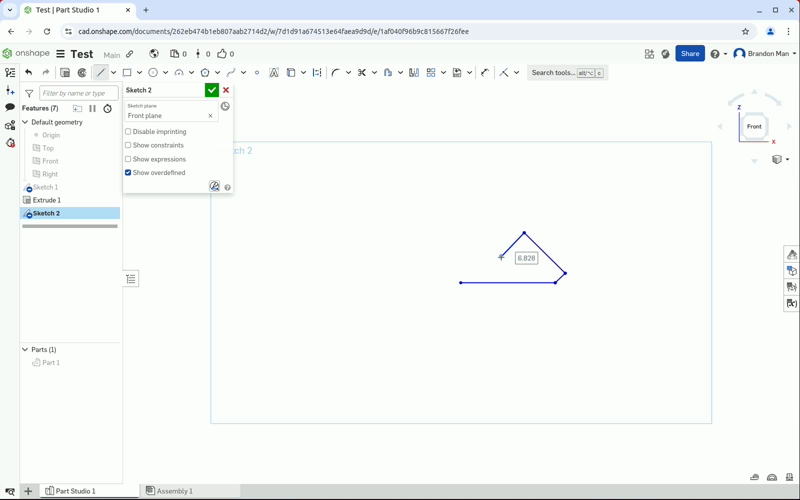
mouse_move(531, 256)
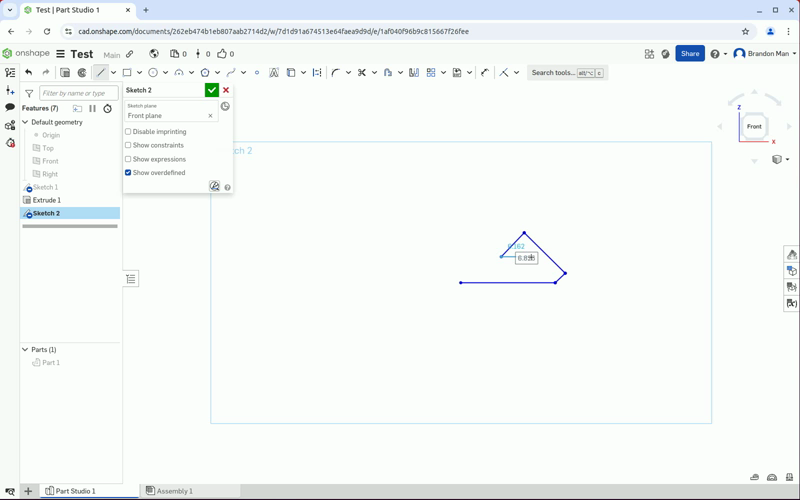
mouse_move(460, 256)
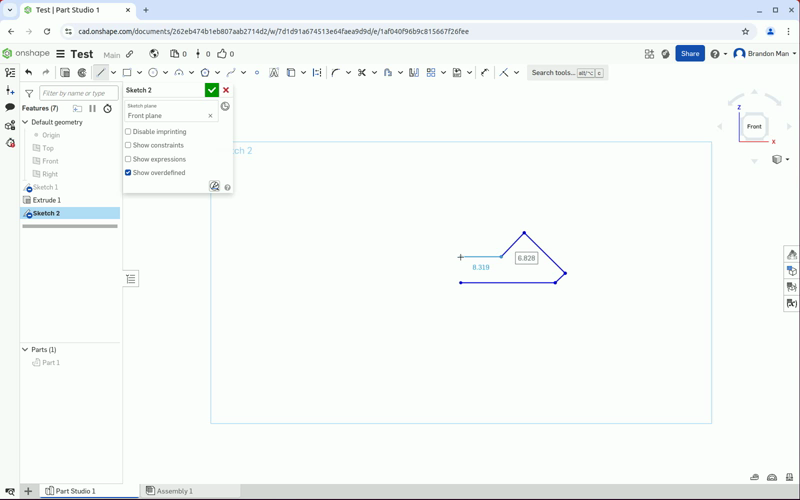
click(460, 256)
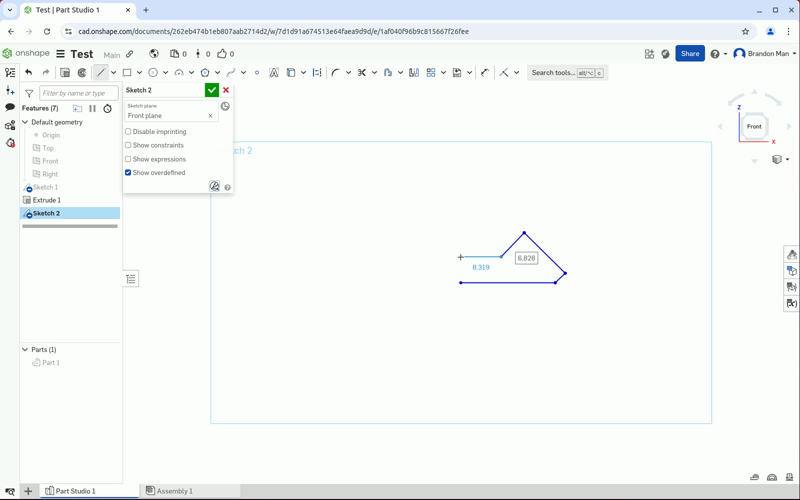
key_up(shift)
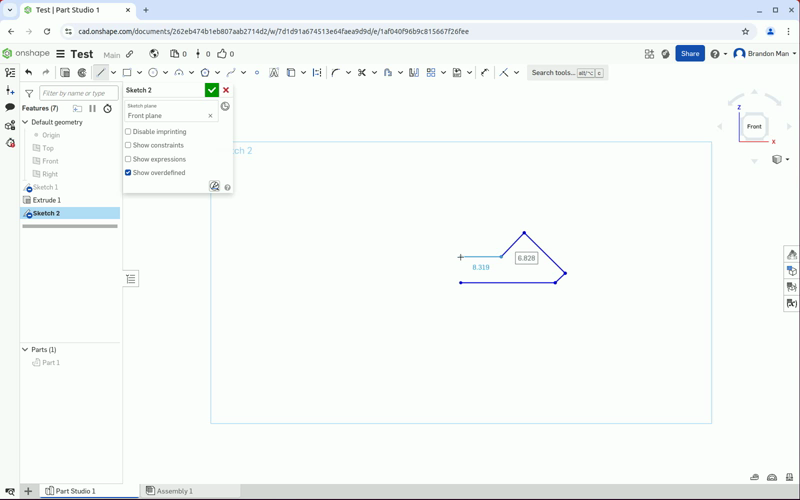
mouse_move(490, 256)
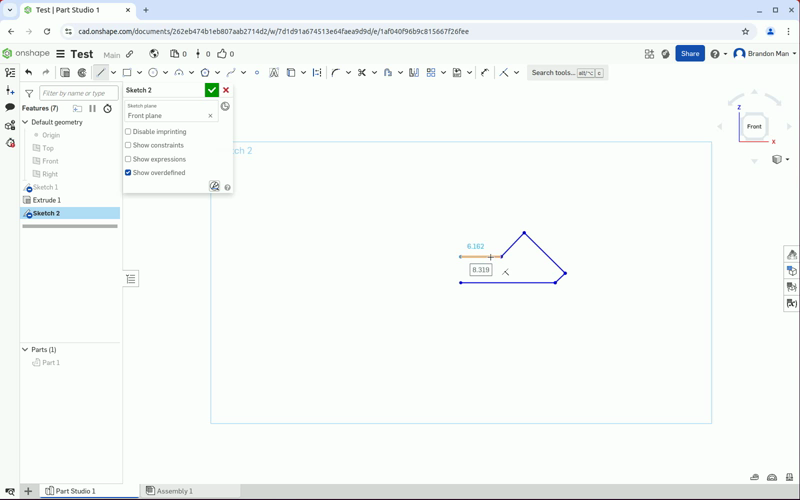
key_down(shift)
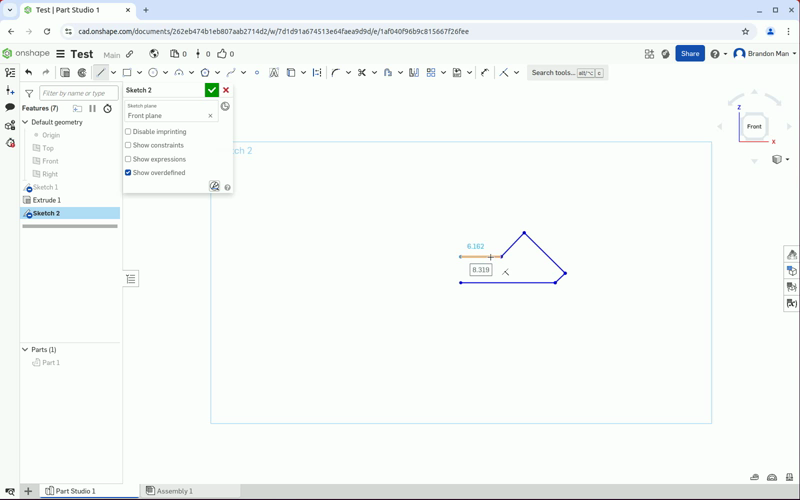
mouse_move(460, 282)
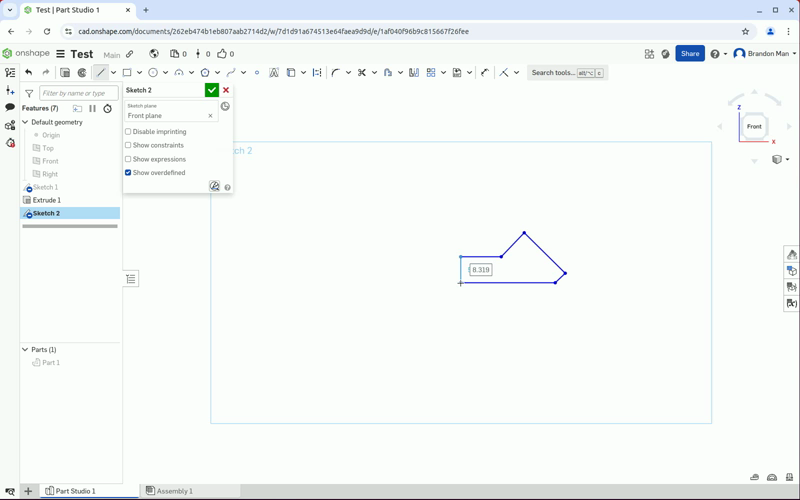
key_up(shift)
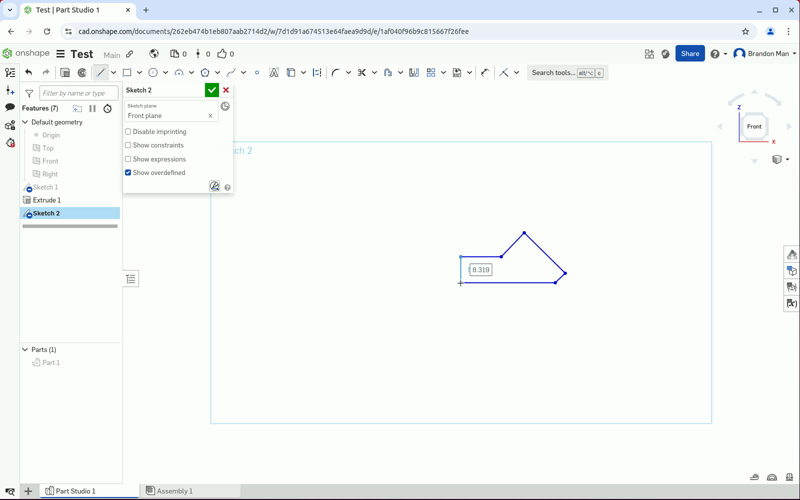
click(460, 282)
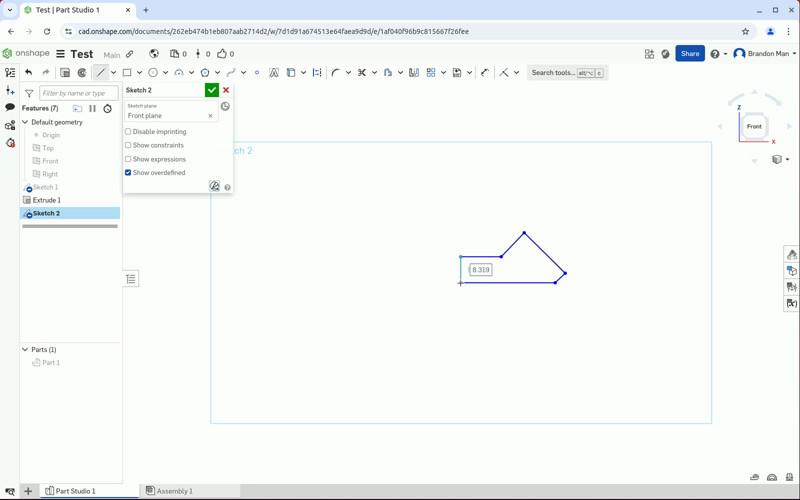
key(esc)
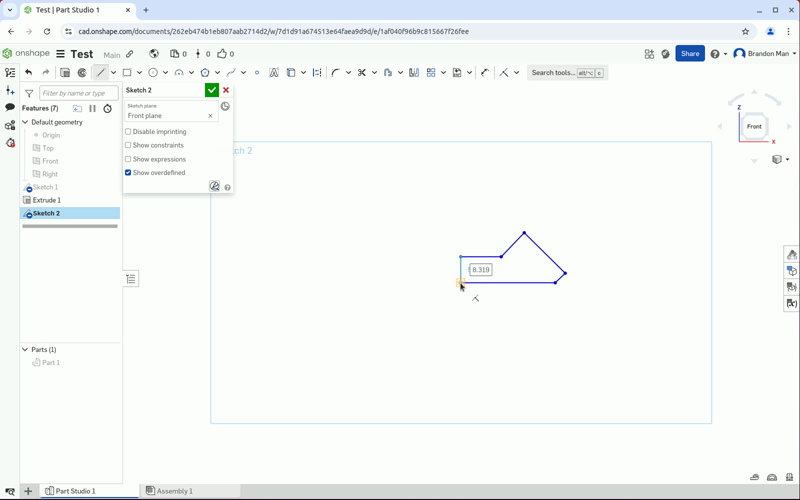
mouse_move(490, 264)
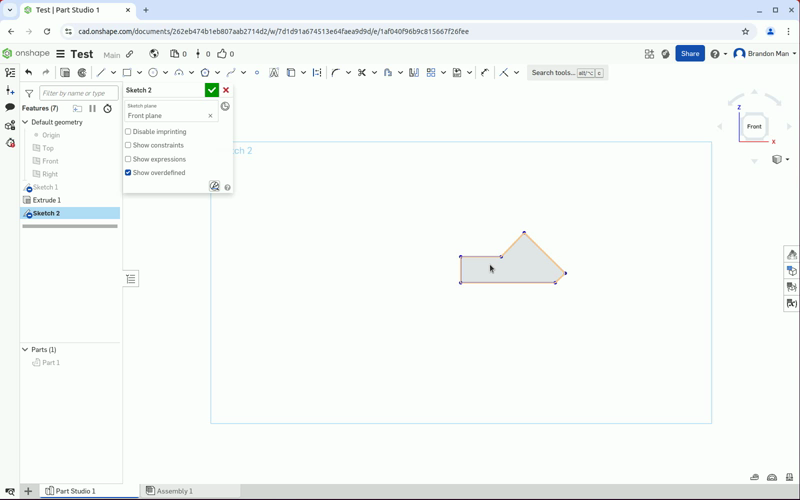
click(490, 264)
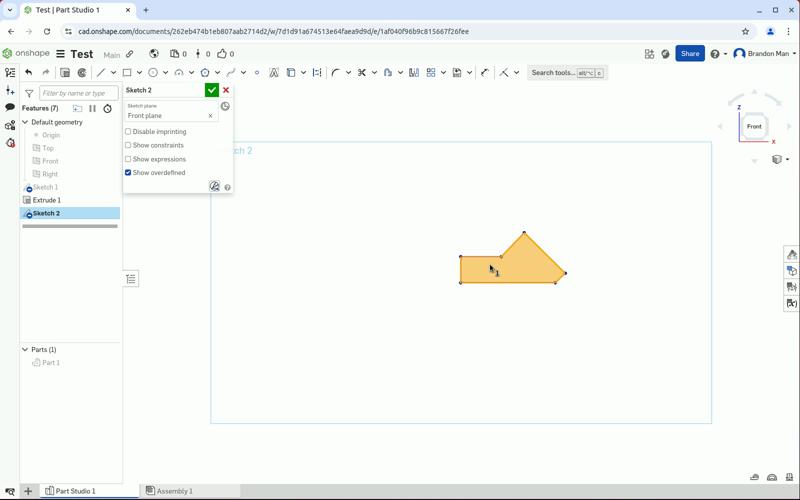
mouse_move(73, 352)
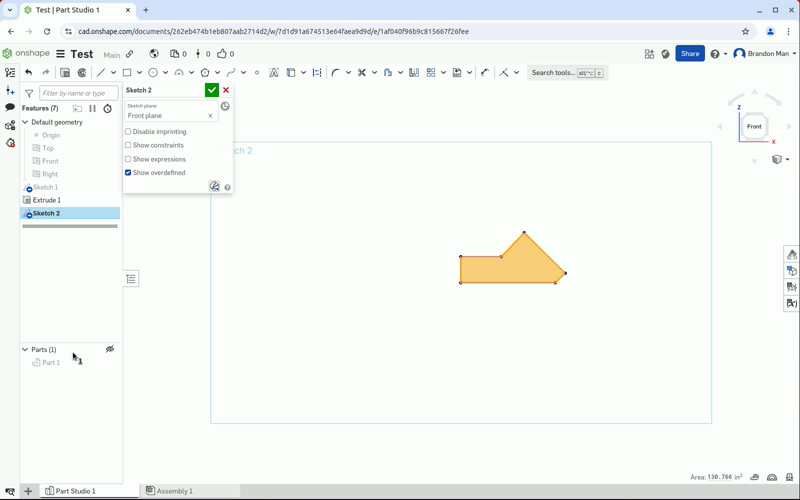
key(shift+y)
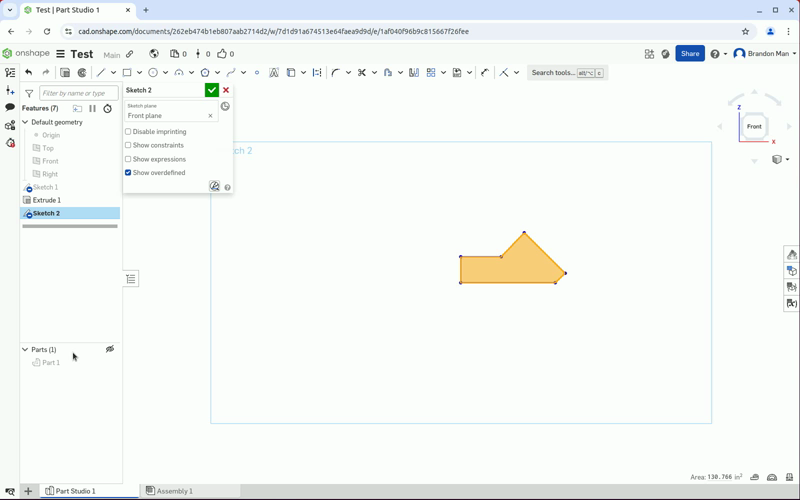
key(shift+e)
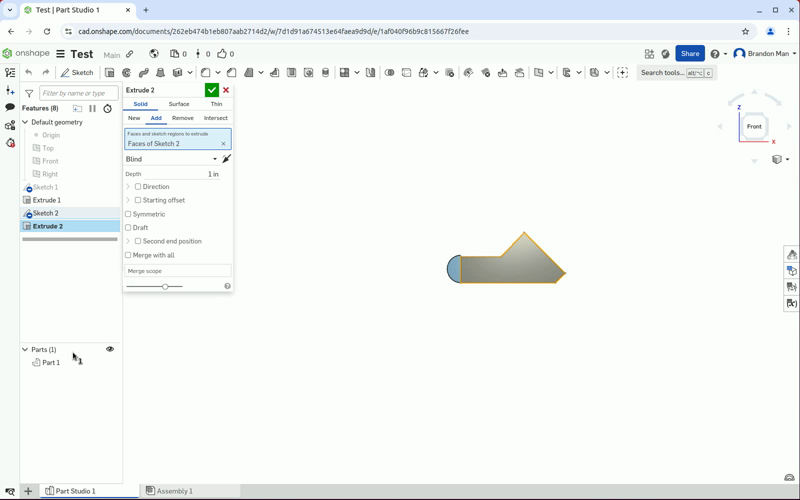
mouse_move(143, 106)
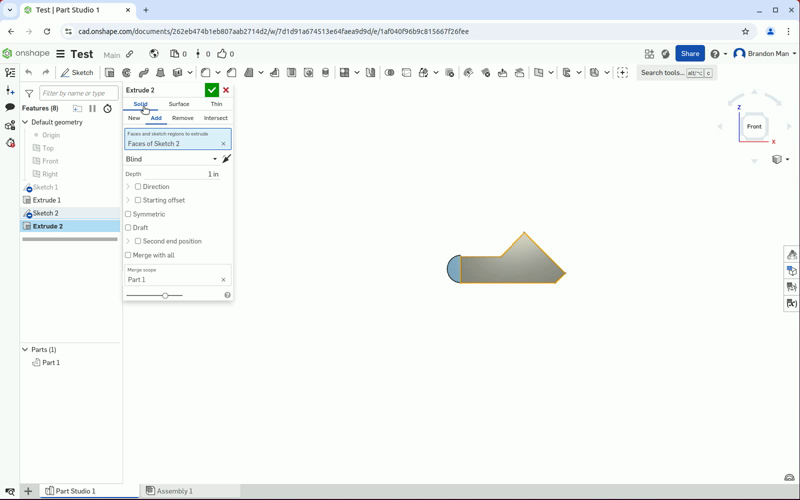
click(143, 106)
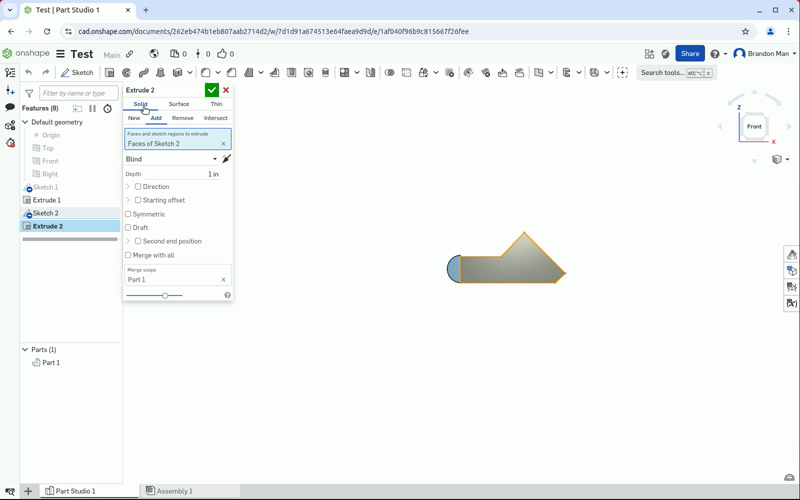
mouse_move(137, 120)
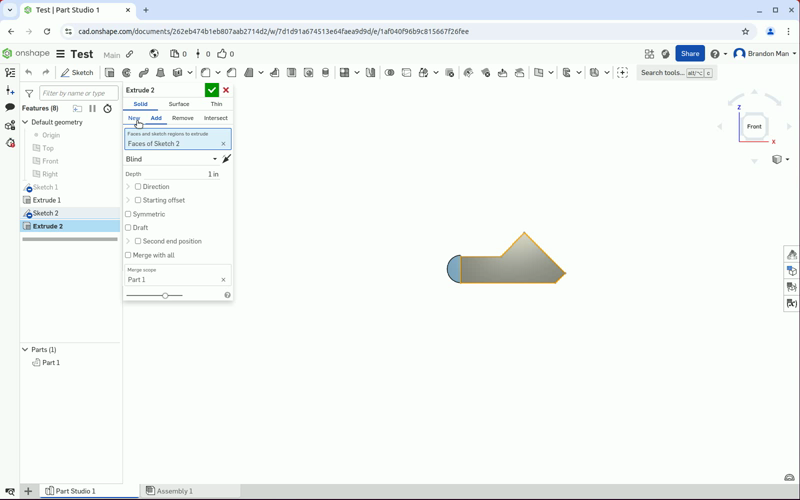
click(137, 120)
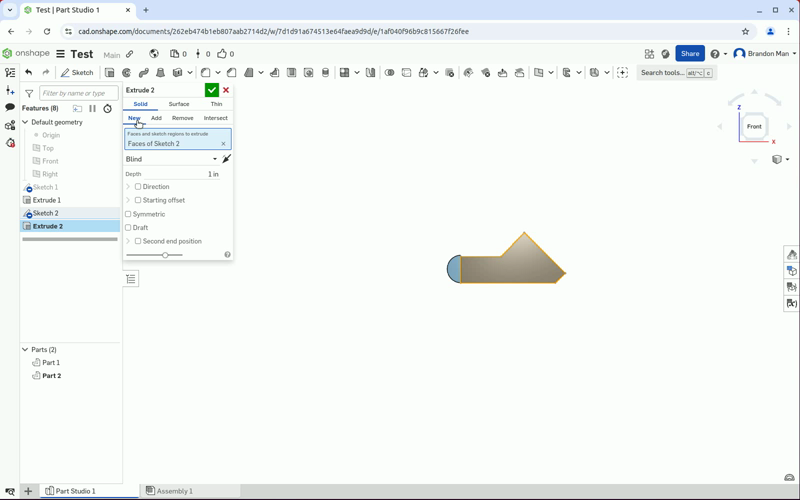
key(tab, 4)
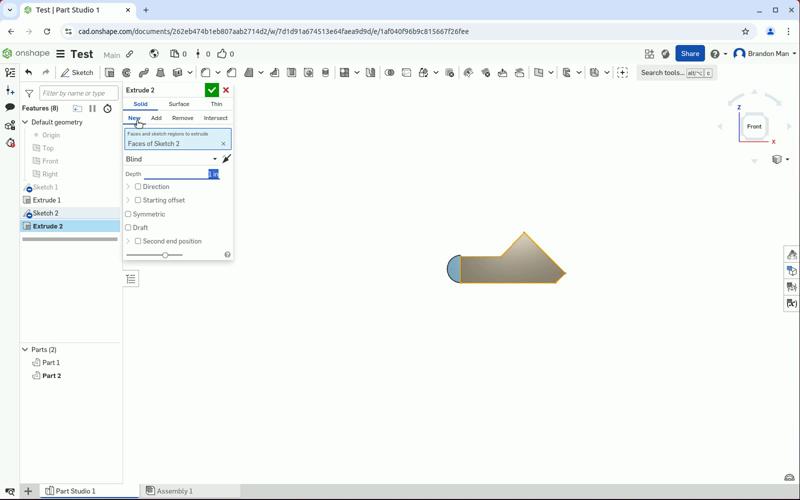
text(6.74)
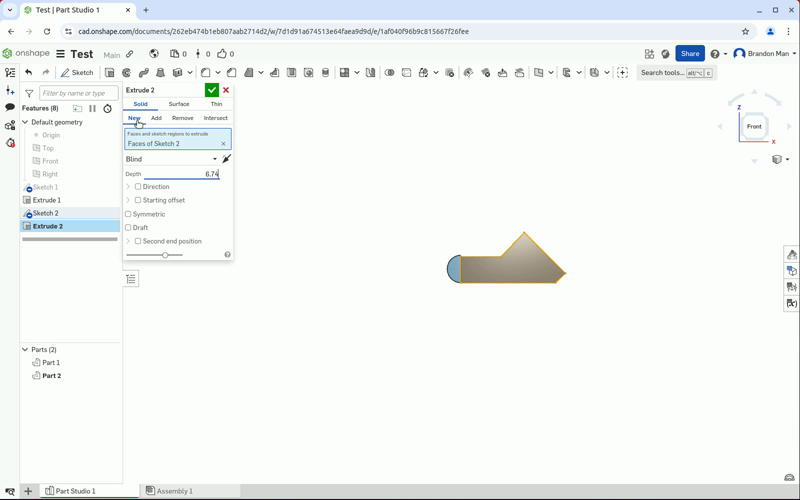
key(enter)
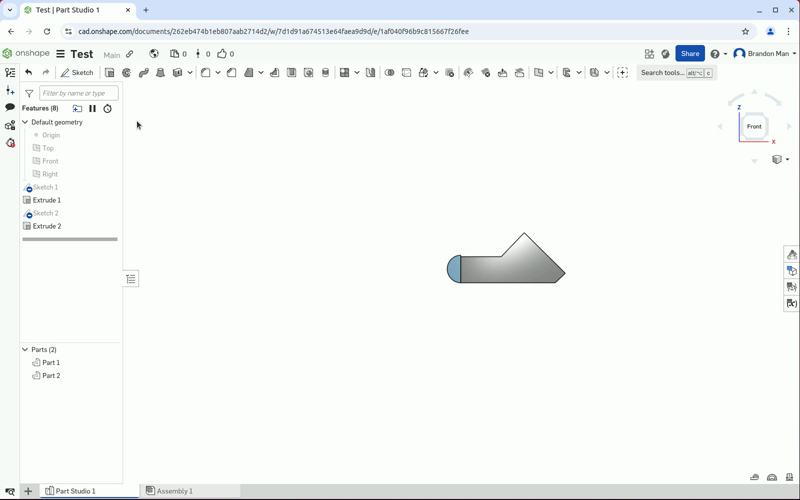
key(shift+h)
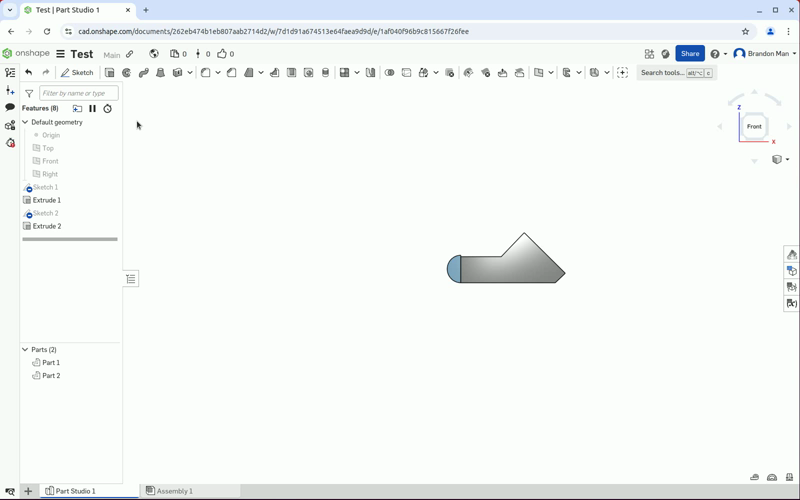
key(shift+h)
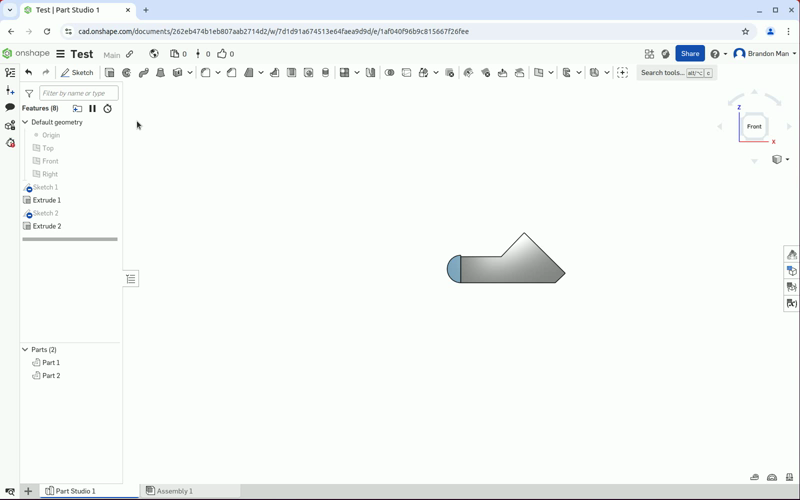
mouse_move(73, 189)
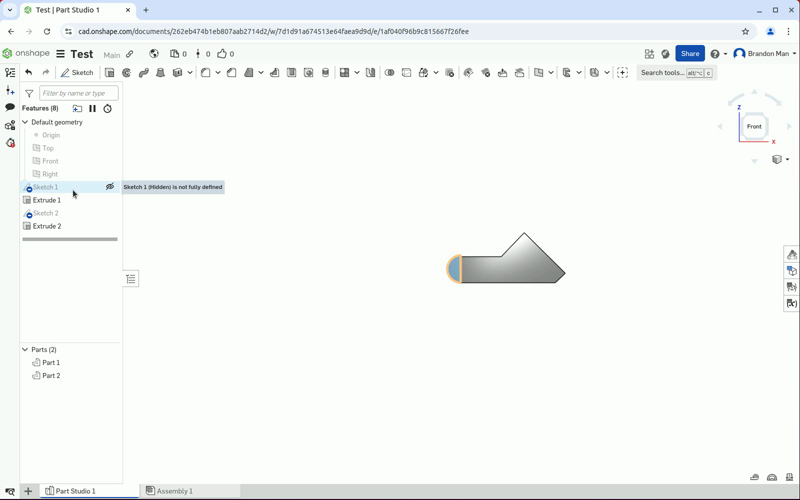
click(73, 189)
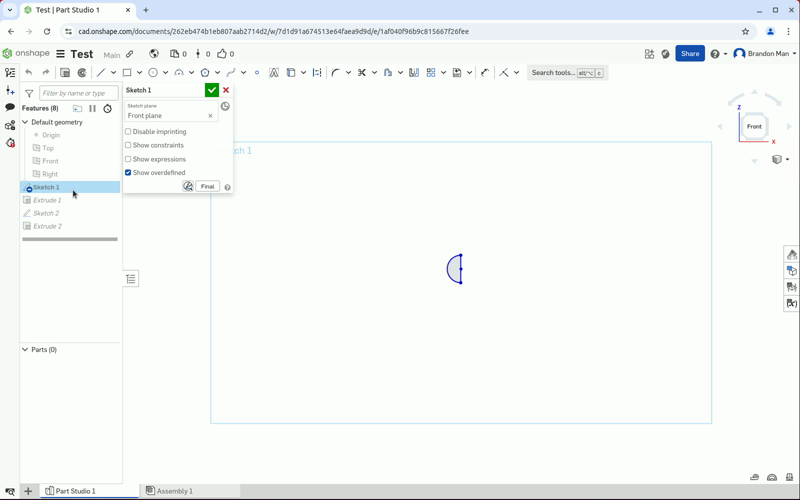
mouse_move(229, 92)
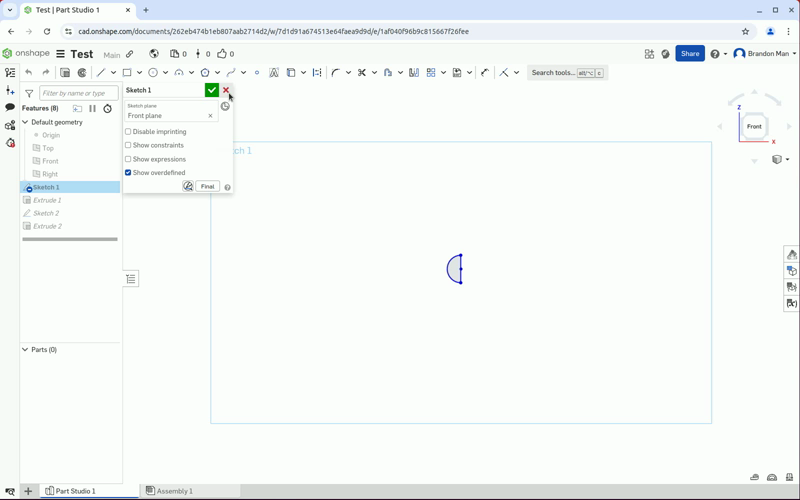
click(229, 92)
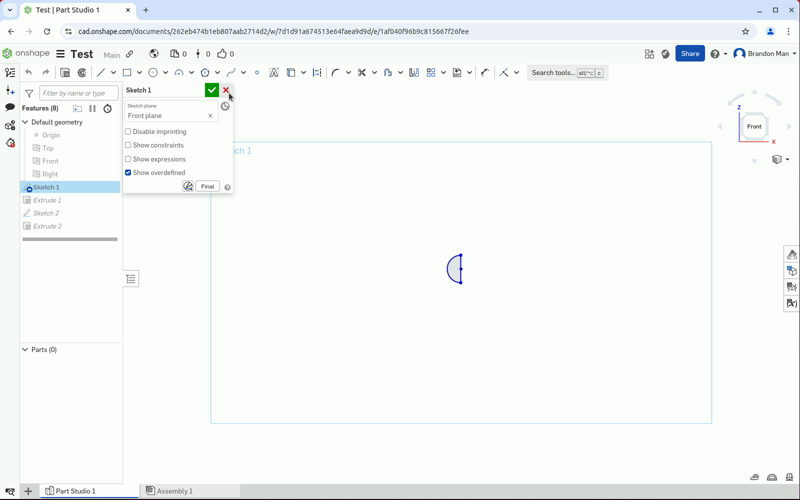
key(shift+s)
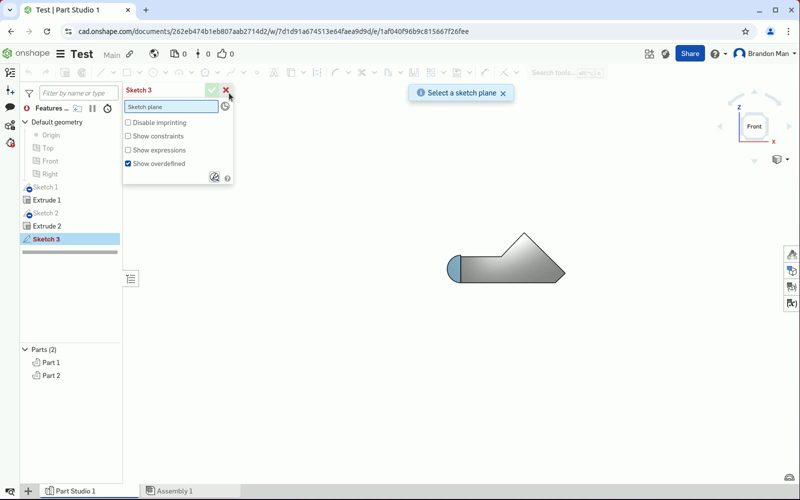
mouse_move(73, 163)
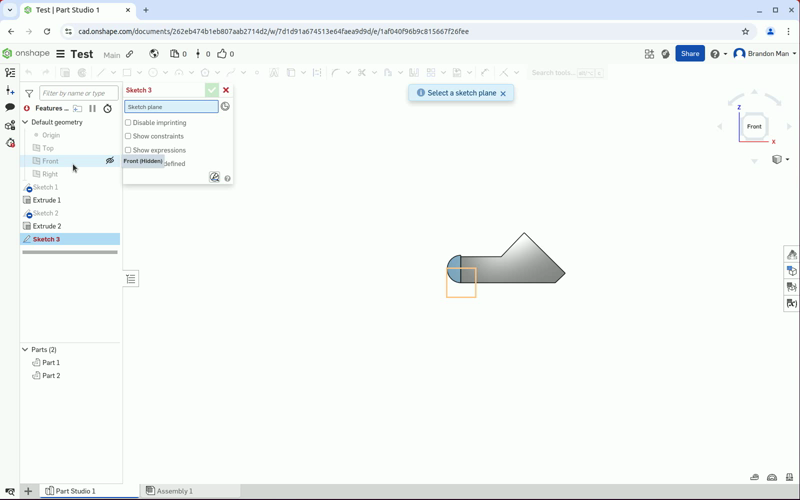
click(73, 163)
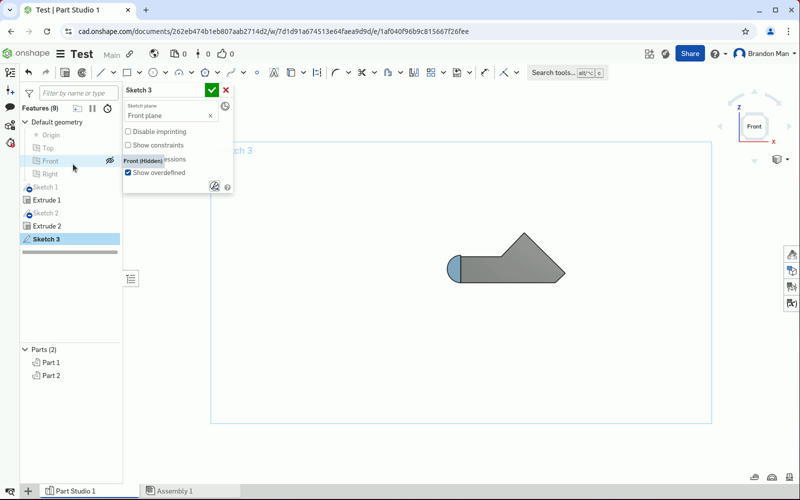
mouse_move(73, 352)
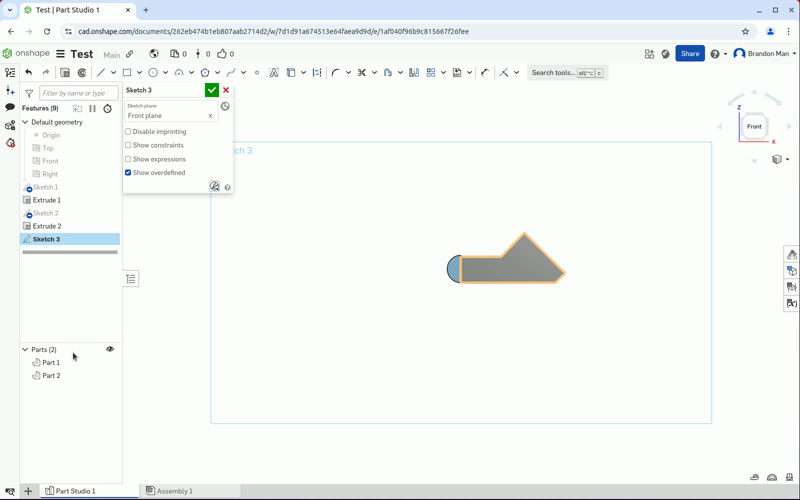
key(y)
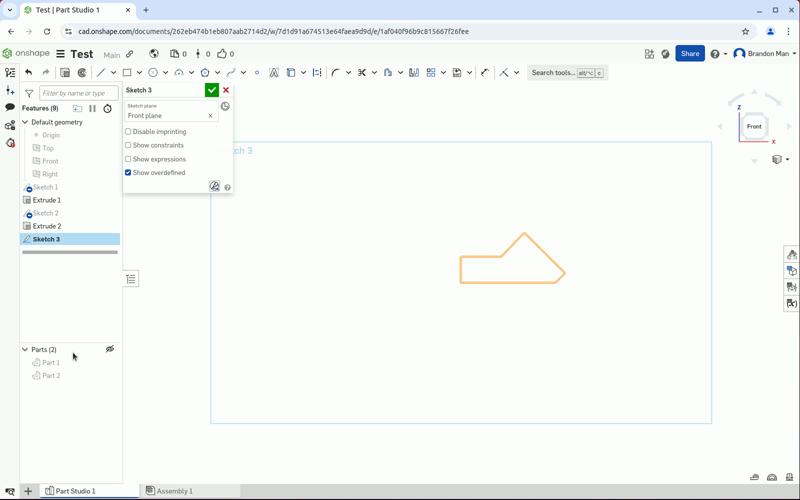
key(l)
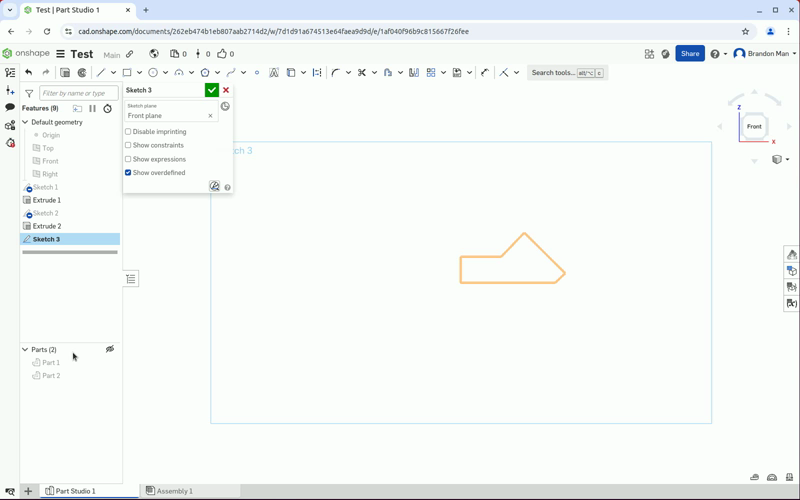
key_down(shift)
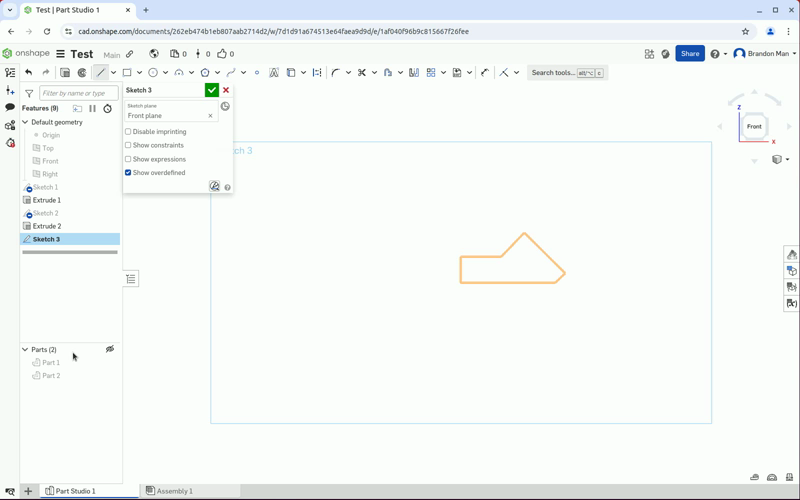
mouse_move(524, 232)
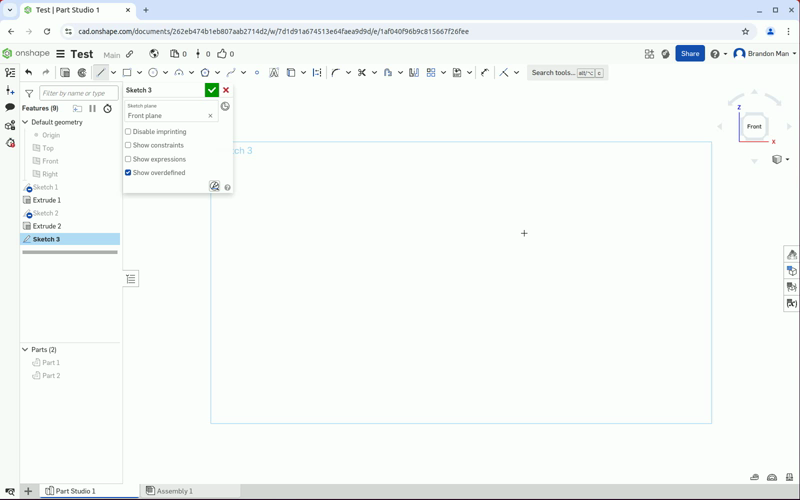
click(524, 232)
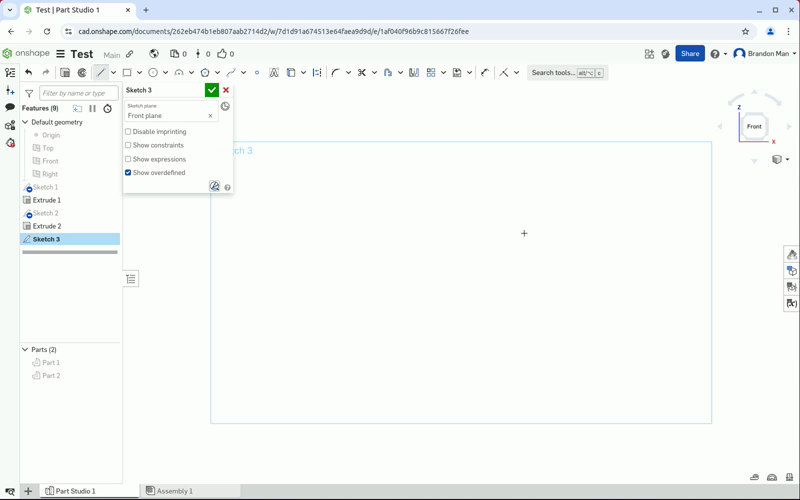
key_up(shift)
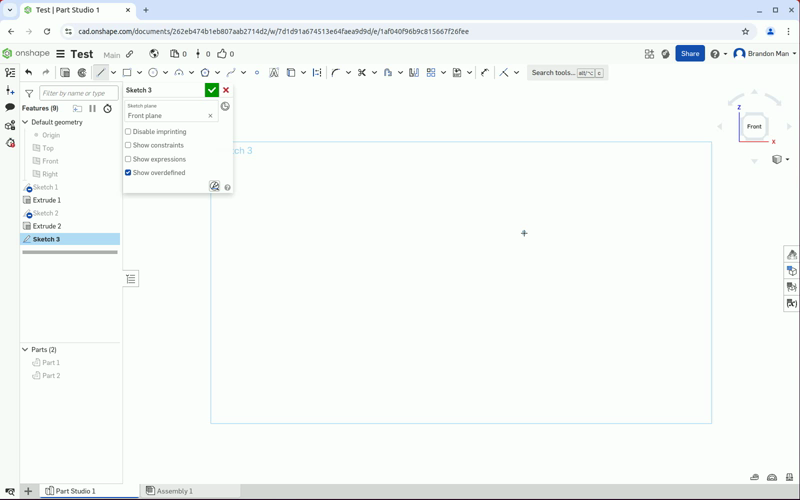
key_down(shift)
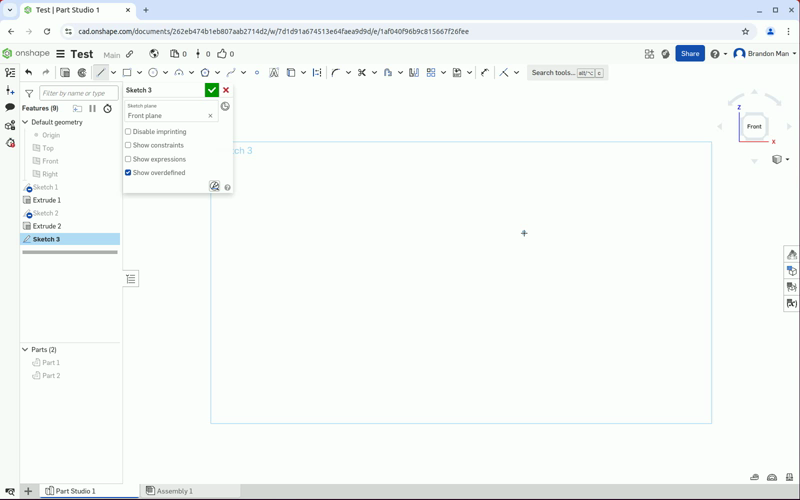
mouse_move(554, 232)
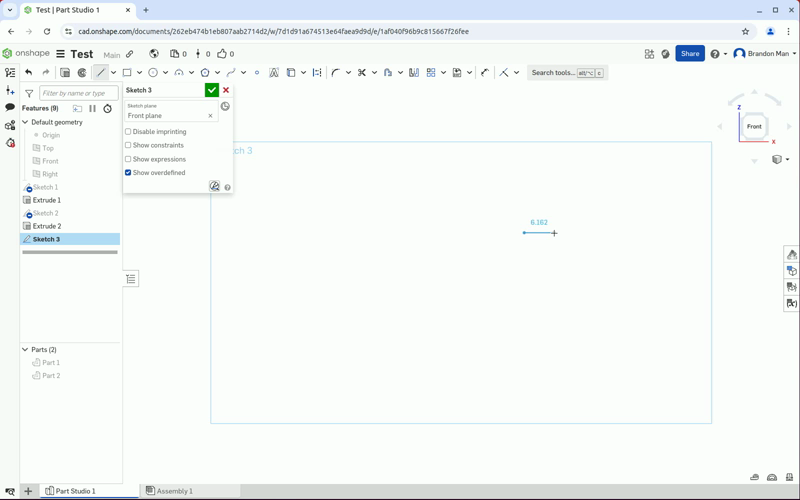
mouse_move(565, 273)
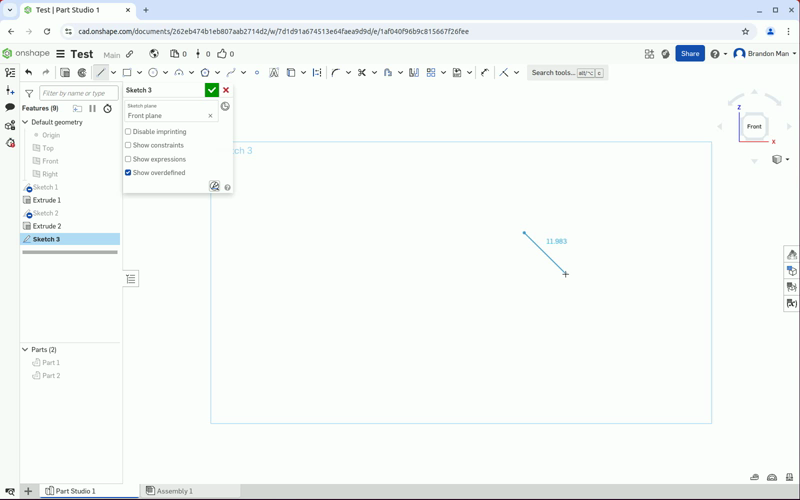
click(565, 273)
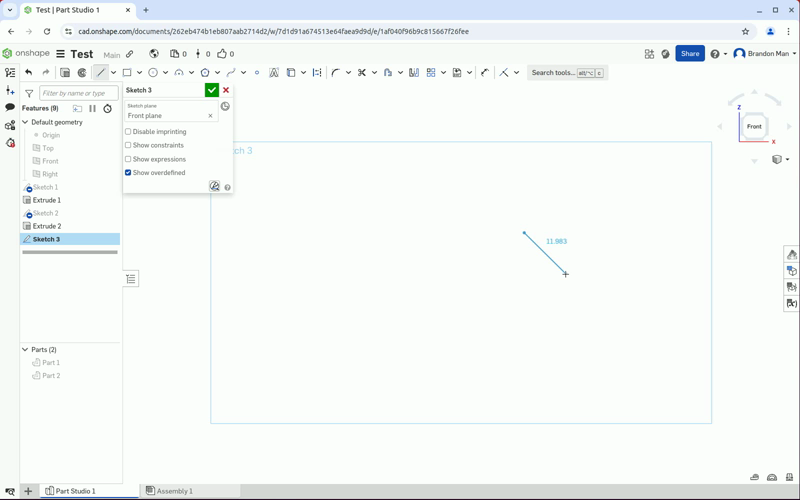
key_up(shift)
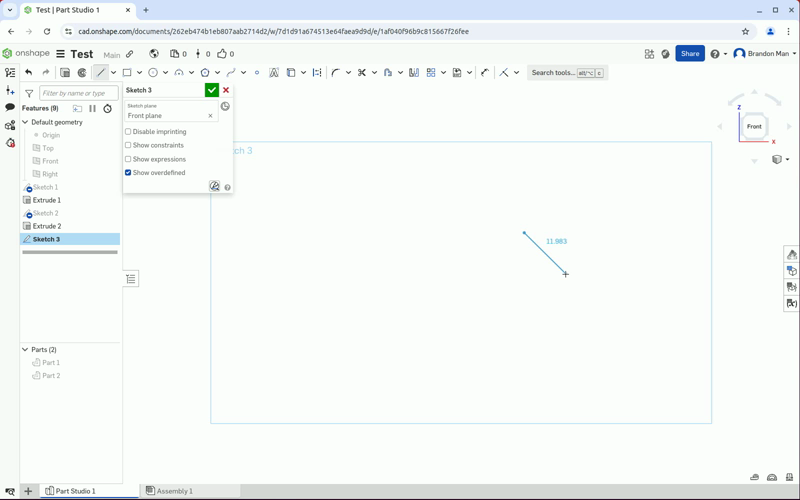
key(esc)
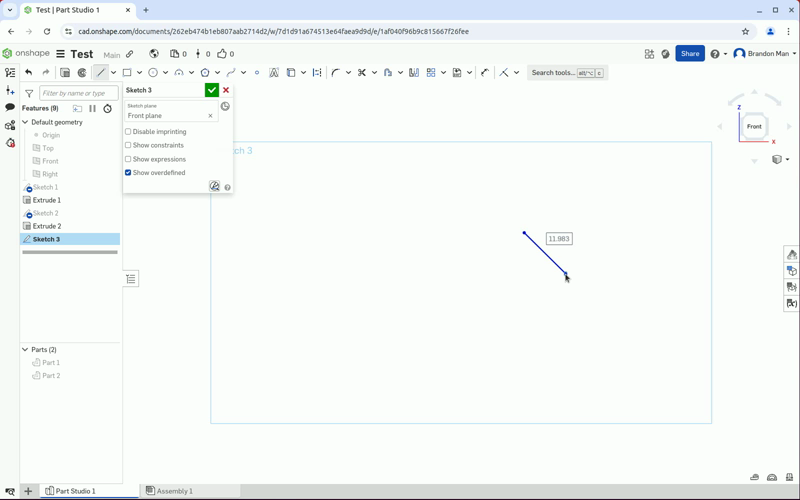
key(a)
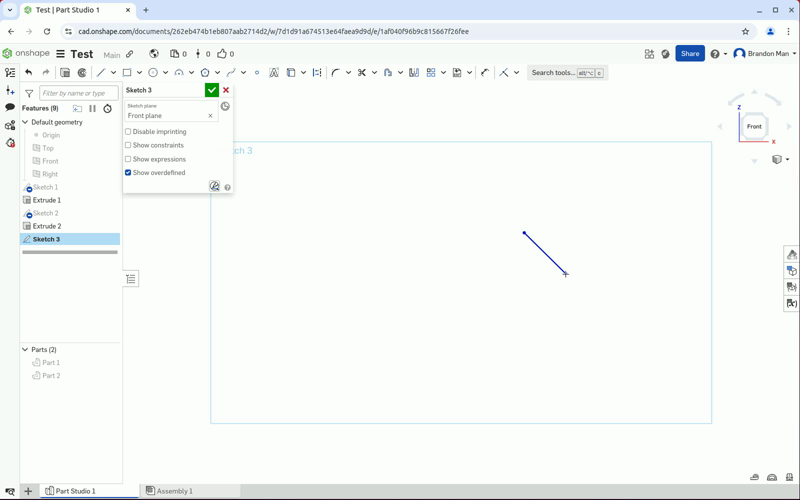
mouse_move(565, 273)
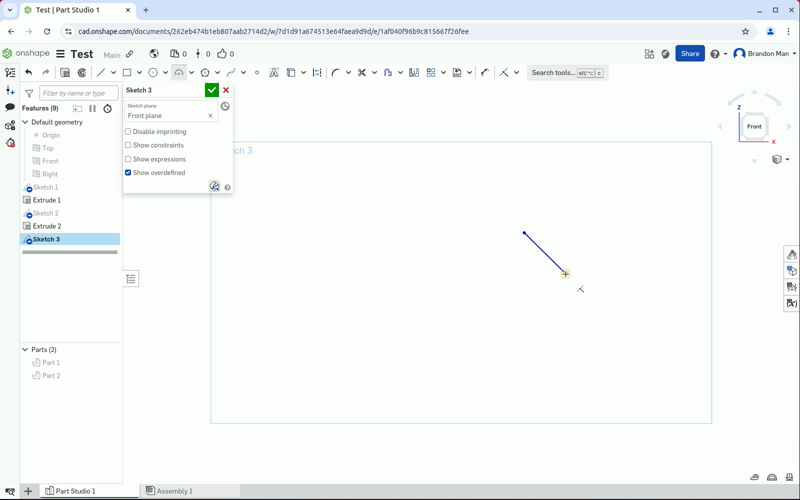
click(565, 273)
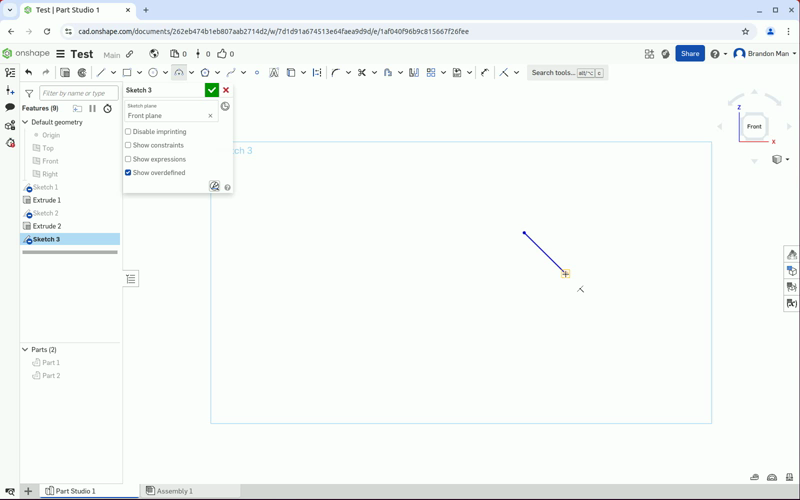
mouse_move(524, 232)
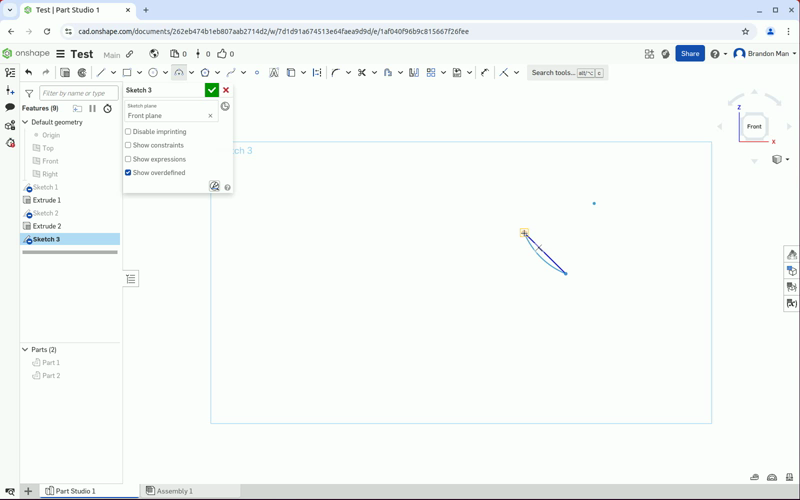
click(524, 232)
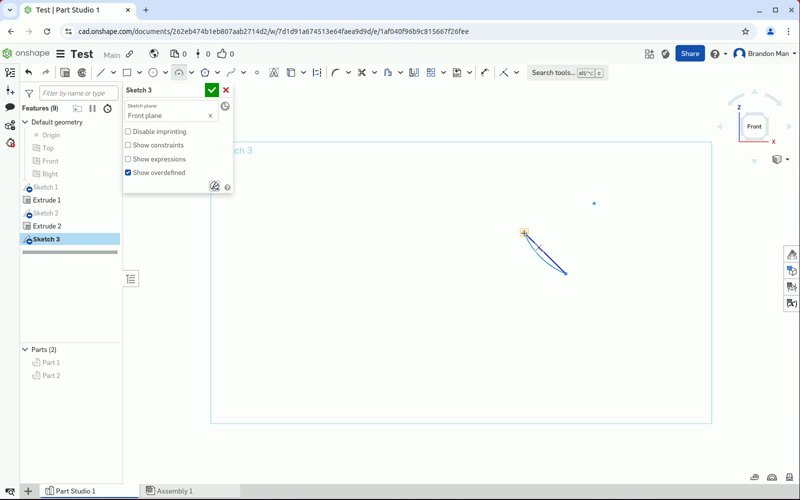
key_down(shift)
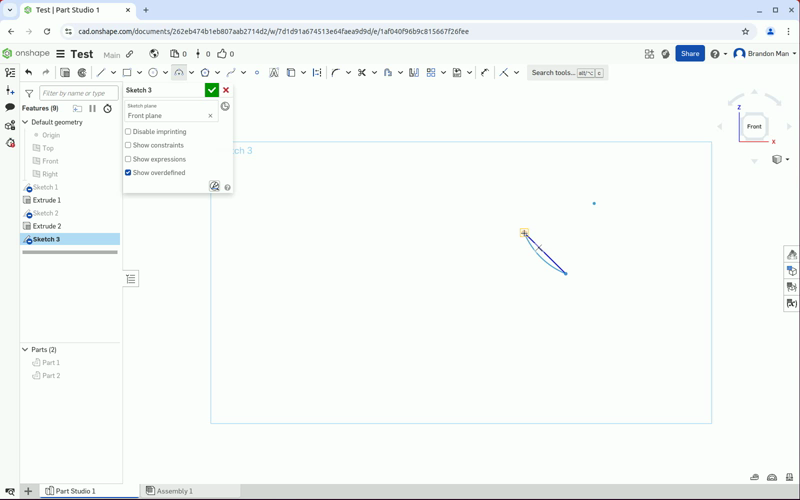
mouse_move(566, 231)
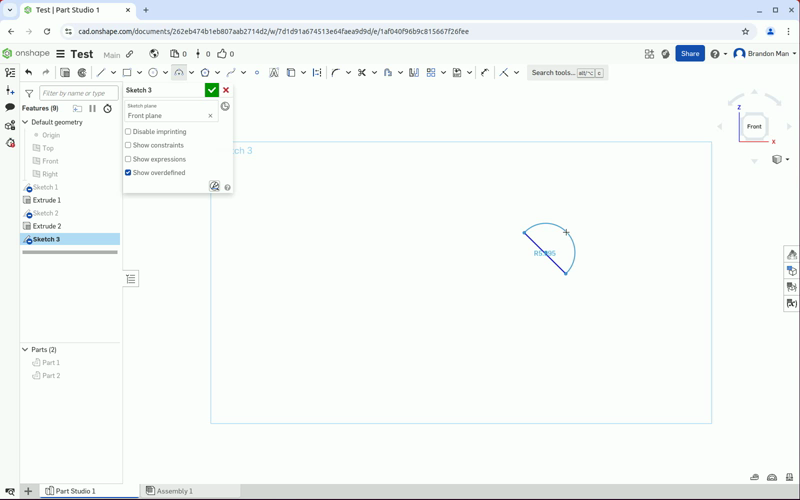
click(566, 231)
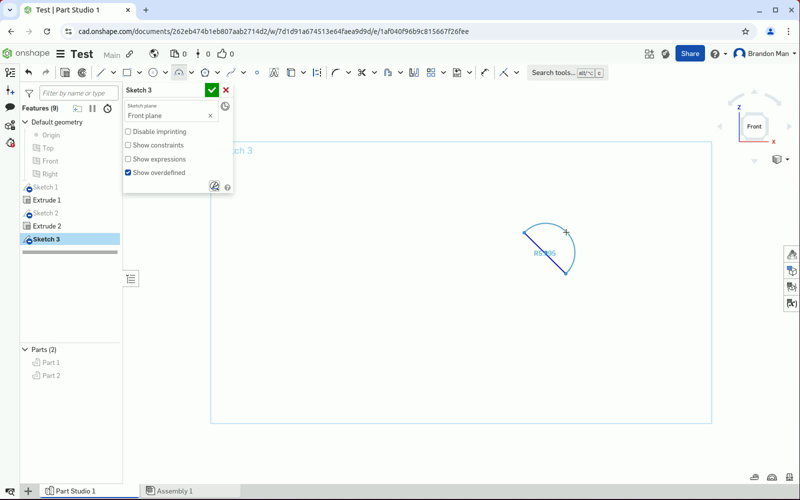
key_up(shift)
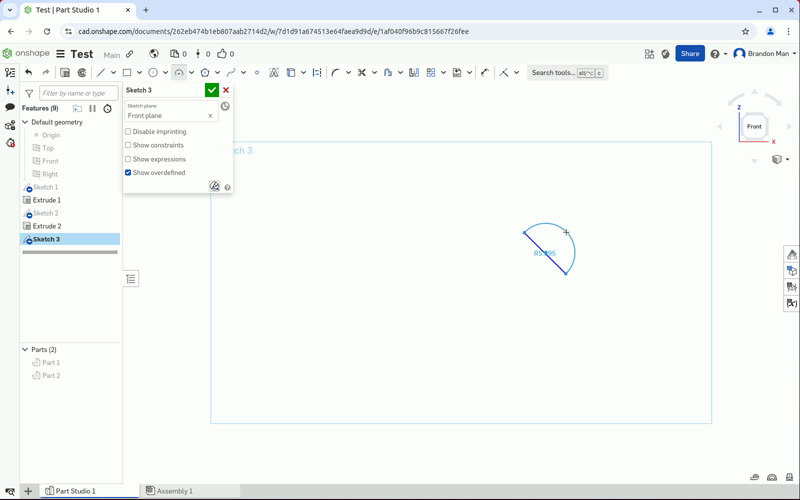
key(esc)
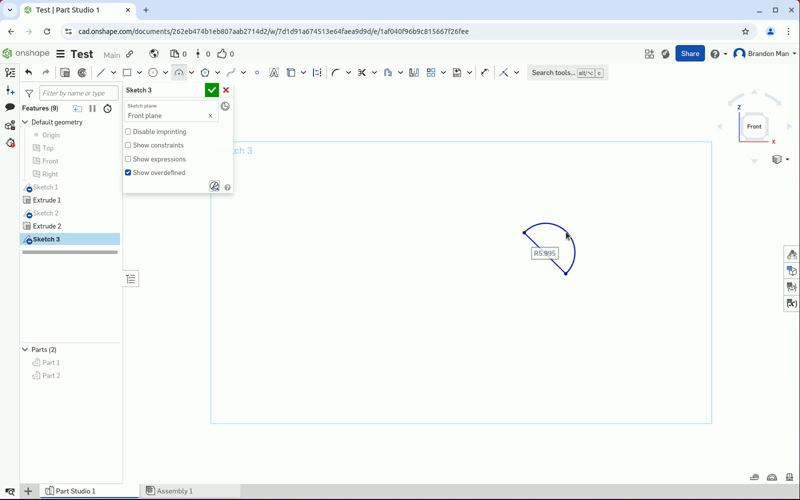
mouse_move(550, 251)
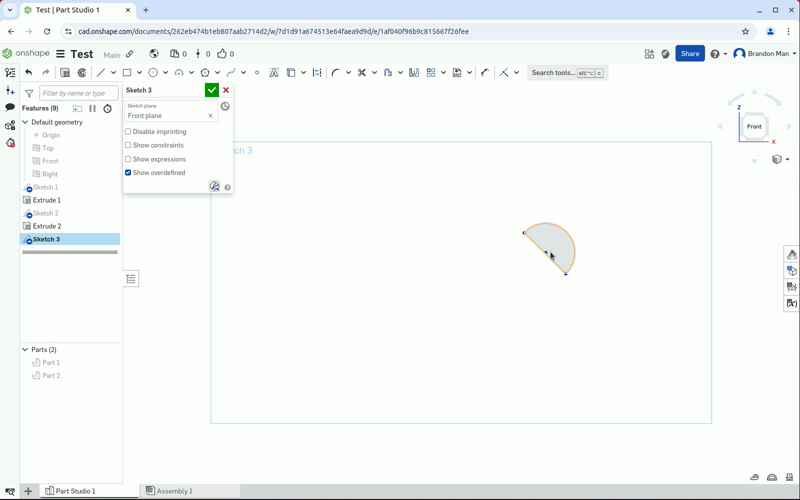
scroll(6)
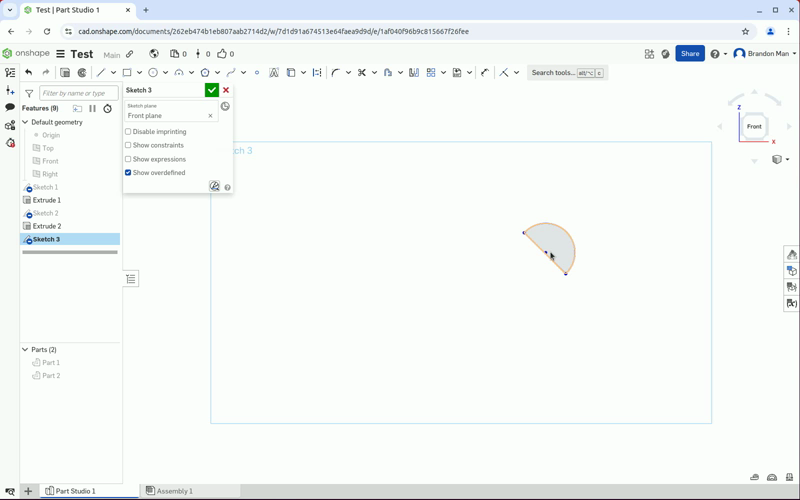
scroll(6)
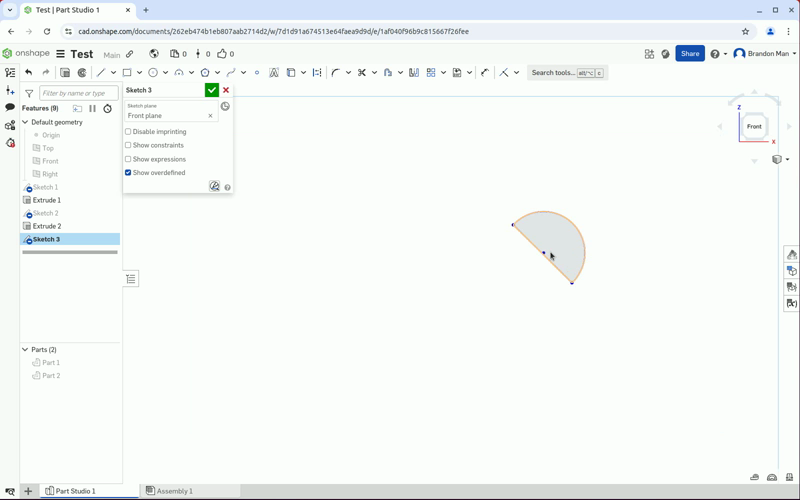
scroll(6)
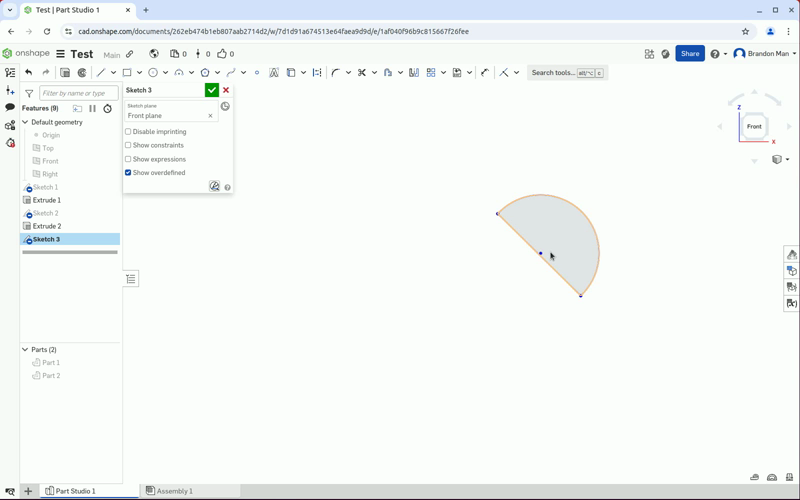
scroll(6)
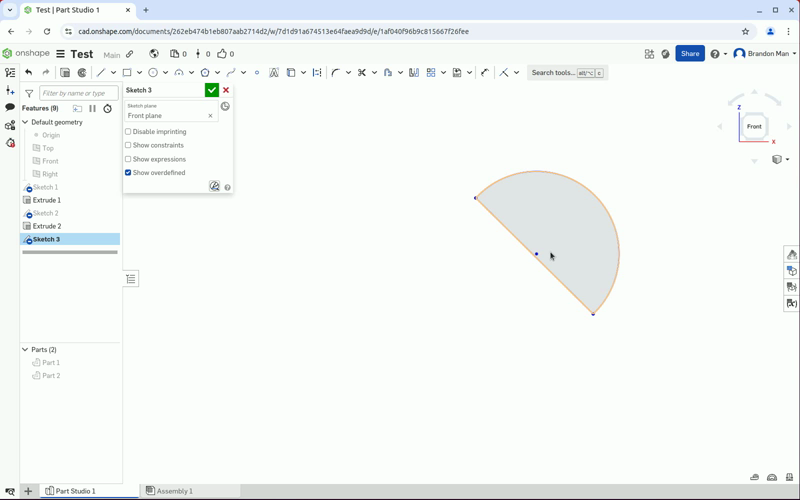
scroll(6)
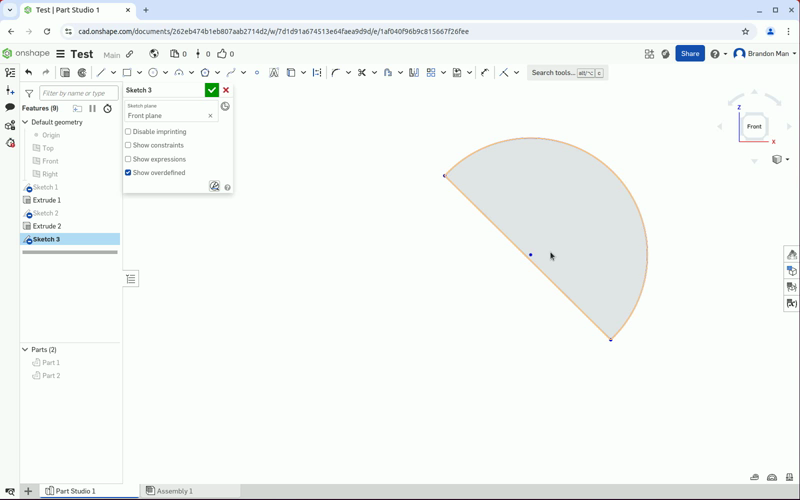
scroll(6)
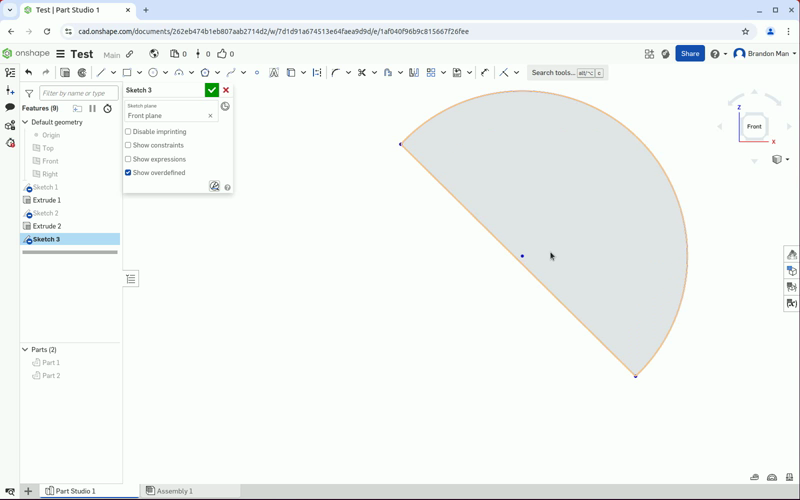
scroll(6)
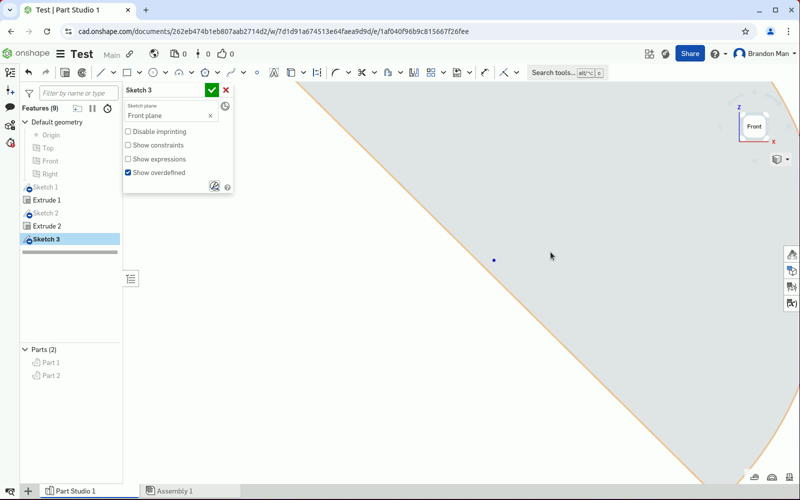
click(550, 251)
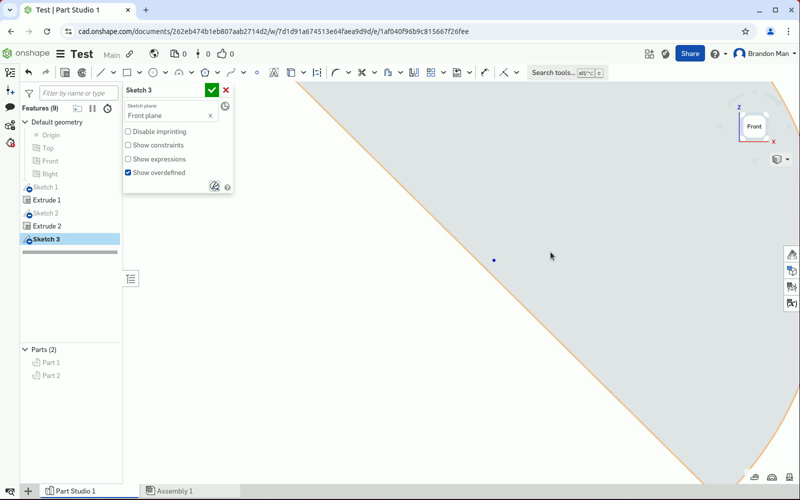
scroll(-6)
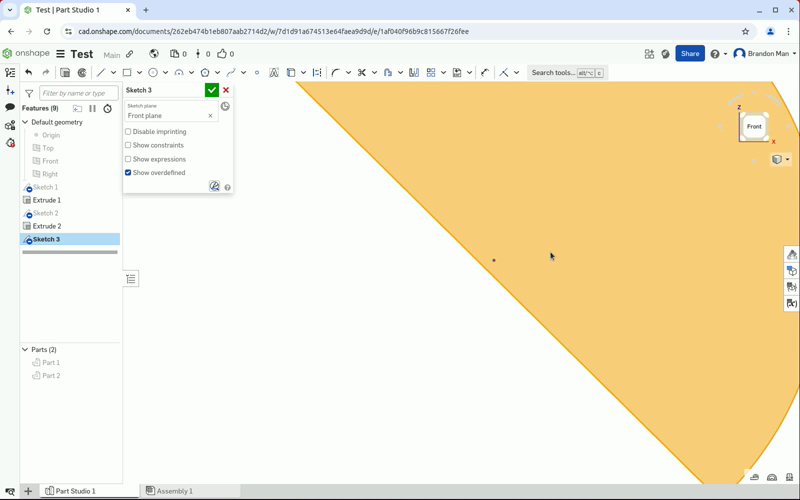
scroll(-6)
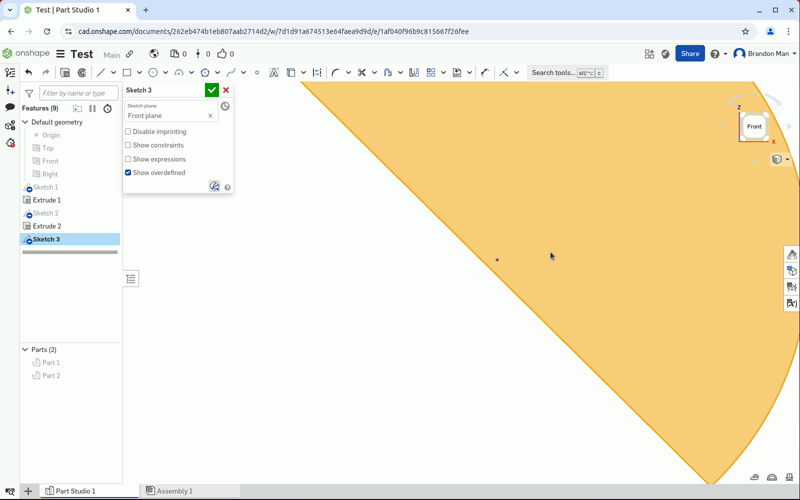
scroll(-6)
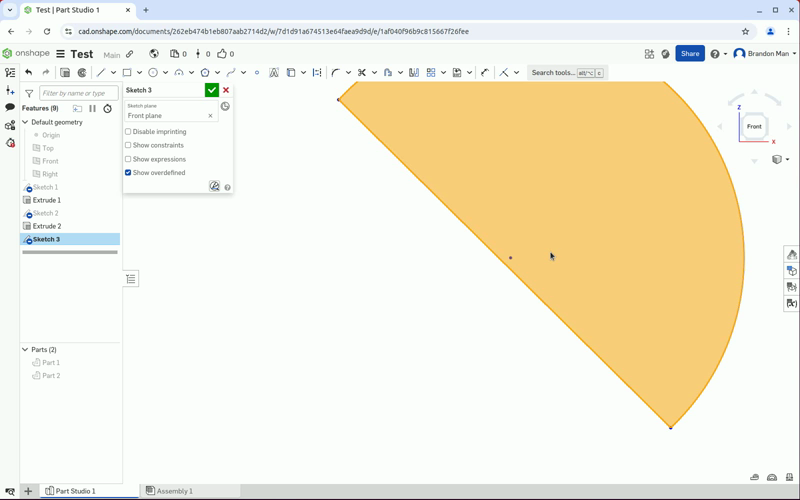
scroll(-6)
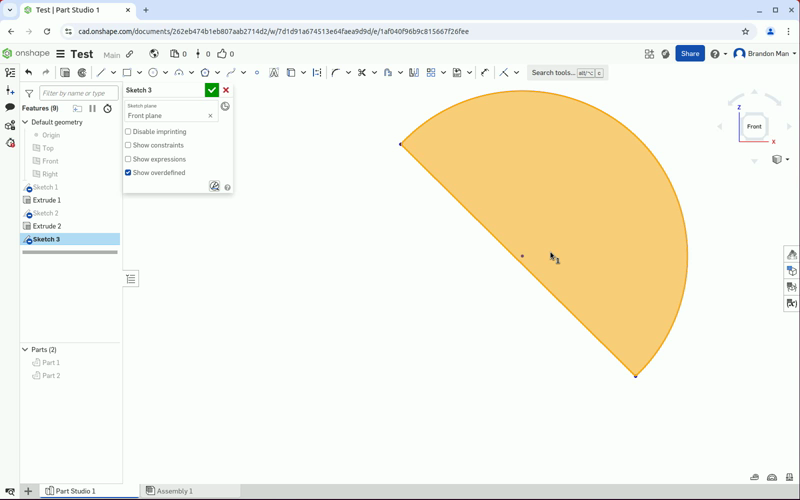
scroll(-6)
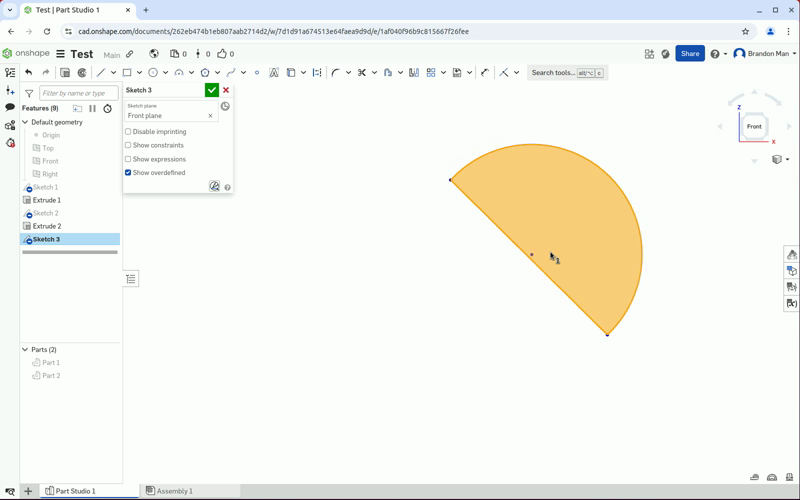
scroll(-6)
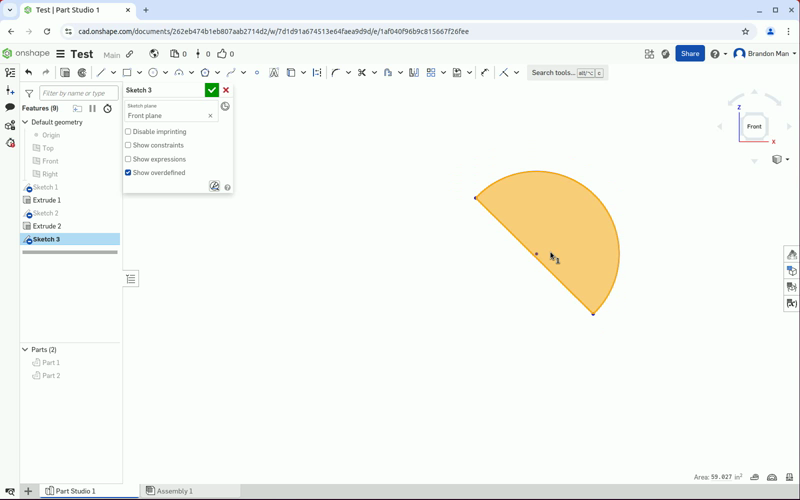
scroll(-6)
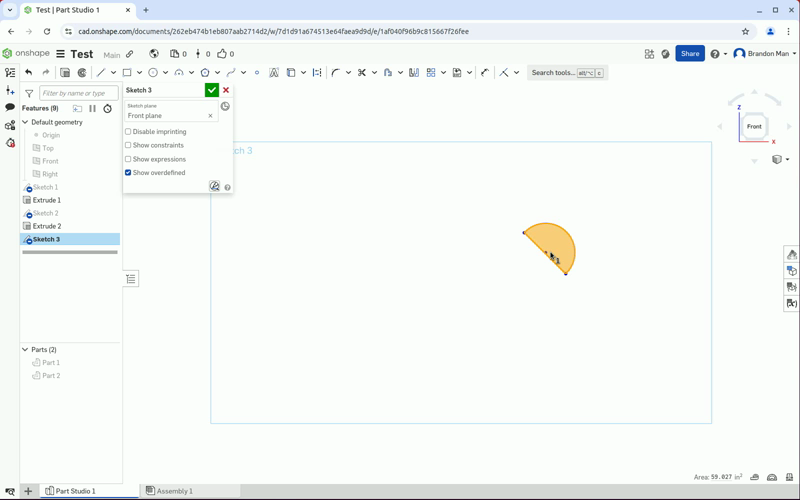
mouse_move(73, 352)
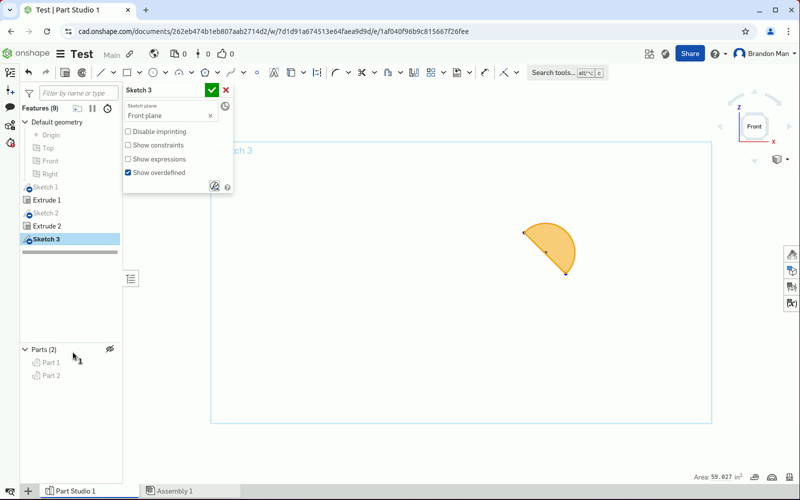
key(shift+y)
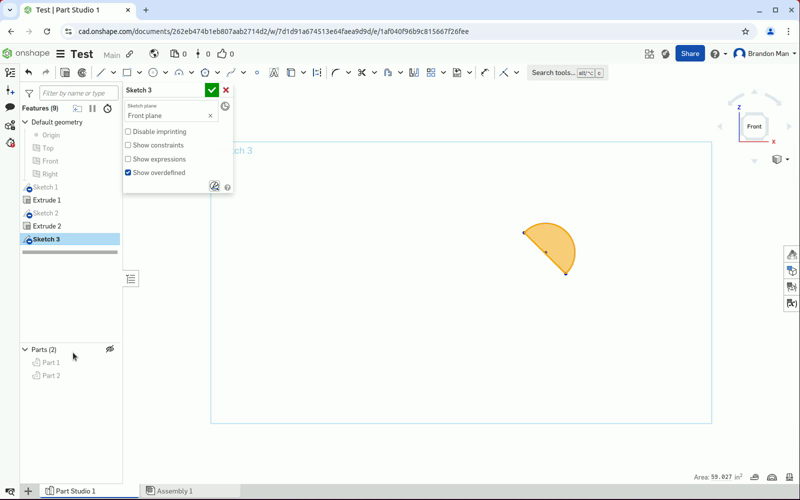
key(shift+e)
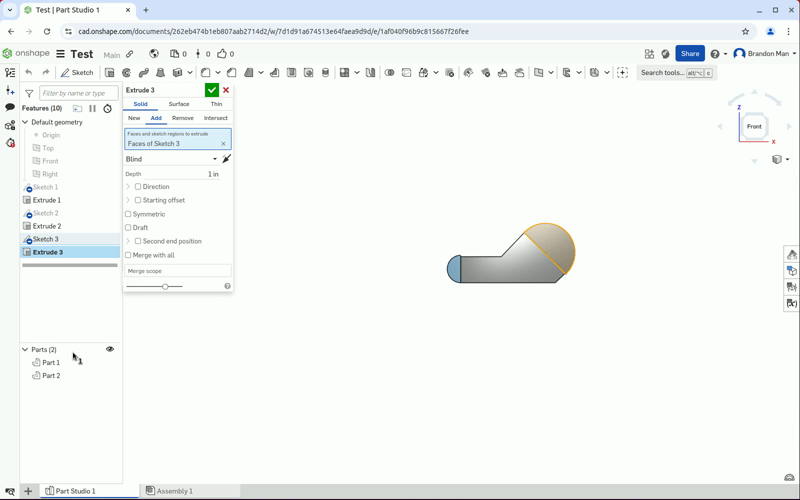
mouse_move(143, 106)
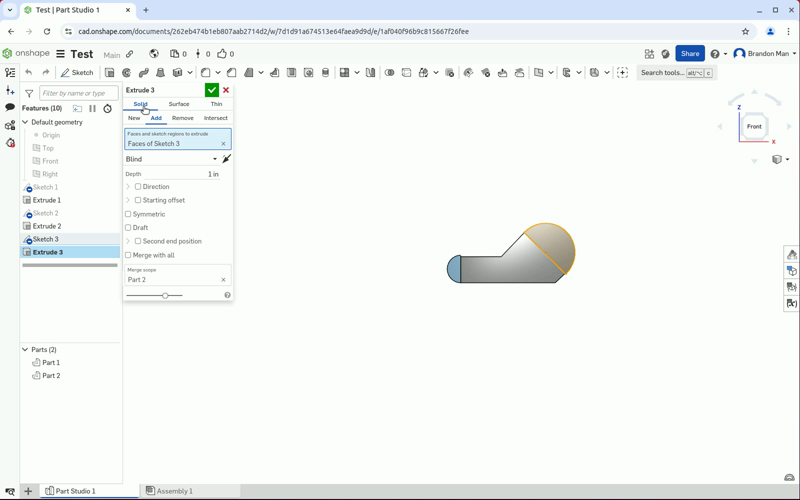
click(143, 106)
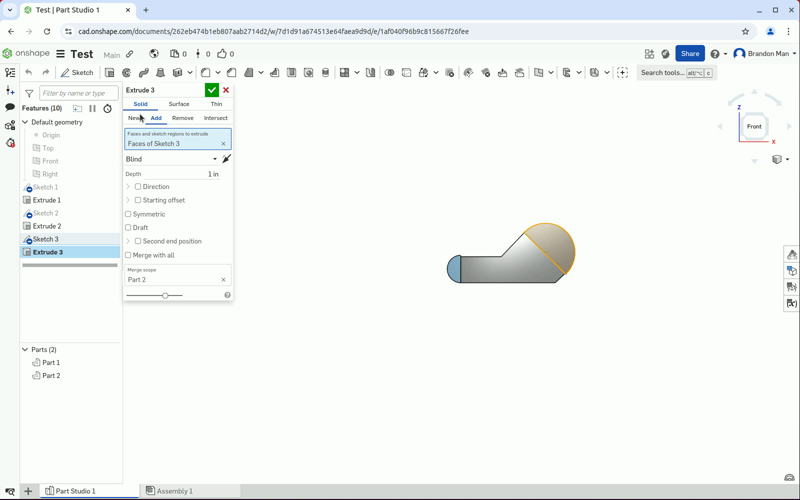
mouse_move(137, 120)
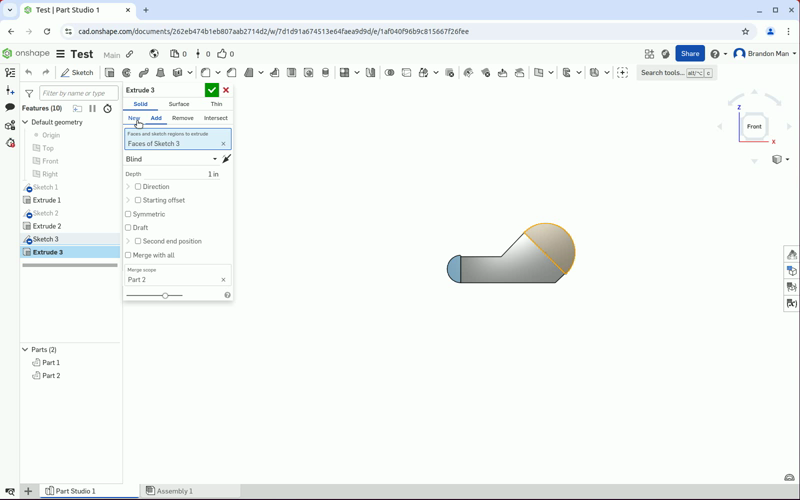
click(137, 120)
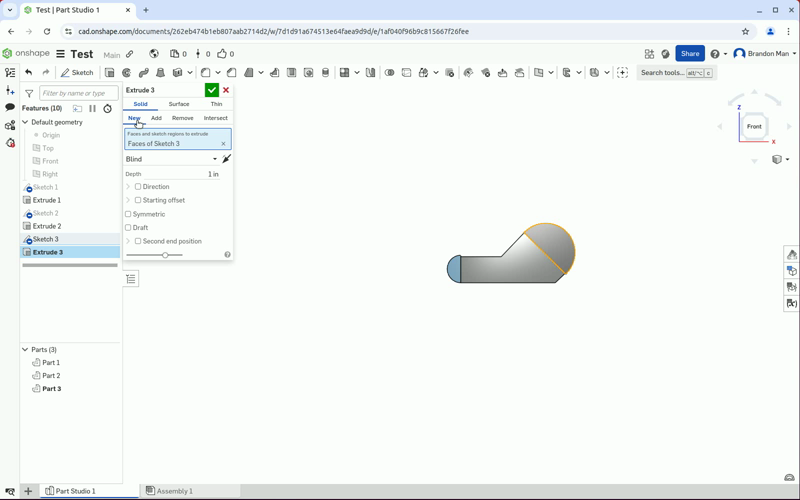
key(tab, 4)
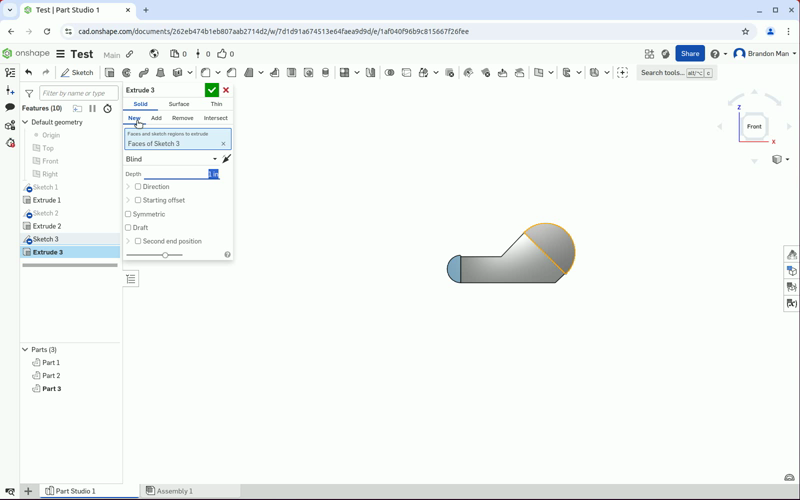
text(6.74)
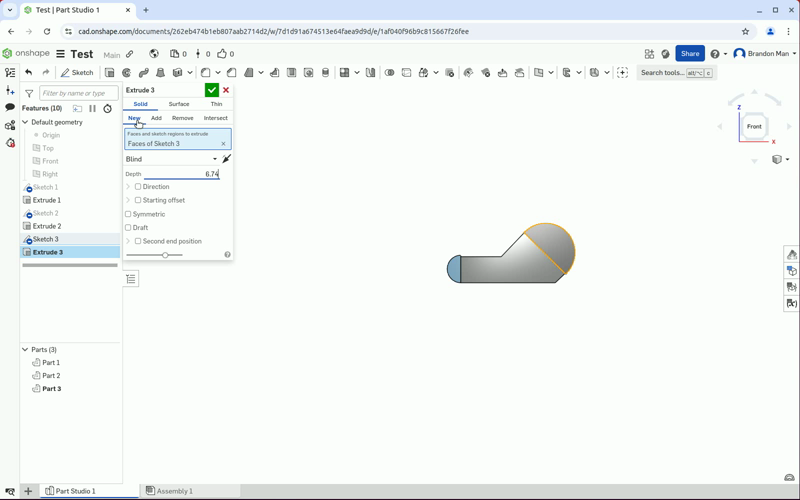
key(enter)
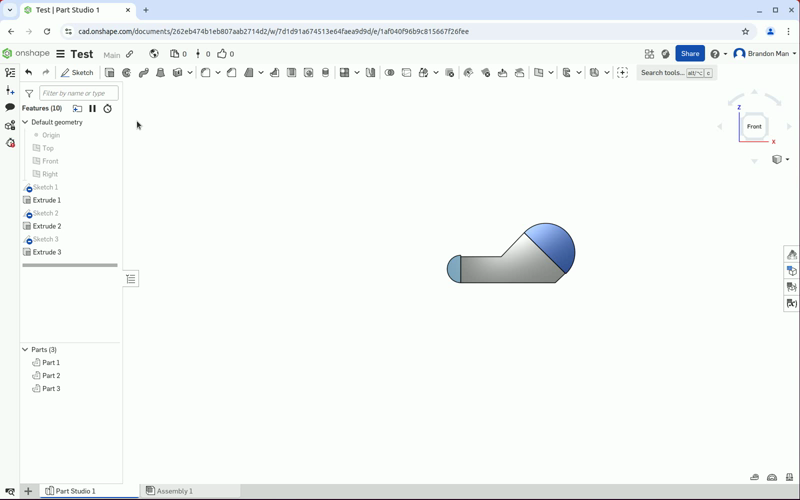
key(shift+h)
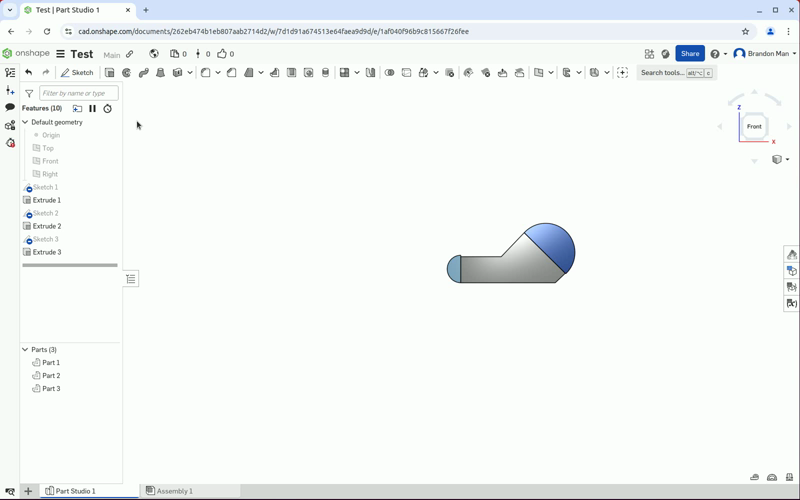
key(shift+h)
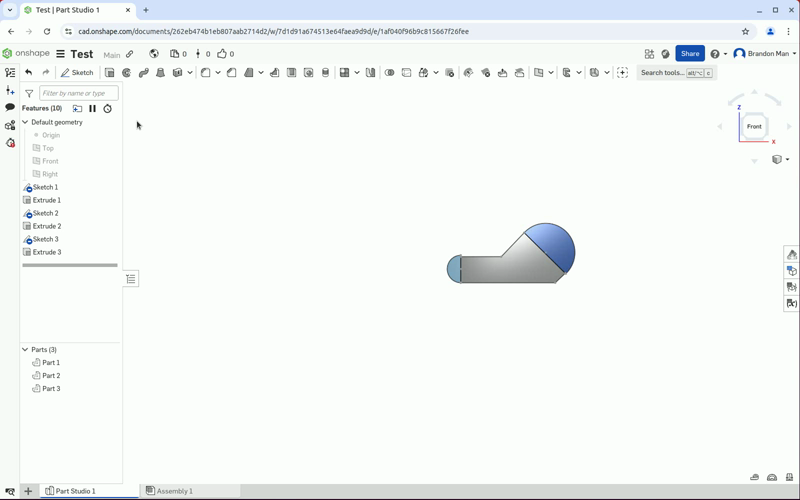
key(shift+7)
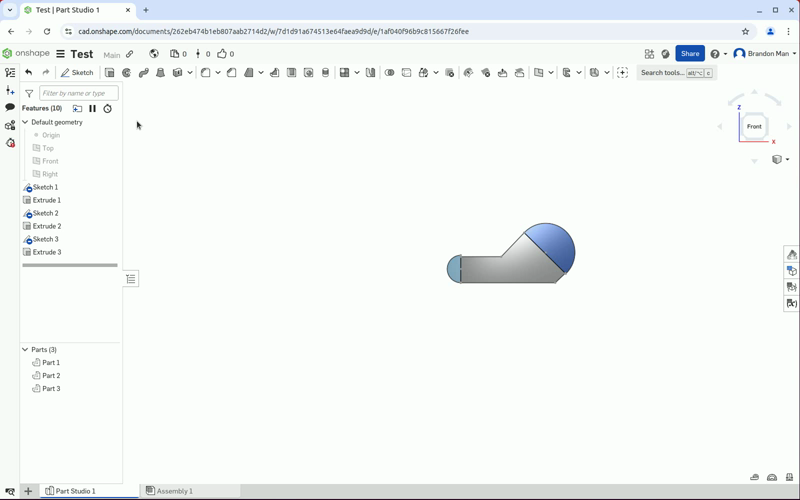
key(left, 2)
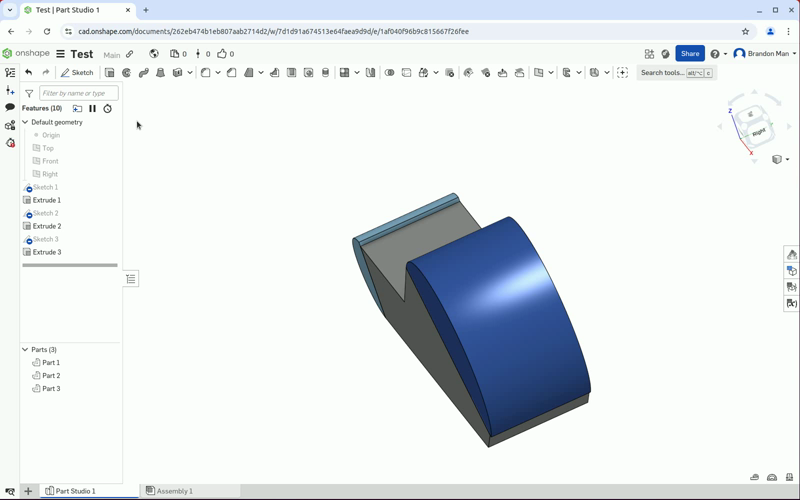
key(down, 2)
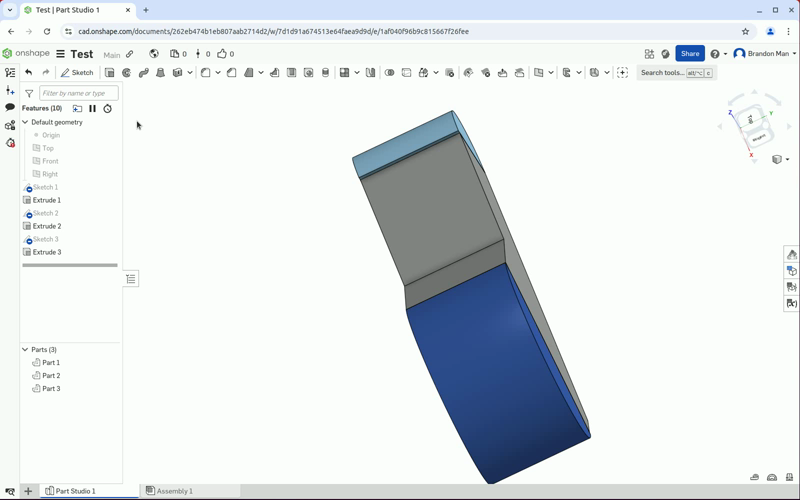
key(up, 2)
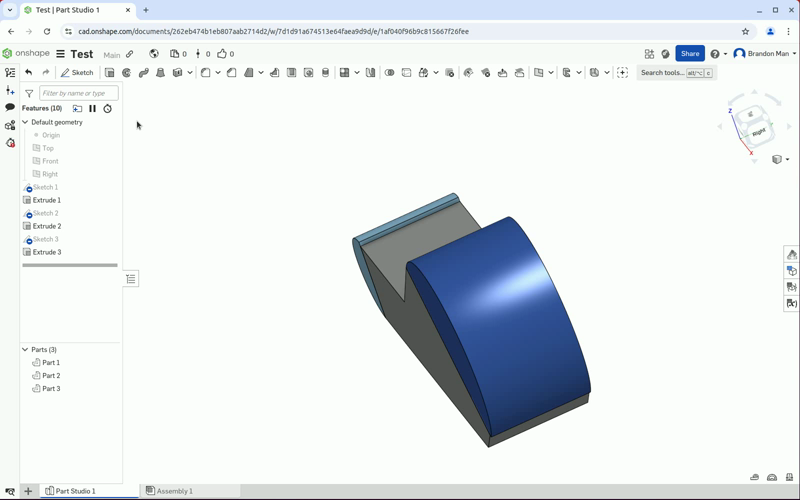
key(right, 2)
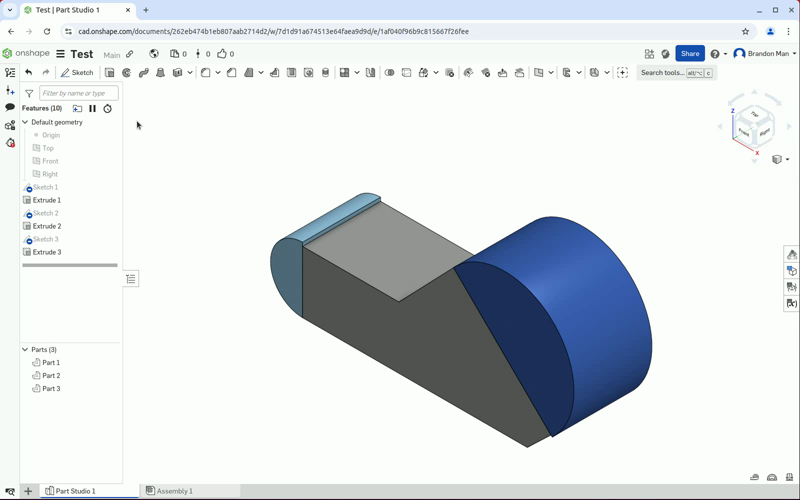
mouse_move(73, 189)
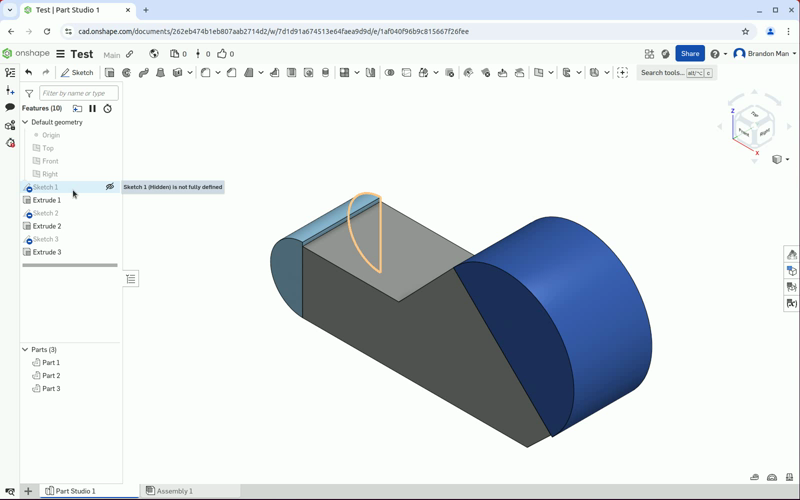
click(73, 189)